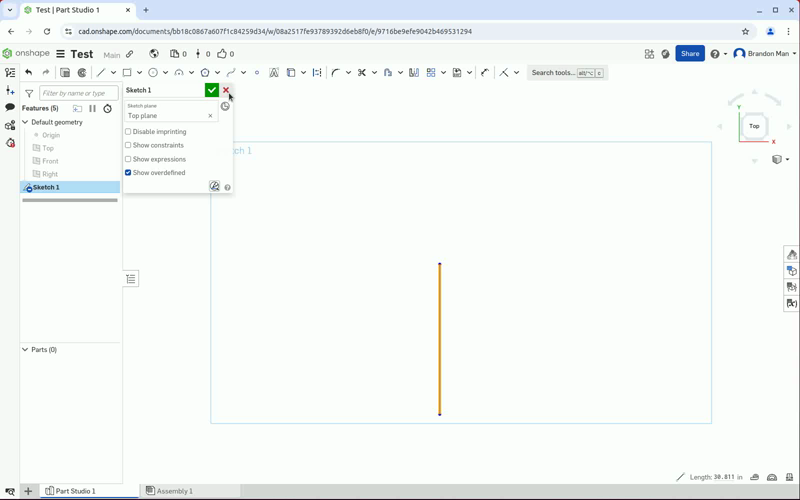
key(shift+h)
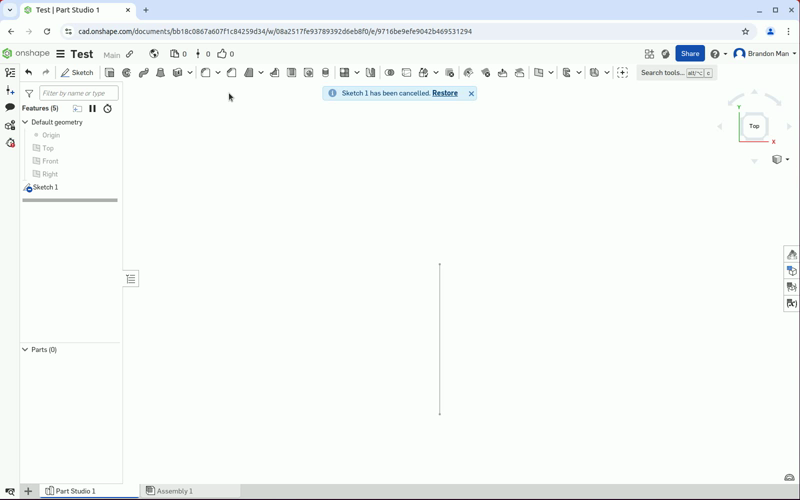
mouse_move(73, 352)
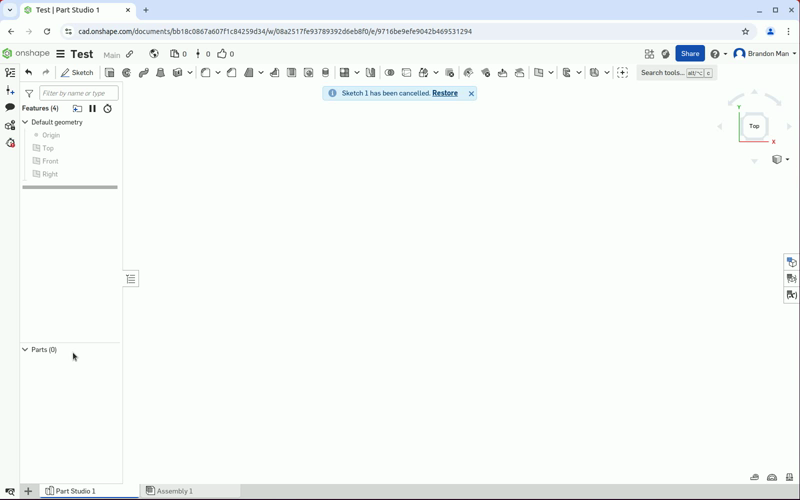
key(y)
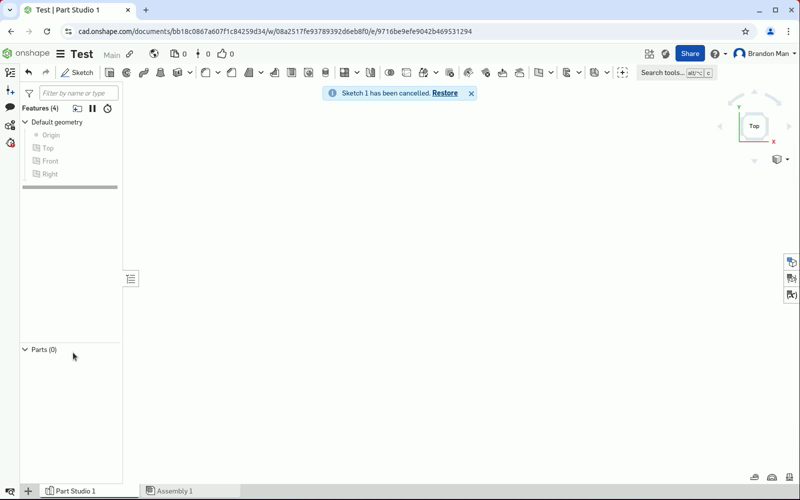
key(shift+p)
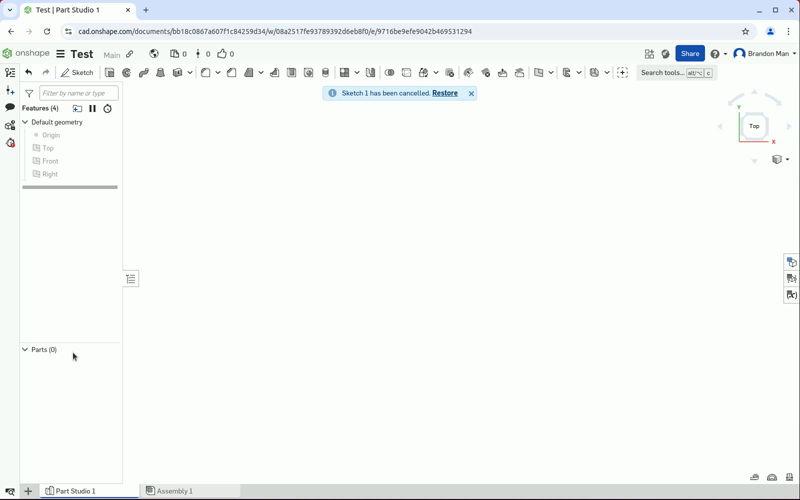
key(space)
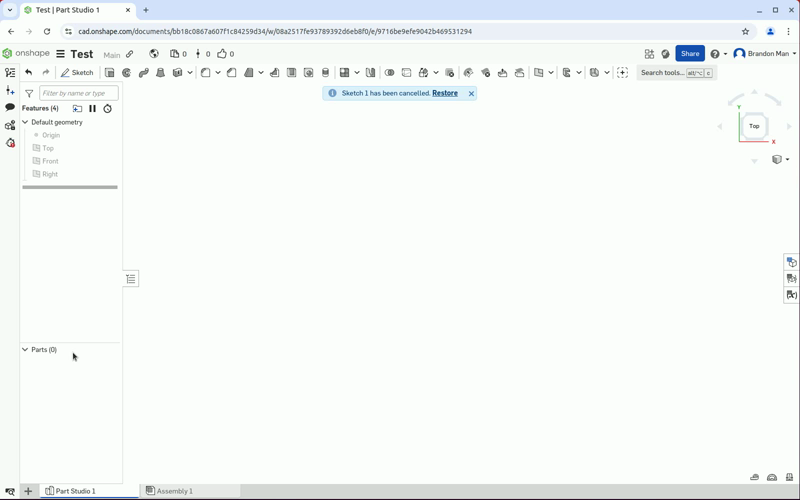
key_down(shift)
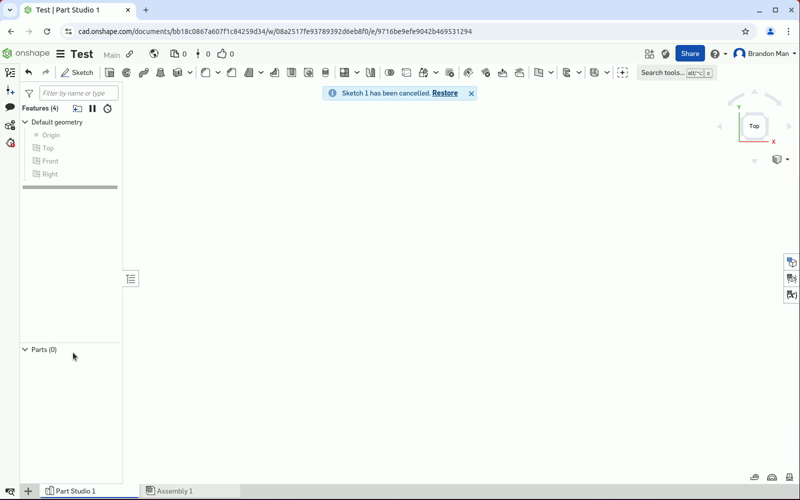
key(up)
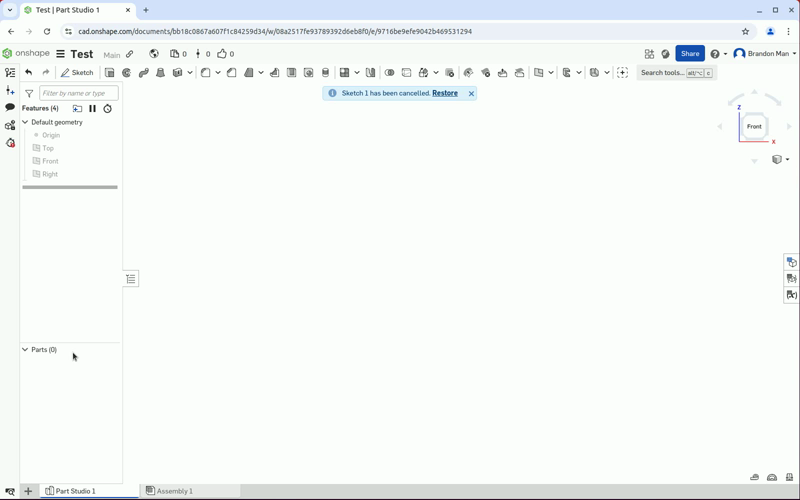
key_up(shift)
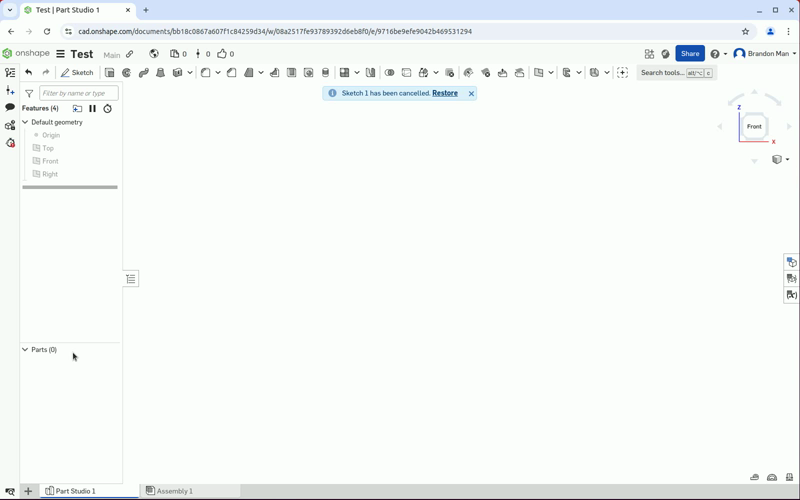
key(space)
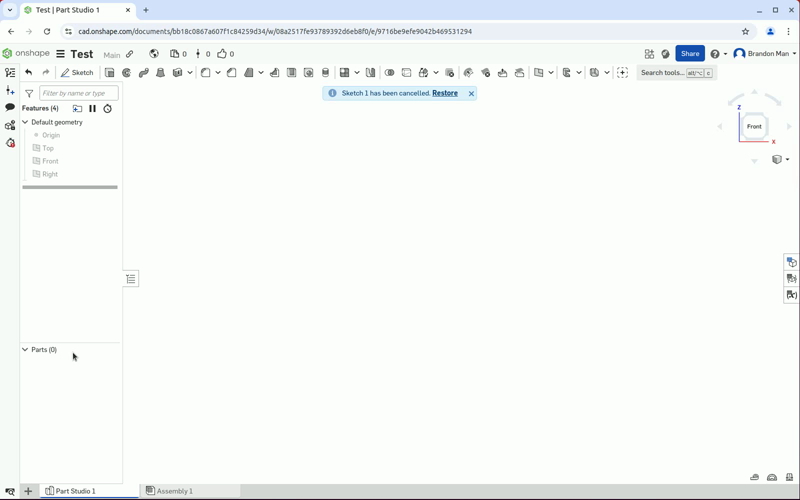
key_down(shift)
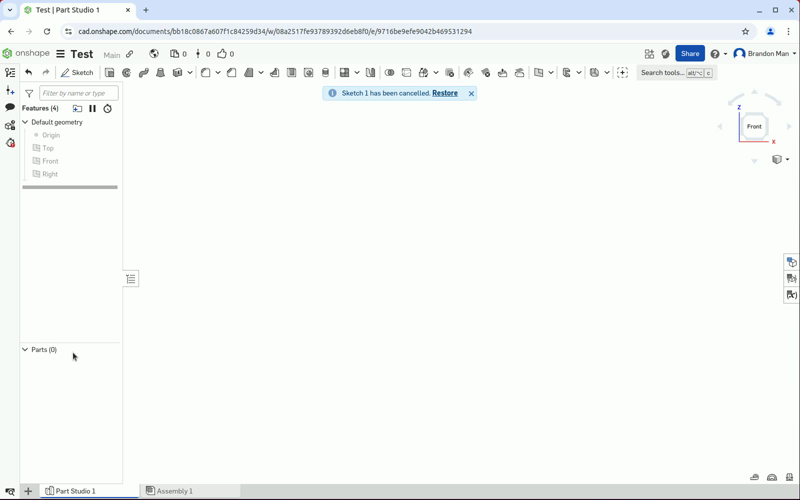
key(left)
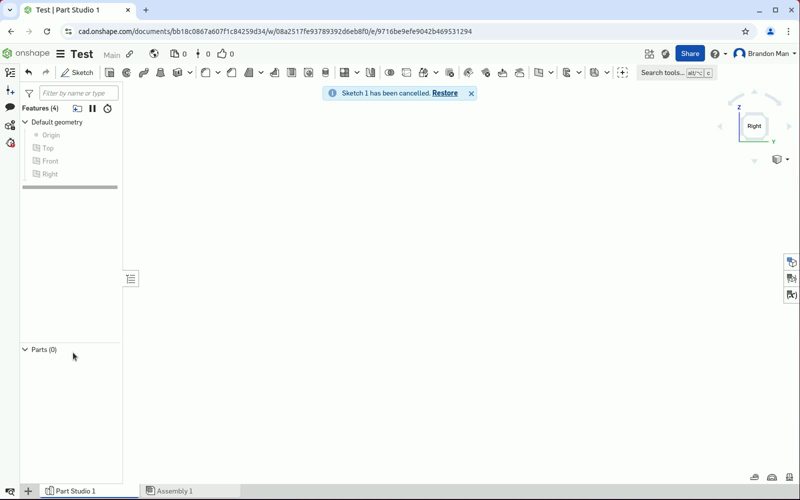
key_up(shift)
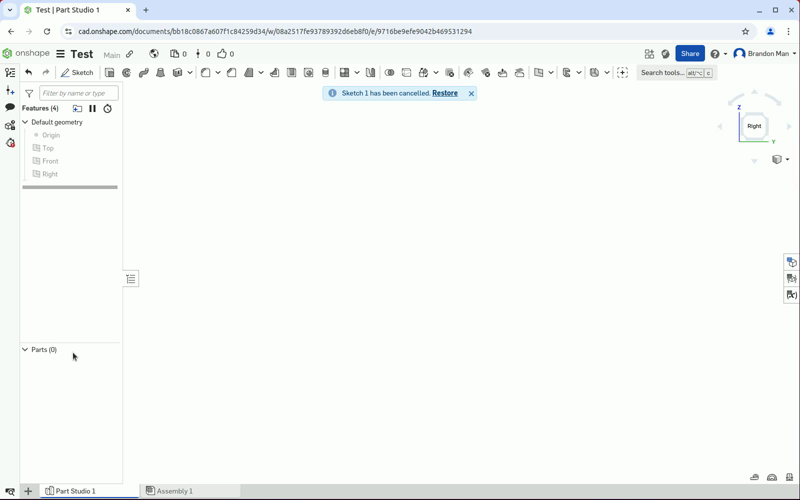
mouse_move(73, 352)
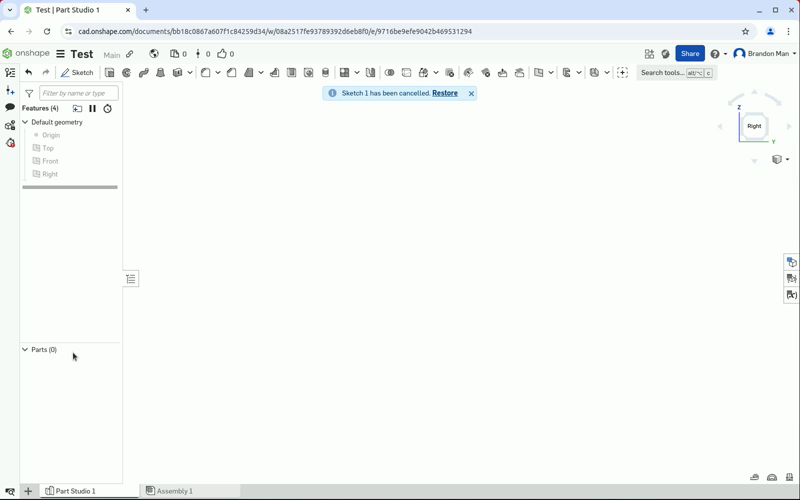
key(shift+y)
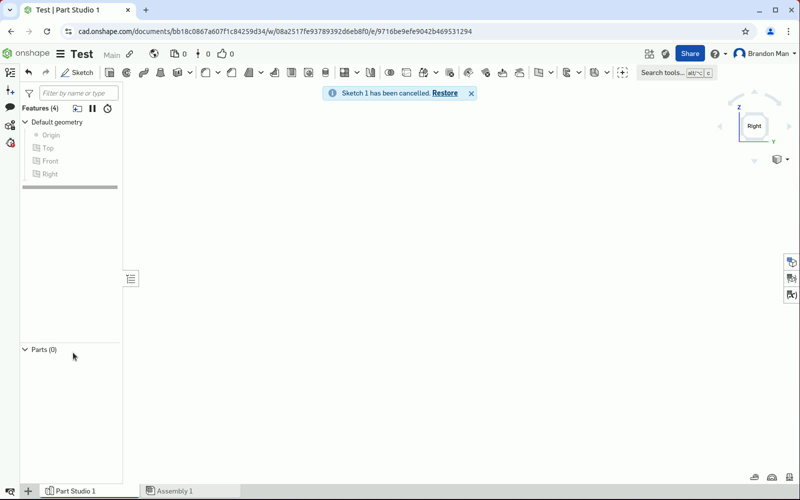
key(shift+s)
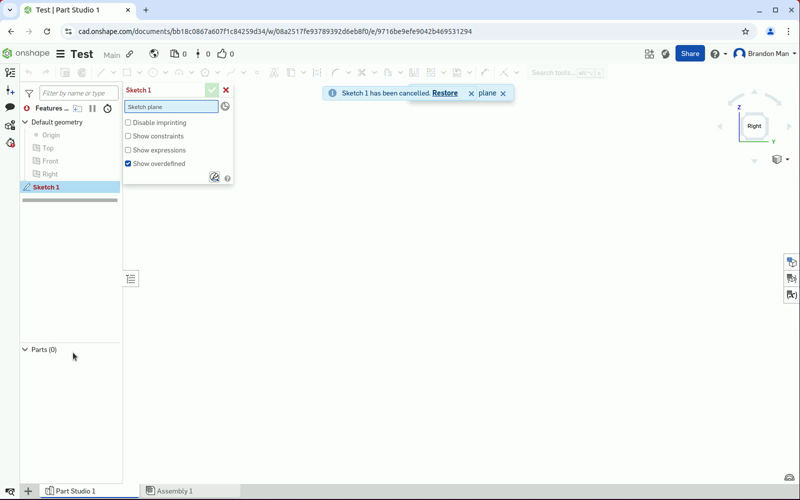
mouse_move(73, 176)
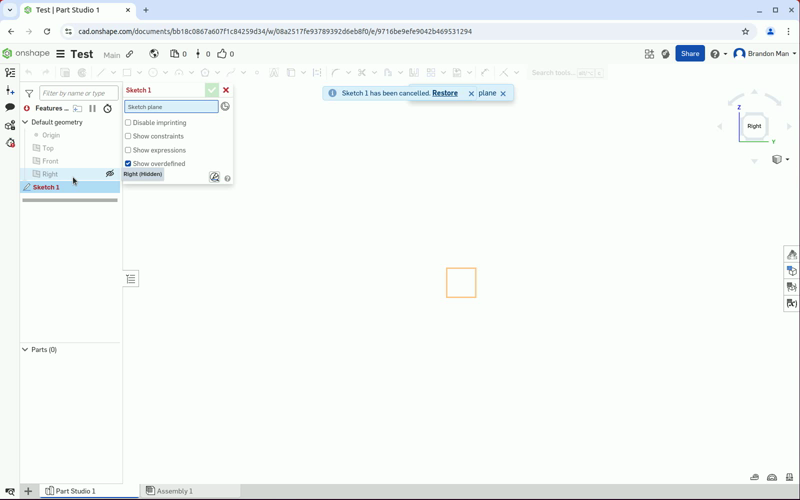
click(73, 176)
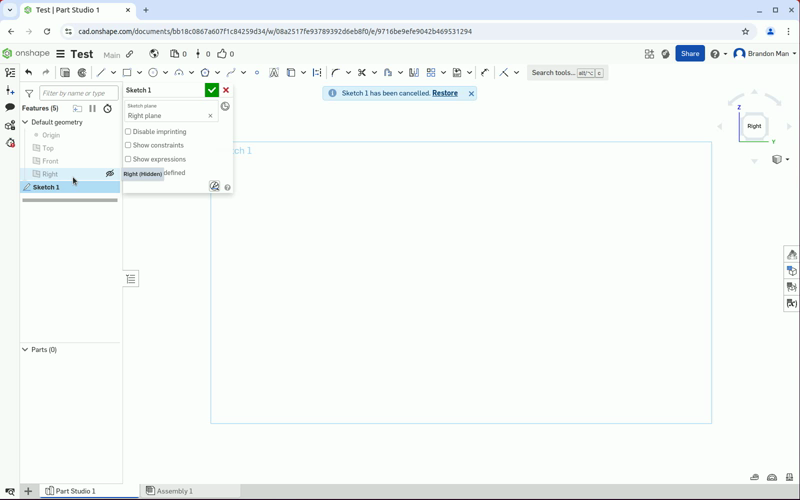
mouse_move(73, 352)
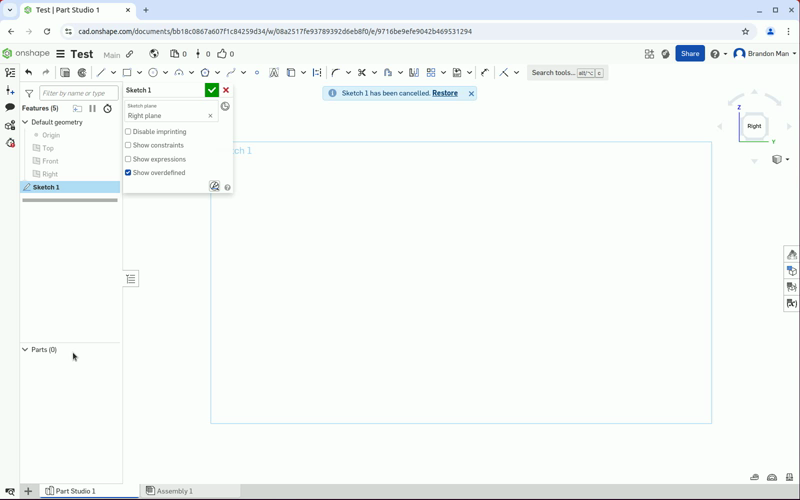
key(y)
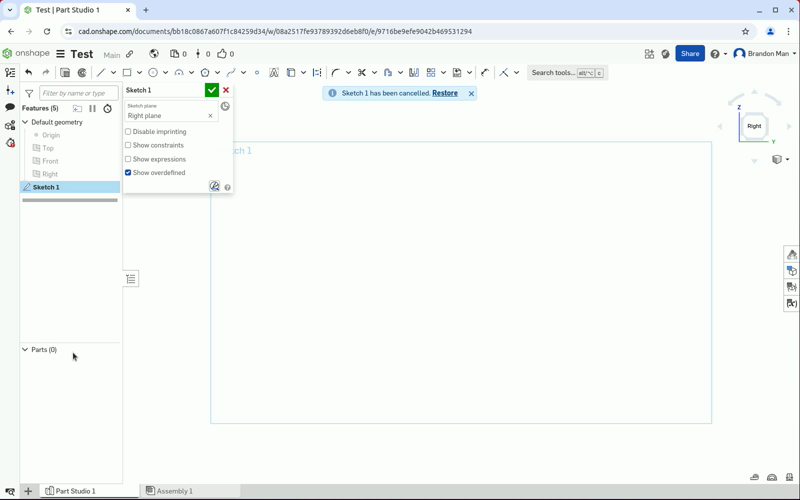
key(l)
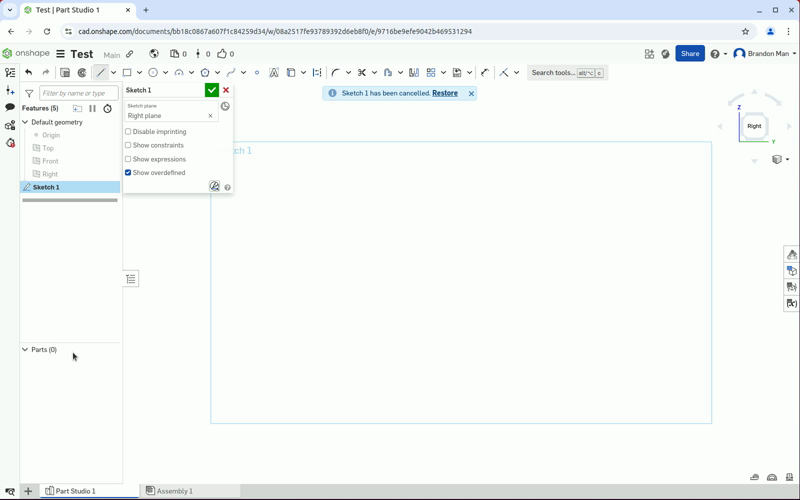
key_down(shift)
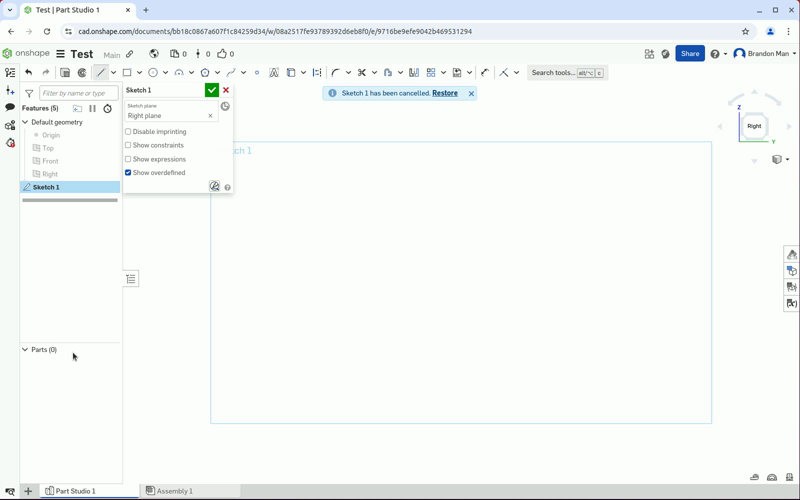
mouse_move(366, 363)
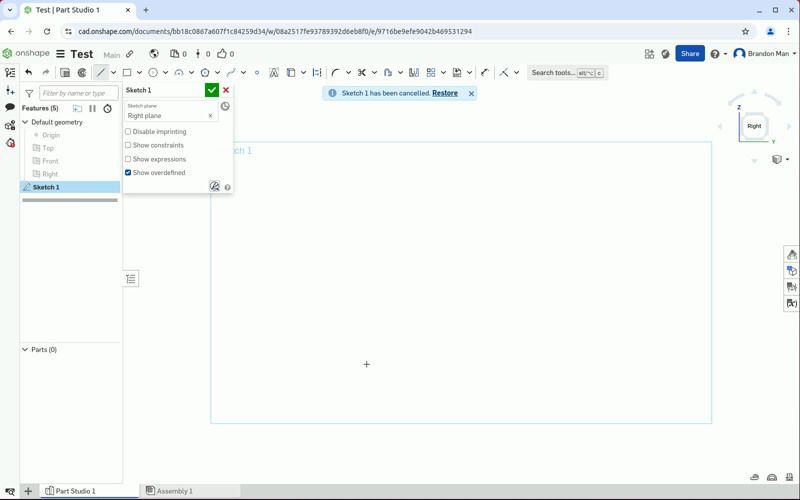
click(366, 363)
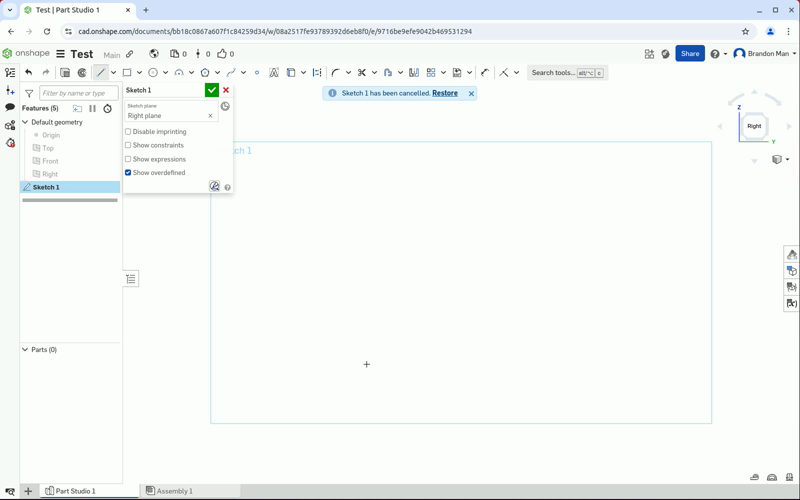
key_up(shift)
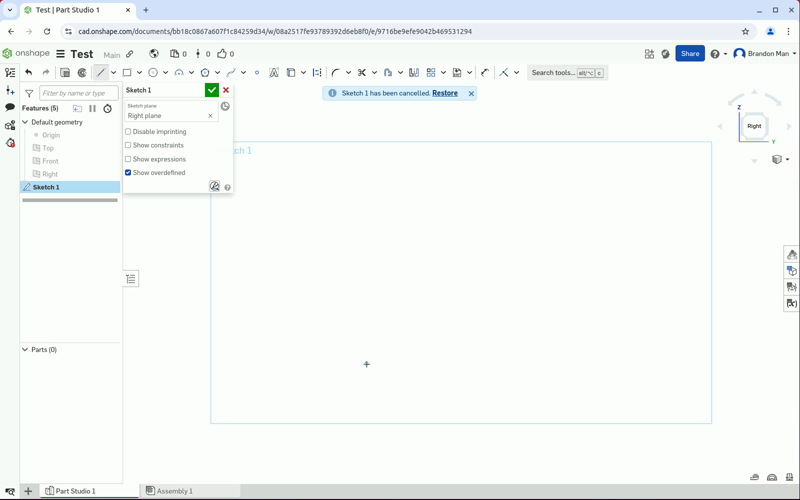
key_down(shift)
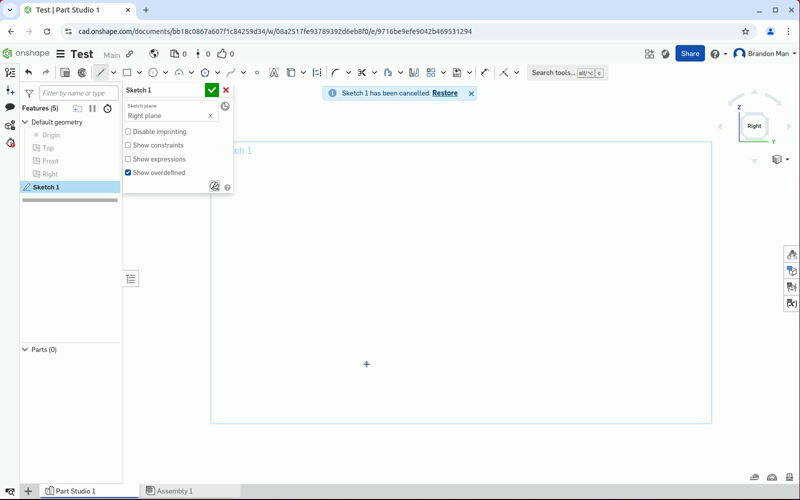
mouse_move(460, 363)
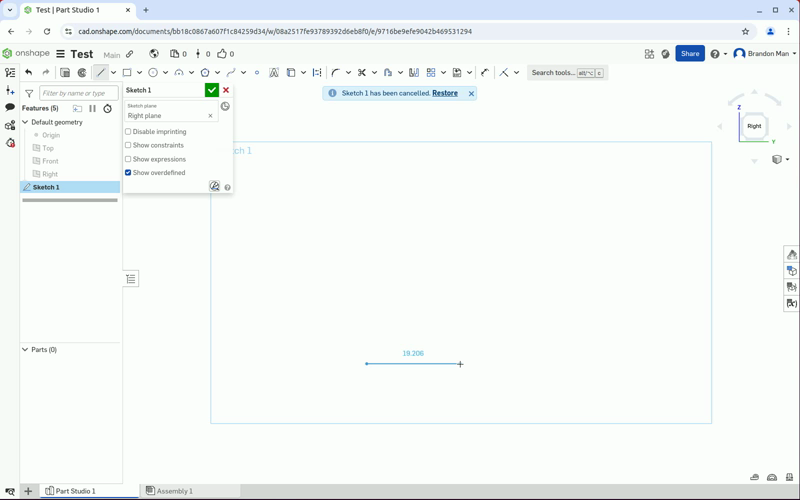
click(460, 363)
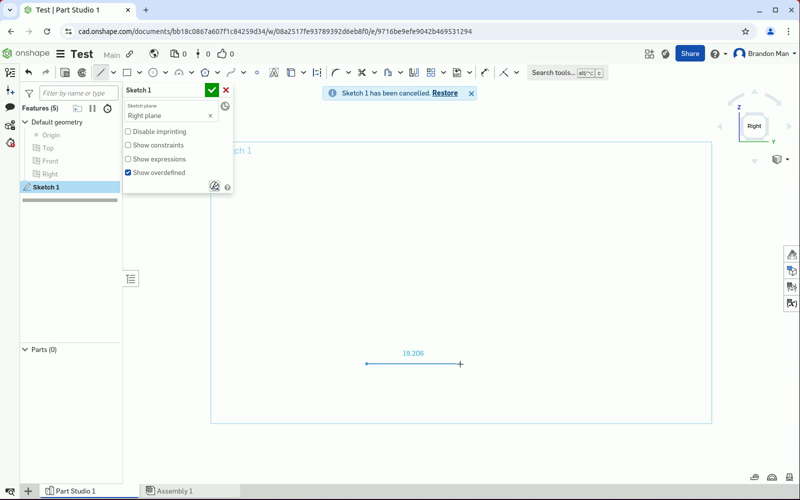
key_up(shift)
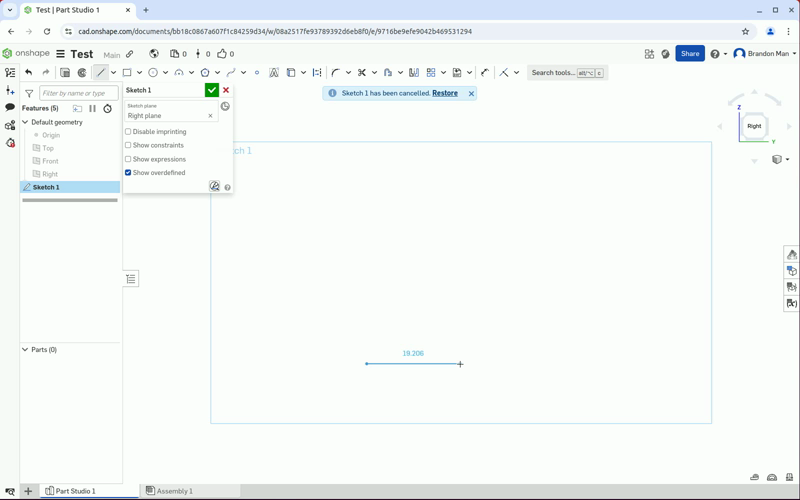
key_down(shift)
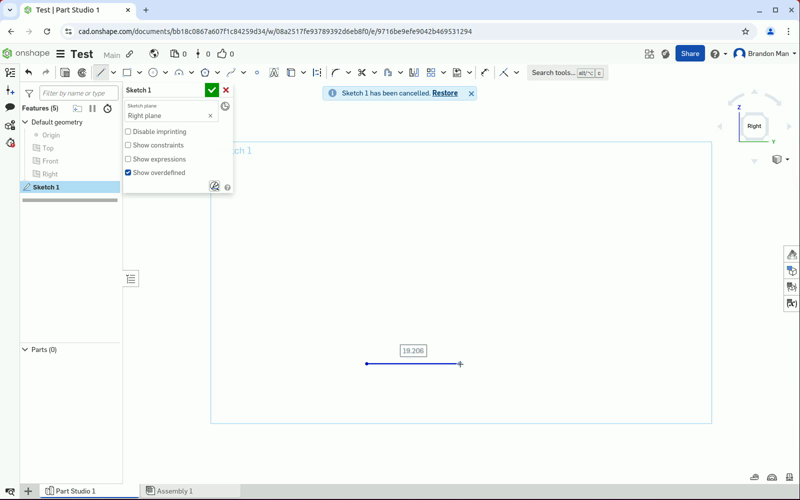
mouse_move(490, 363)
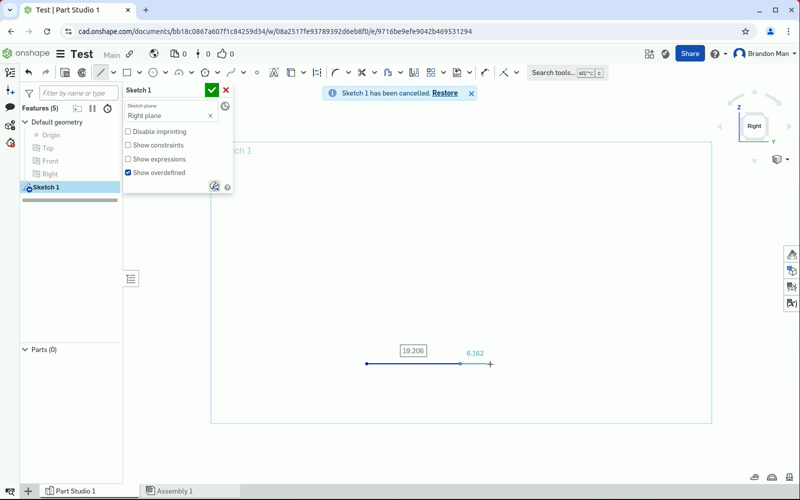
mouse_move(460, 337)
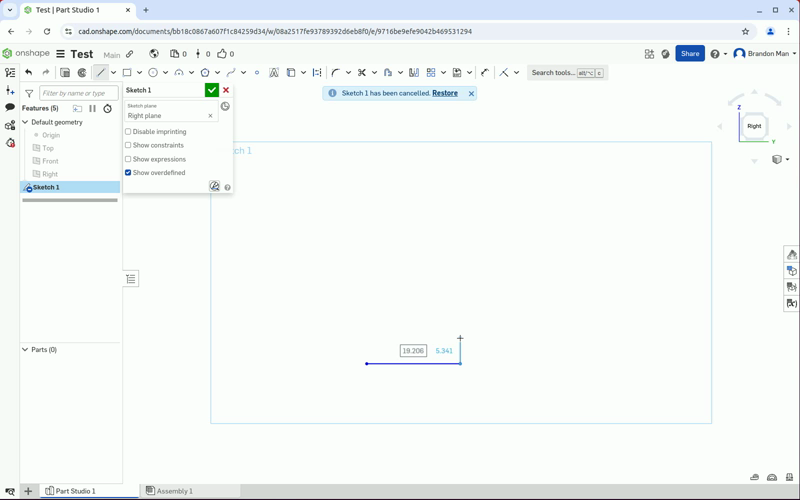
click(460, 337)
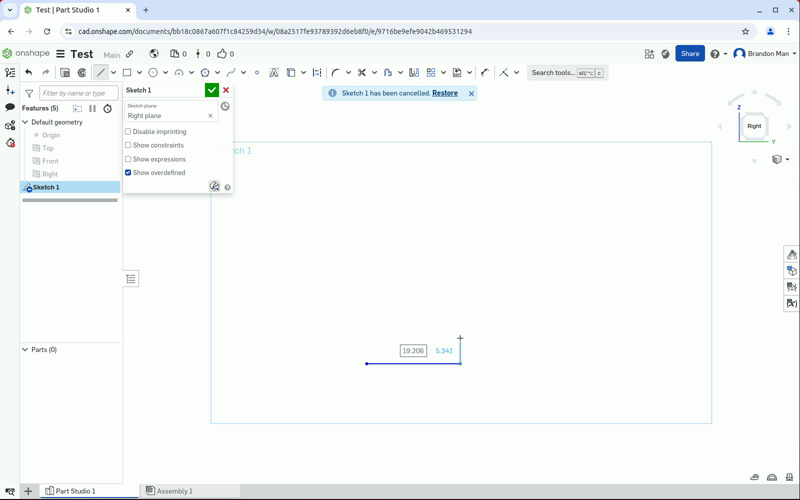
key_up(shift)
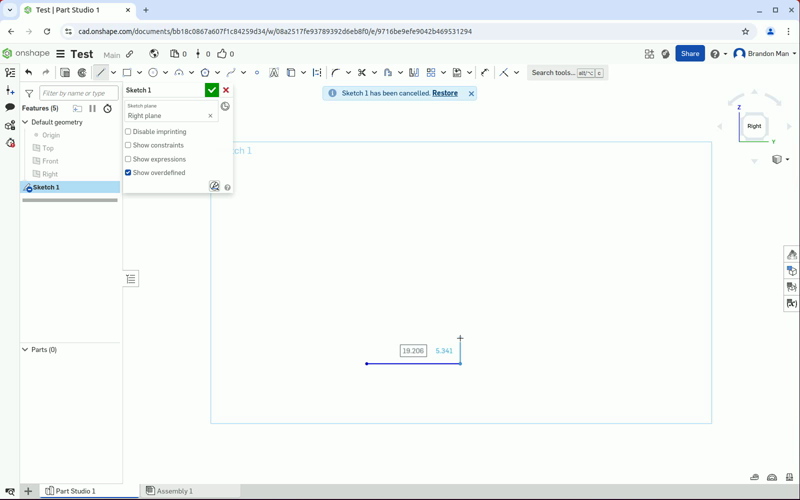
key_down(shift)
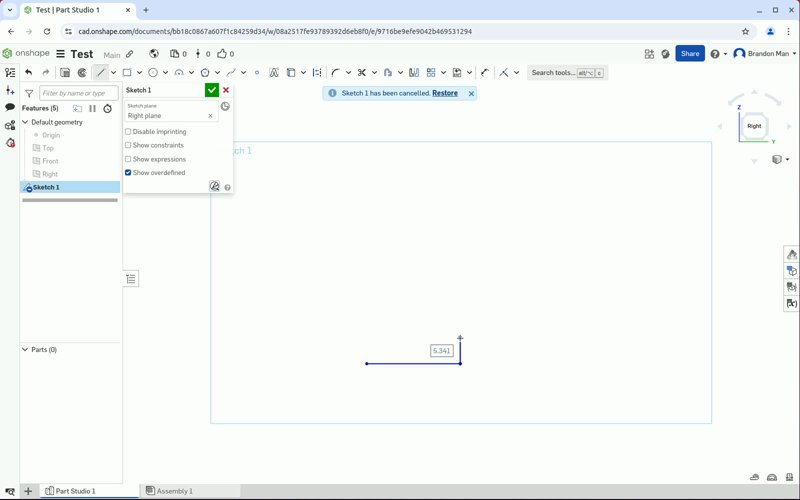
mouse_move(460, 171)
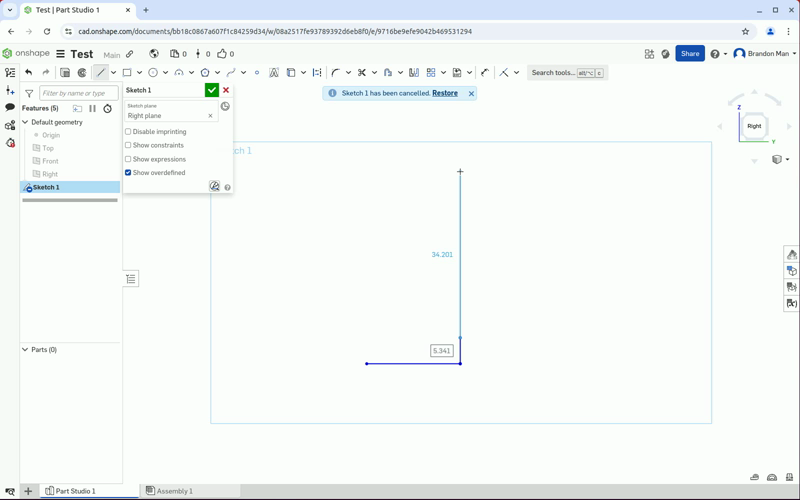
click(460, 171)
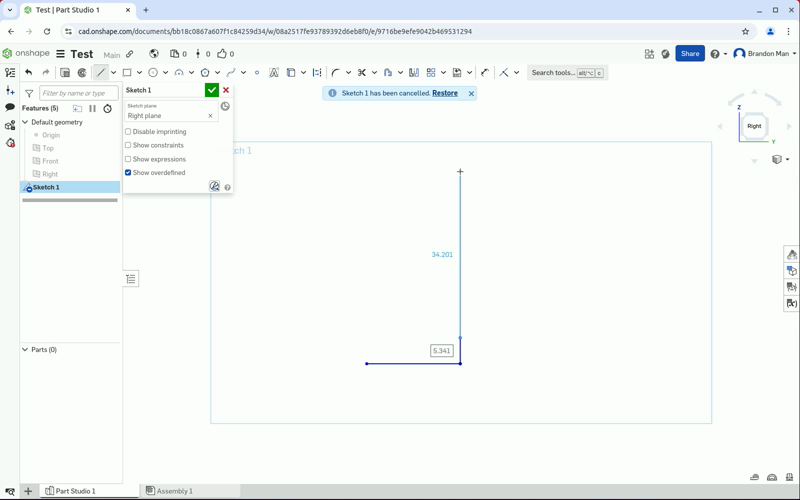
key_up(shift)
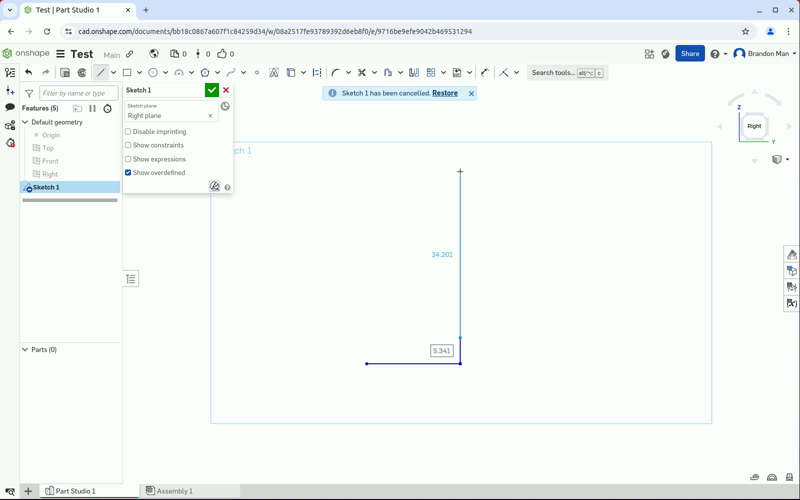
key_down(shift)
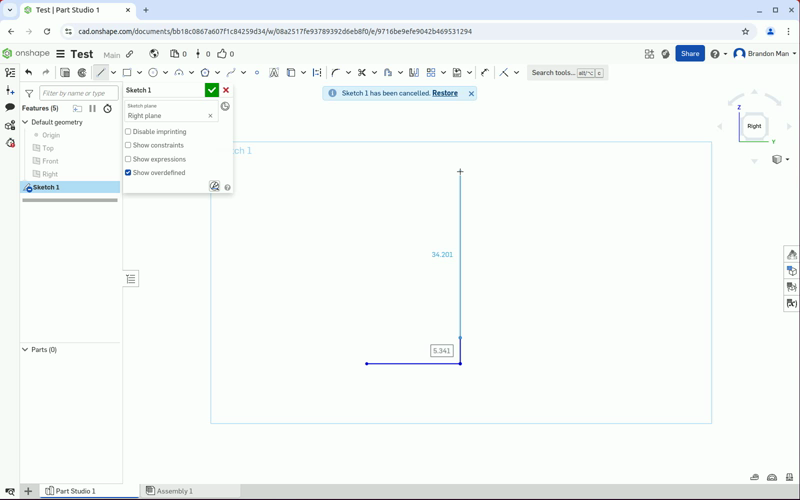
mouse_move(367, 171)
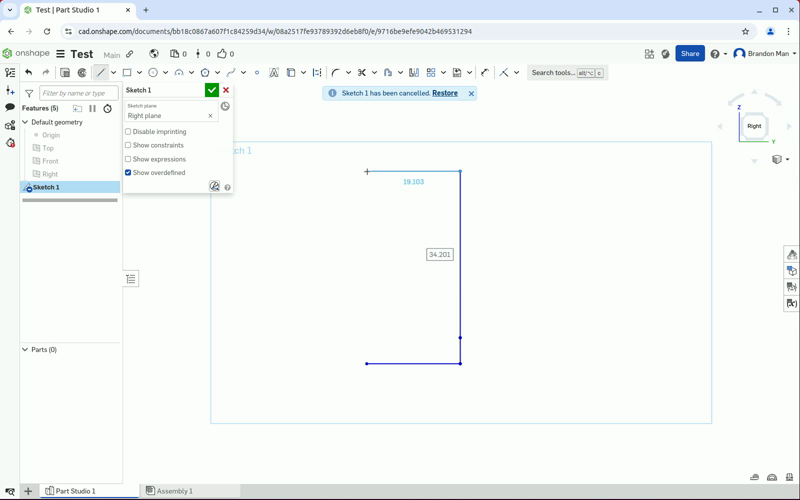
click(367, 171)
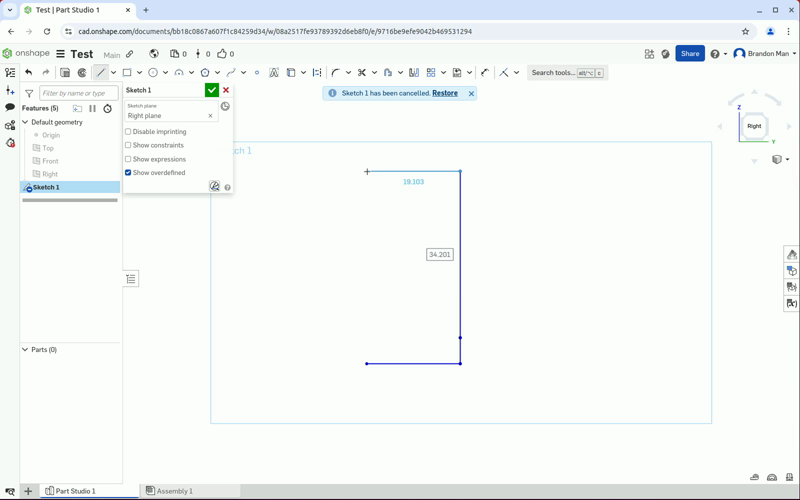
key_up(shift)
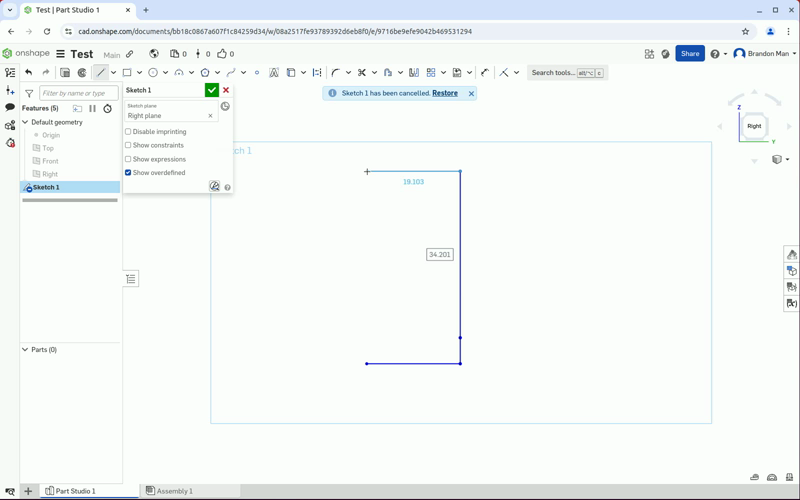
key_down(shift)
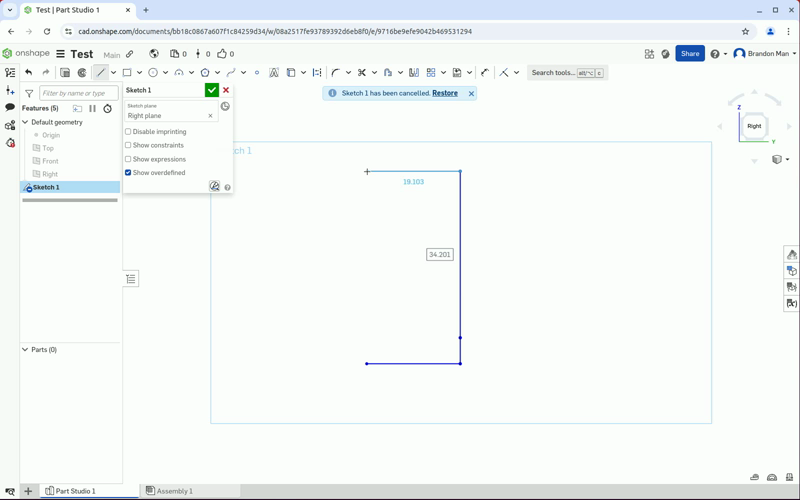
mouse_move(366, 363)
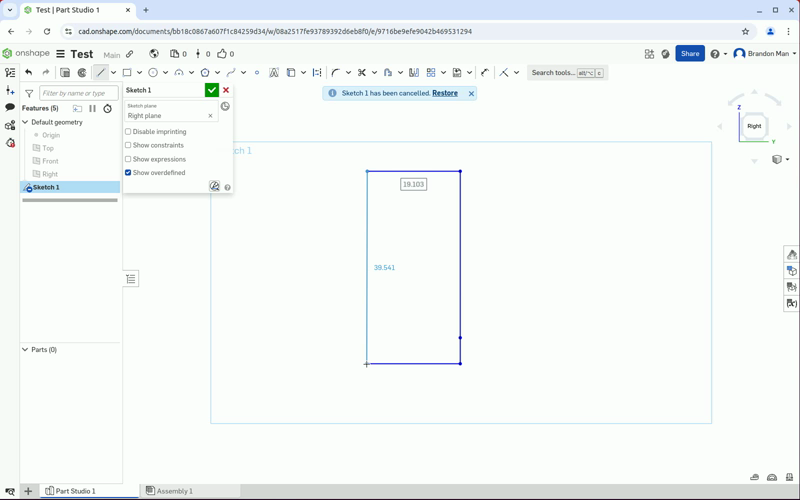
key_up(shift)
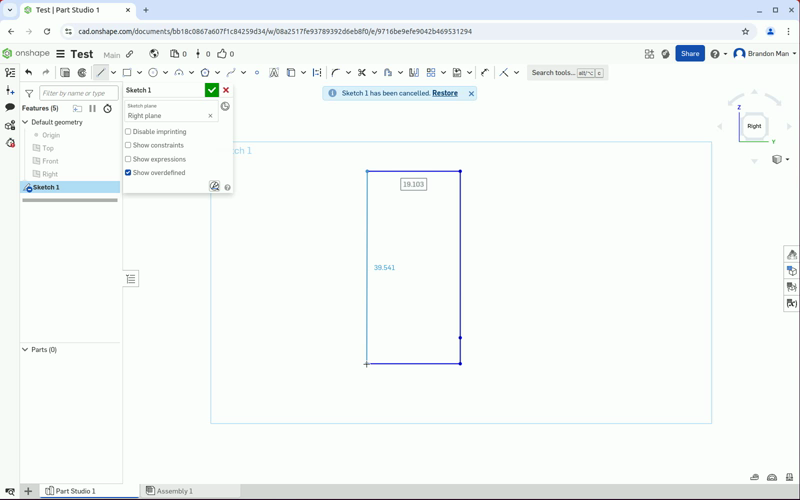
click(366, 363)
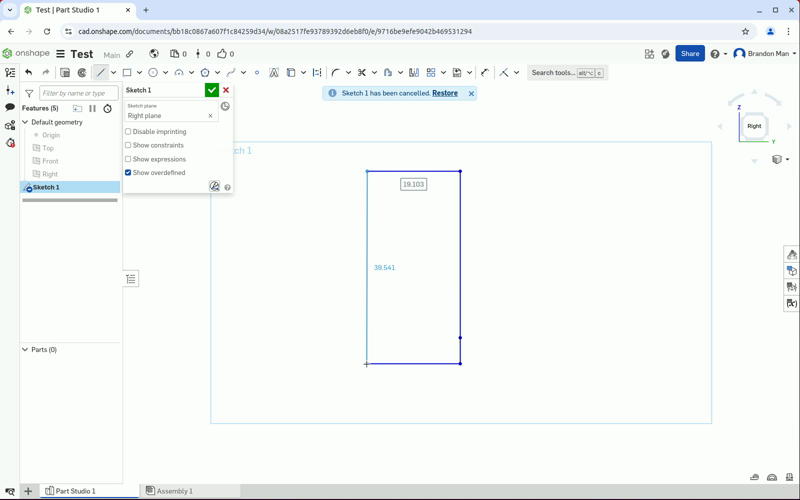
key(esc)
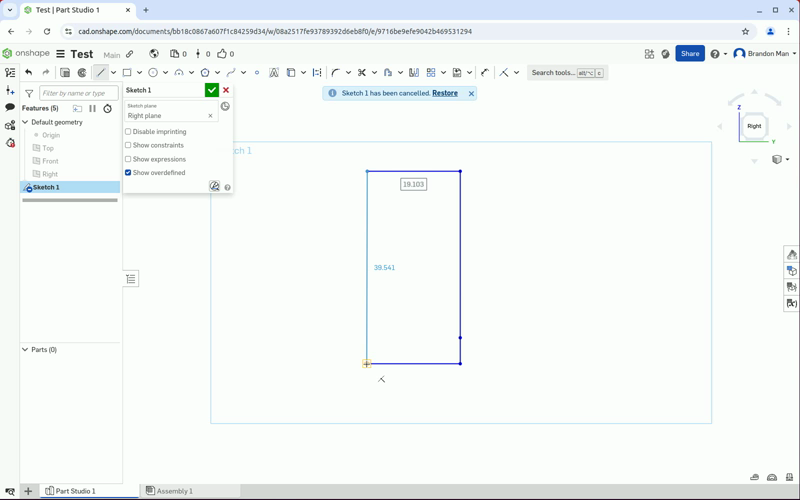
mouse_move(418, 303)
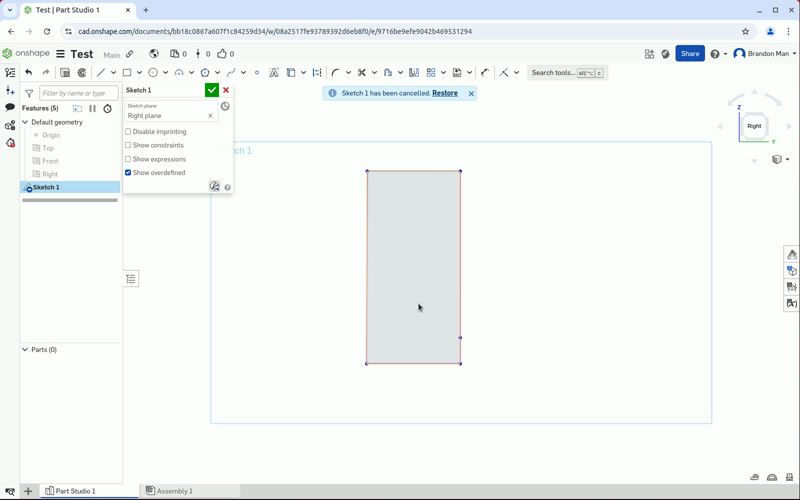
click(418, 303)
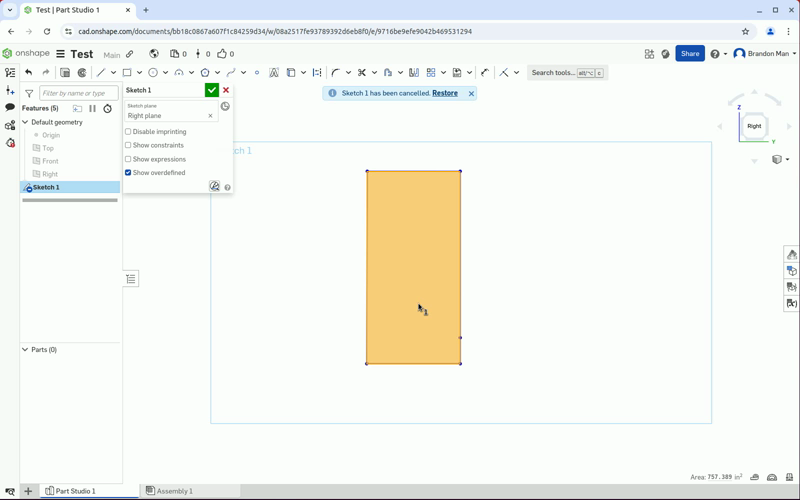
mouse_move(73, 352)
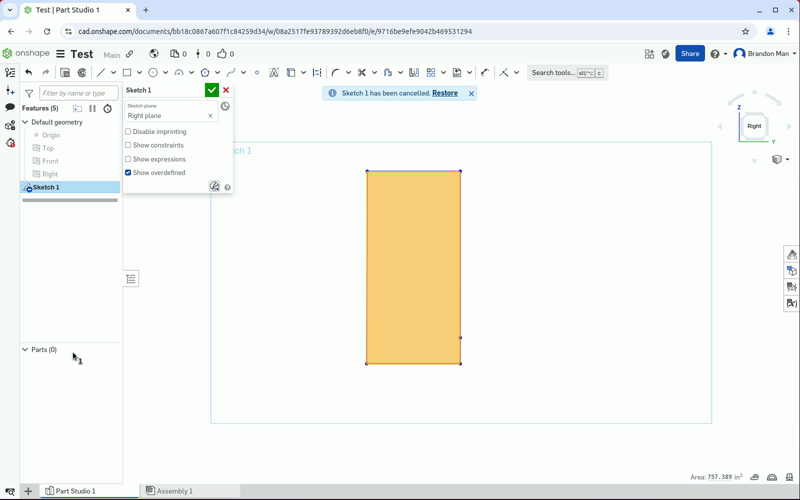
key(shift+y)
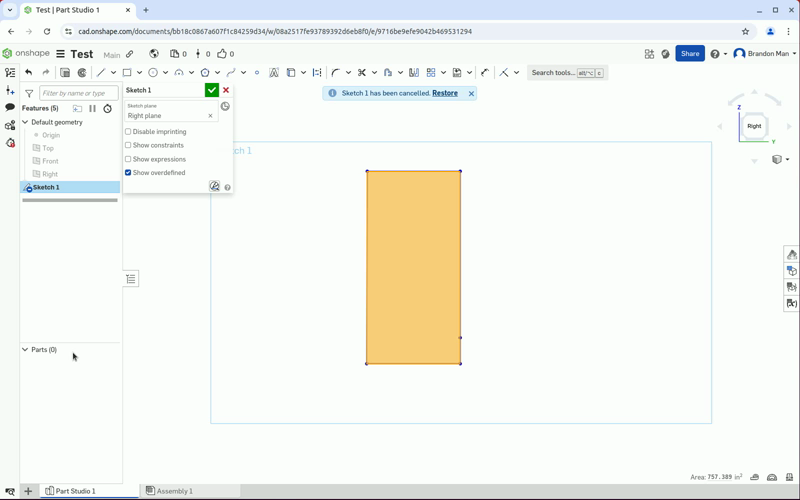
key(shift+e)
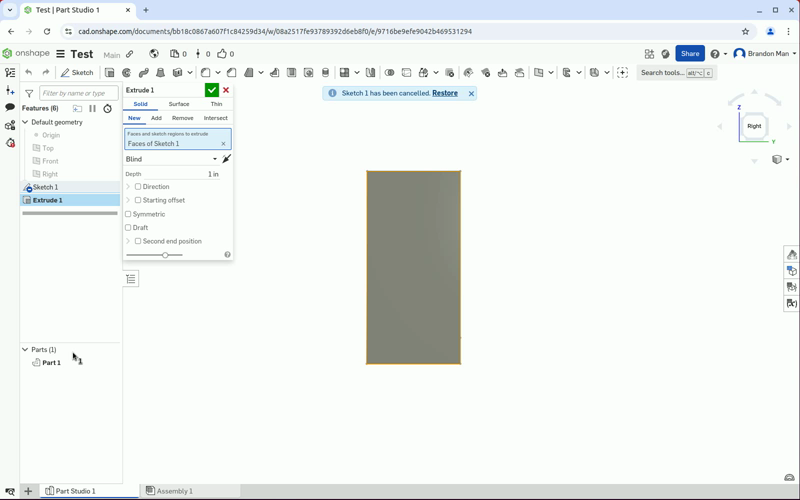
mouse_move(143, 106)
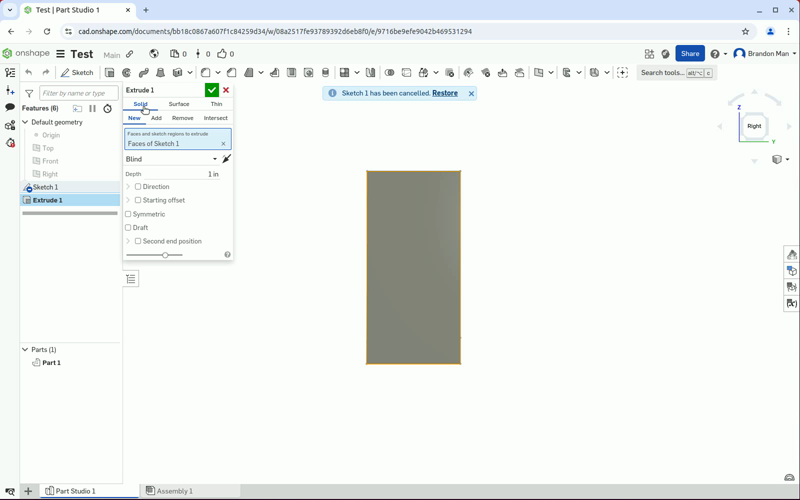
click(143, 106)
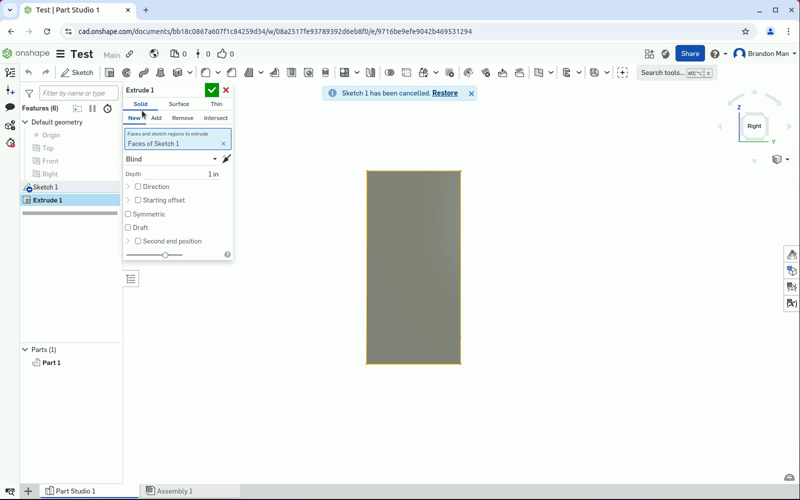
mouse_move(137, 120)
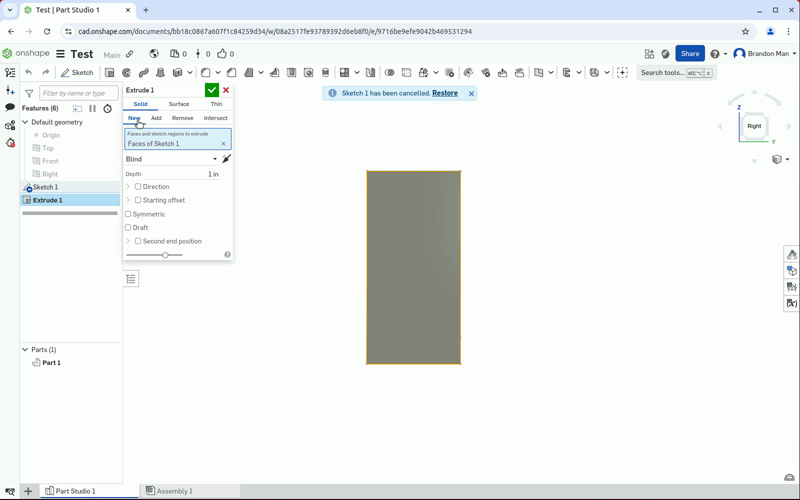
click(137, 120)
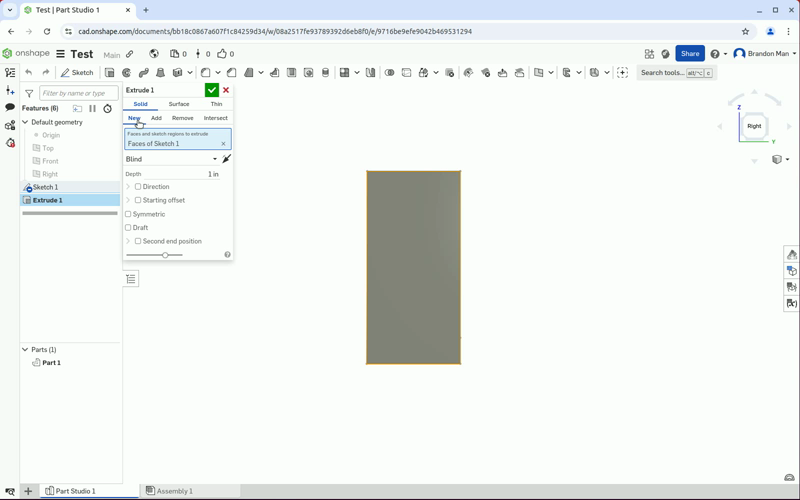
key(tab, 4)
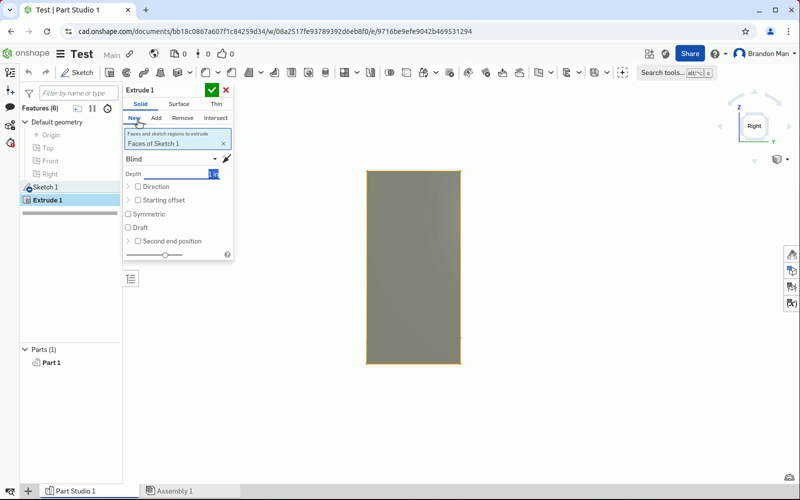
text(4.574)
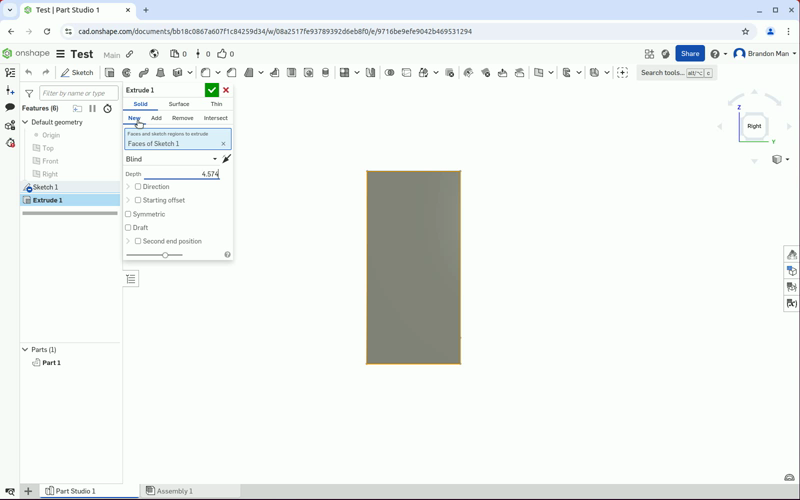
key(enter)
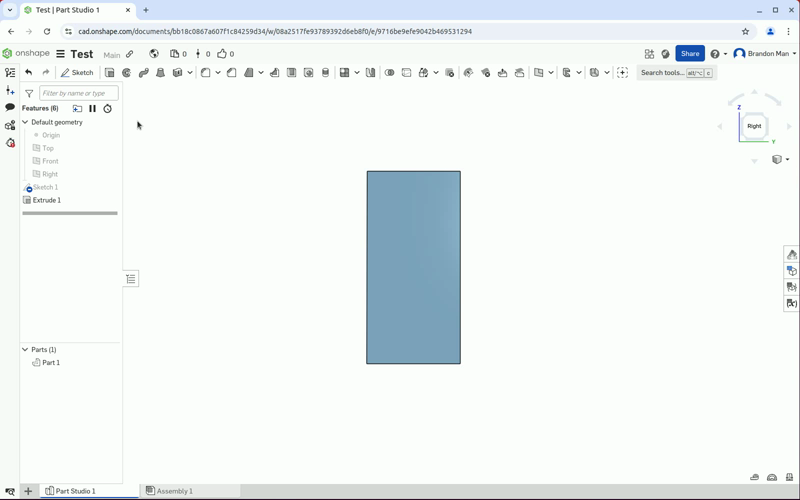
key(shift+h)
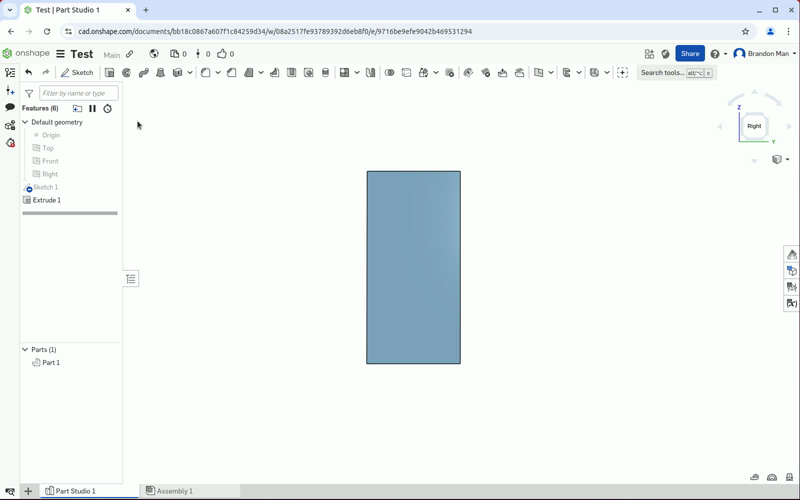
key(shift+h)
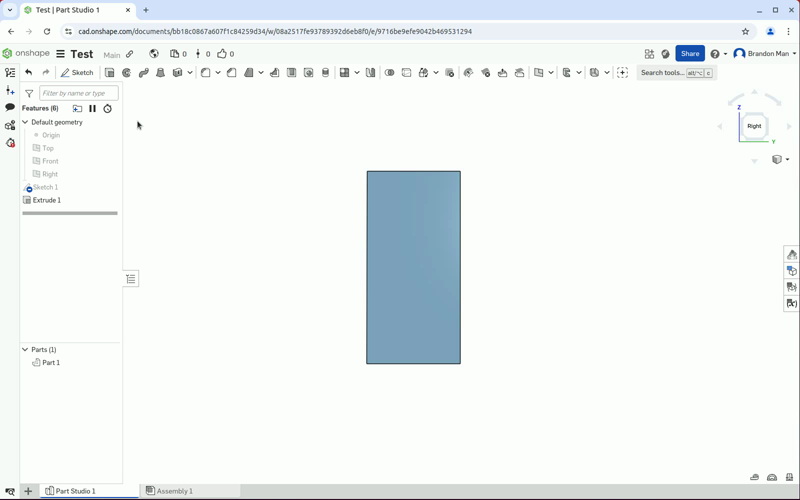
mouse_move(73, 189)
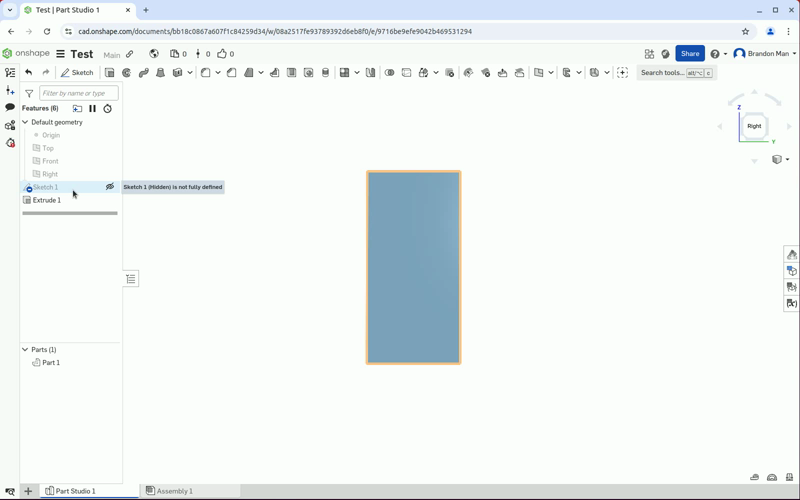
click(73, 189)
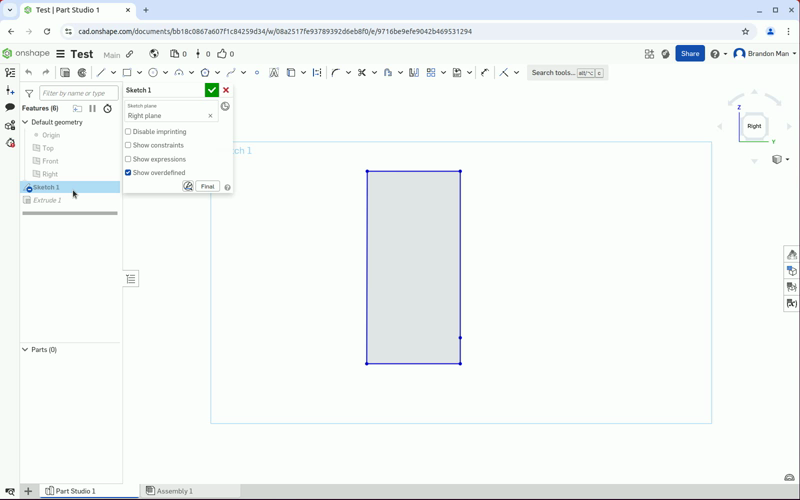
mouse_move(229, 92)
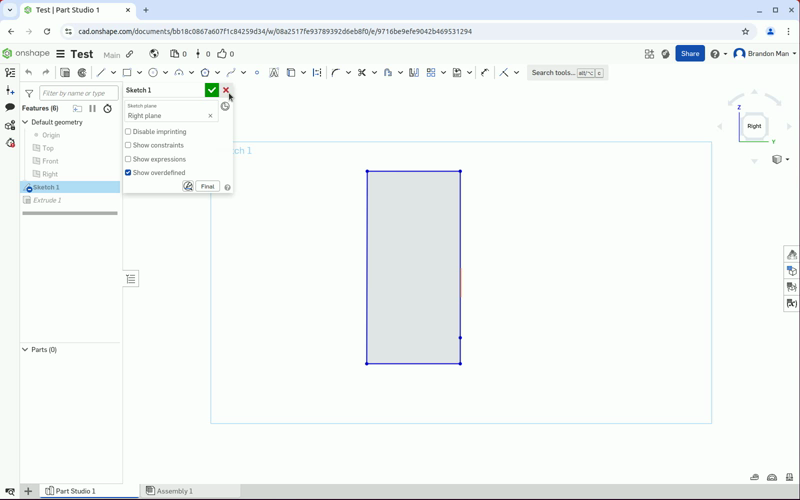
click(229, 92)
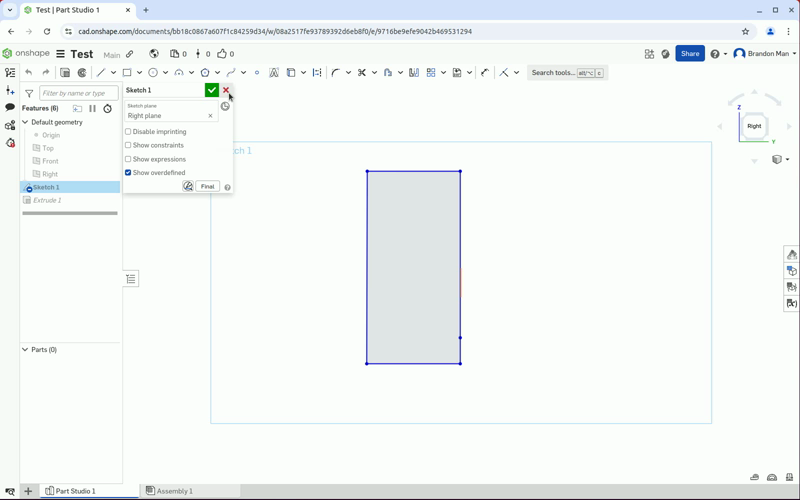
key(shift+s)
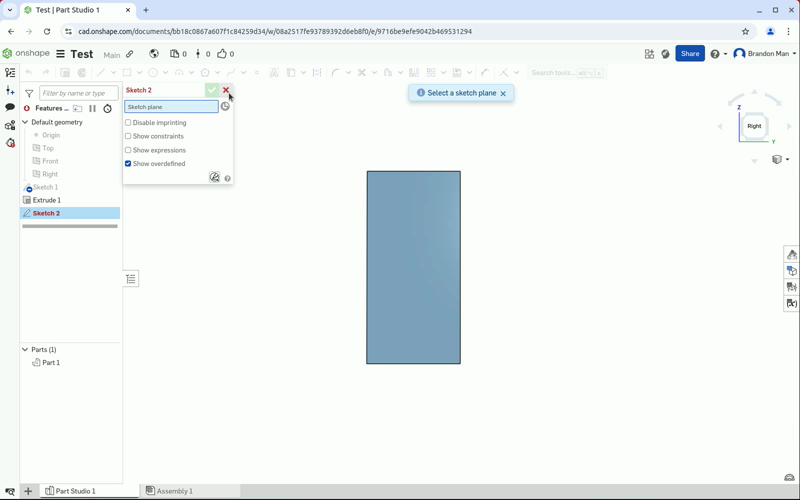
mouse_move(73, 176)
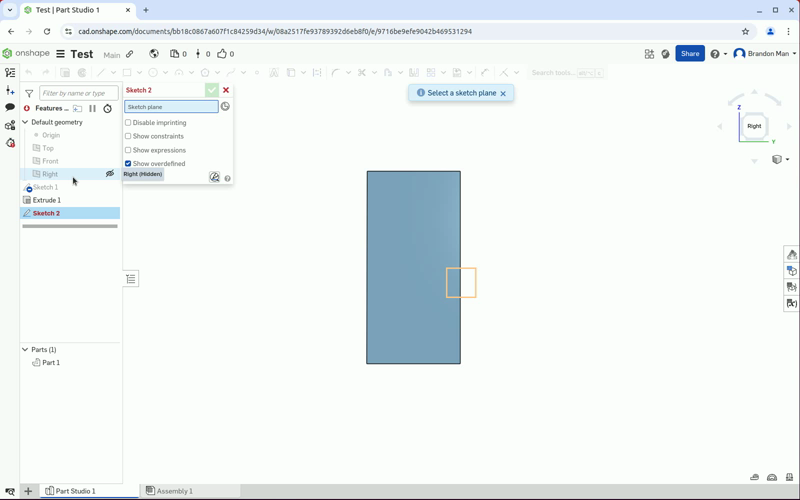
click(73, 176)
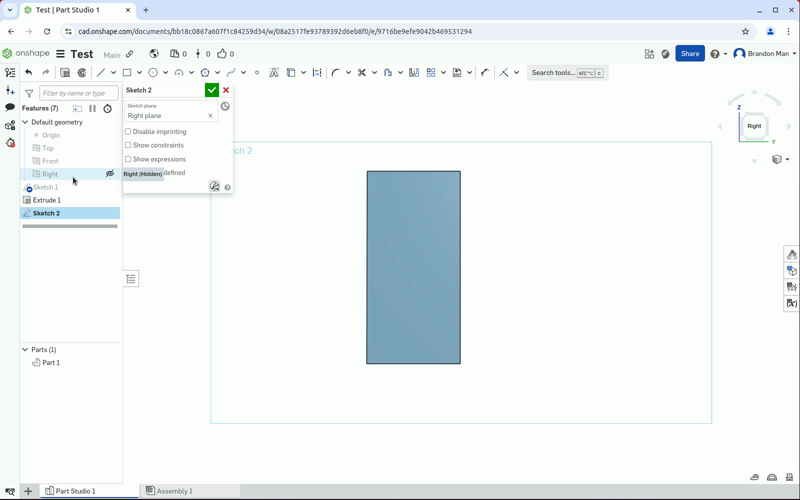
mouse_move(73, 352)
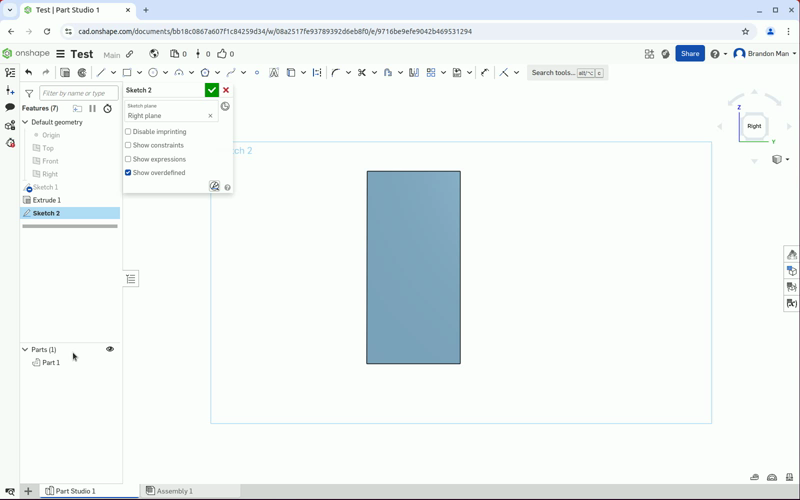
key(y)
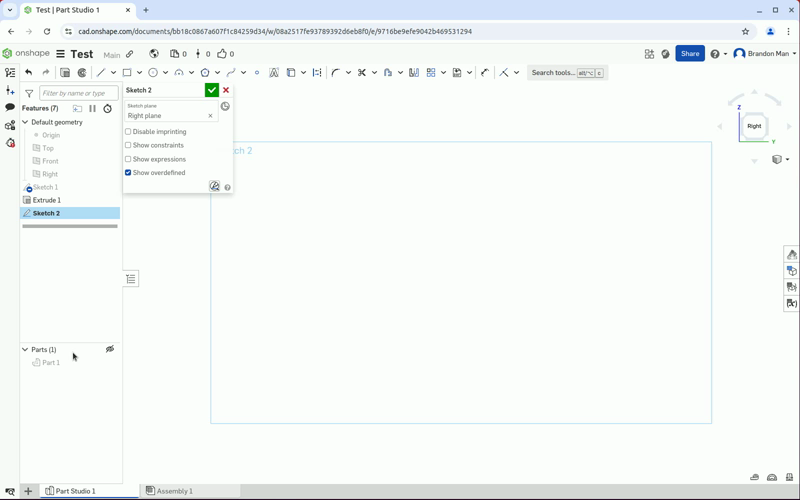
key(l)
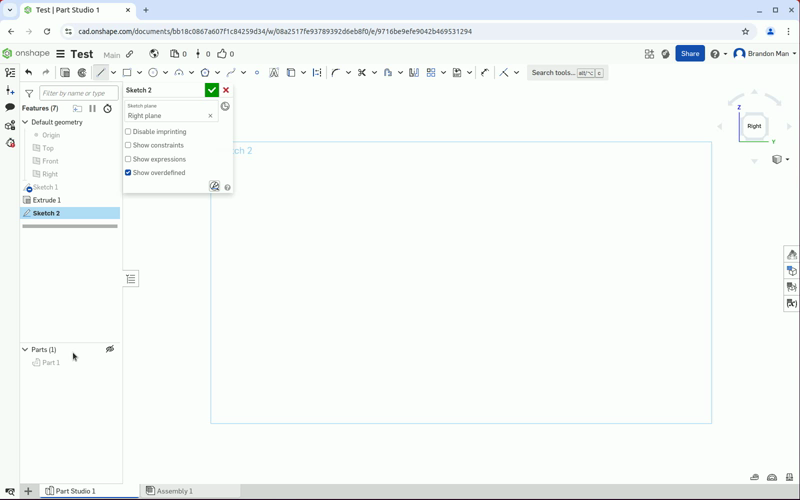
key_down(shift)
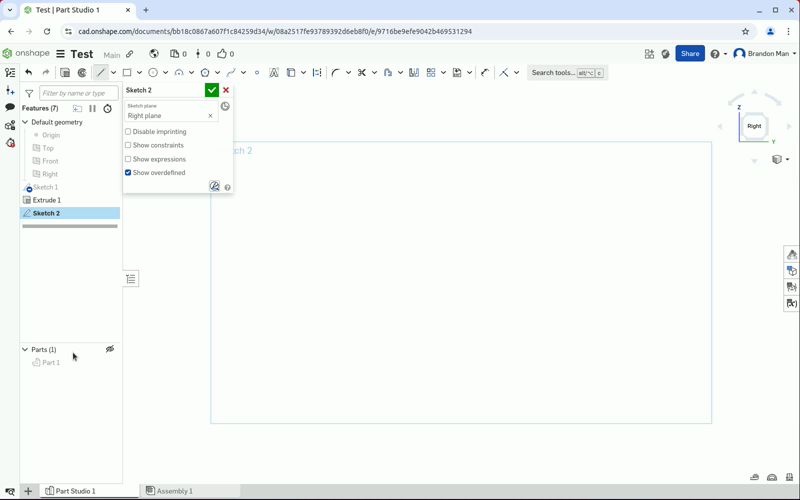
mouse_move(460, 365)
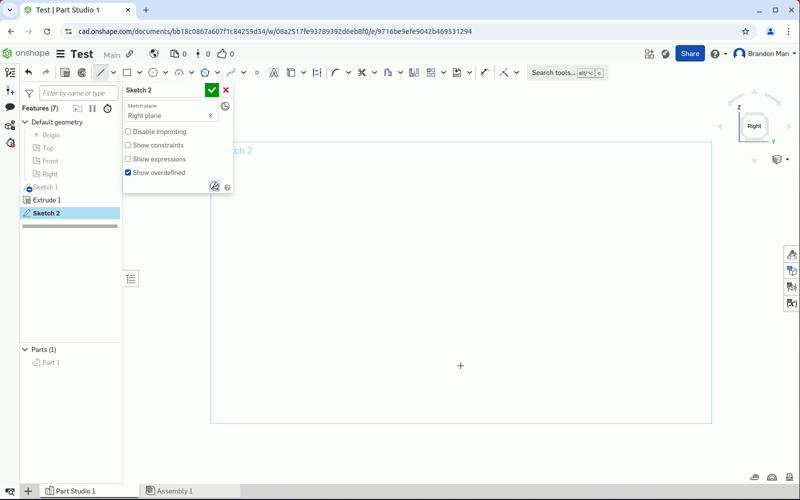
click(460, 365)
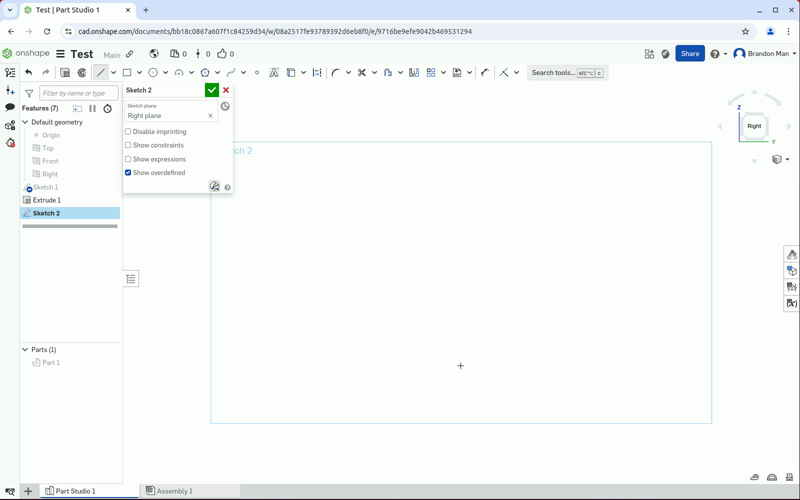
key_up(shift)
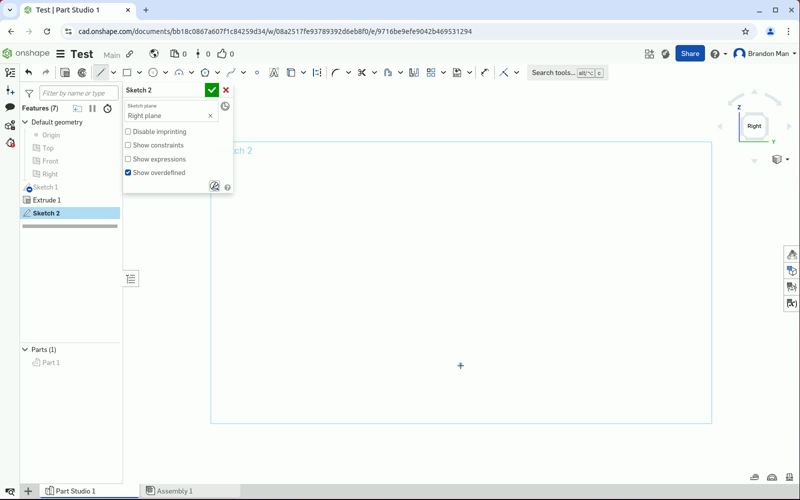
key_down(shift)
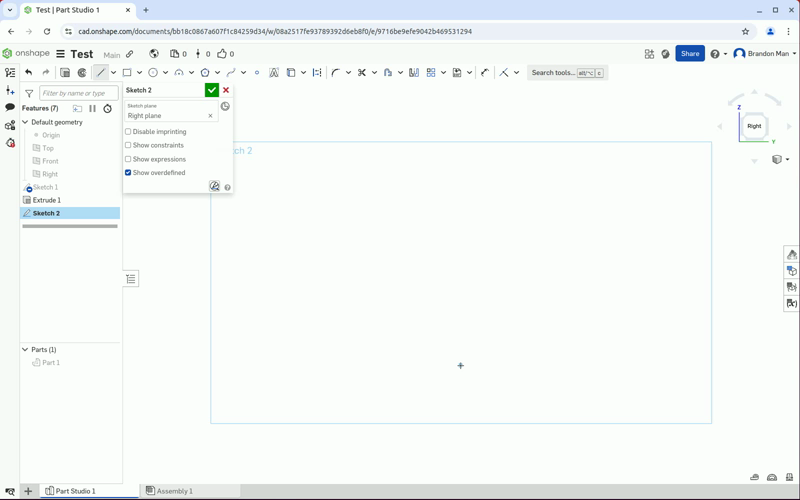
mouse_move(490, 365)
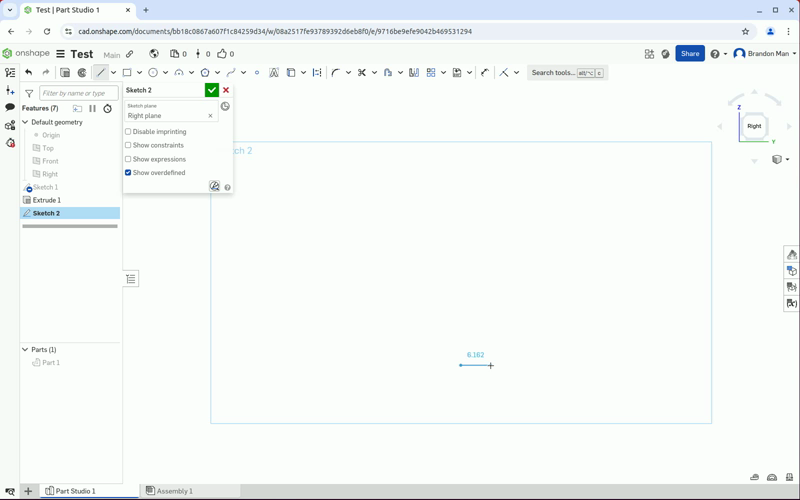
mouse_move(498, 365)
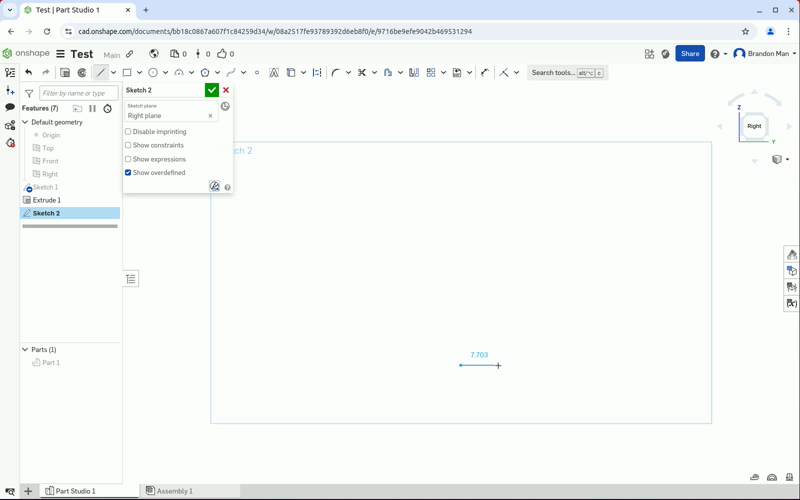
click(498, 365)
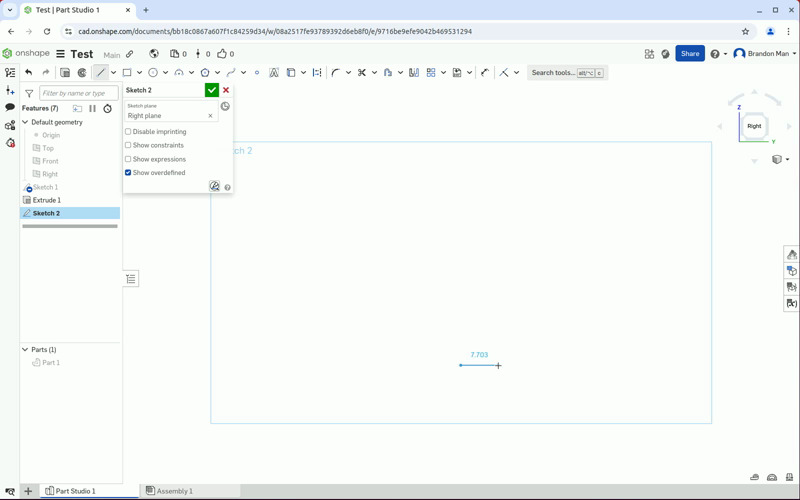
key_up(shift)
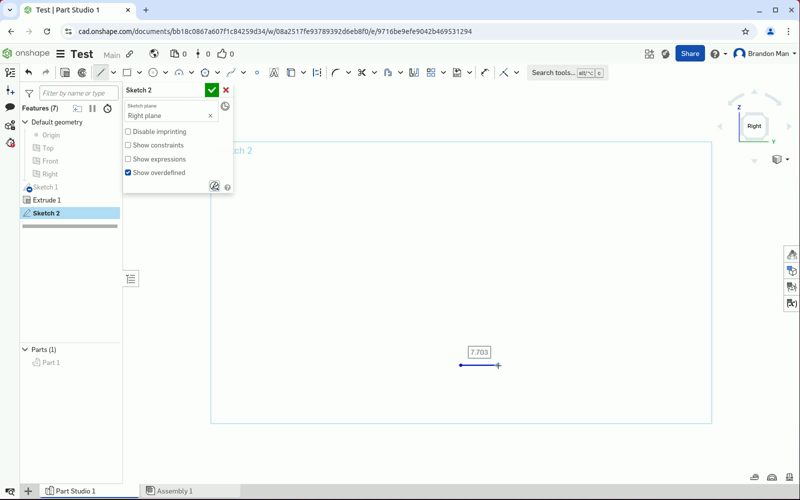
key_down(shift)
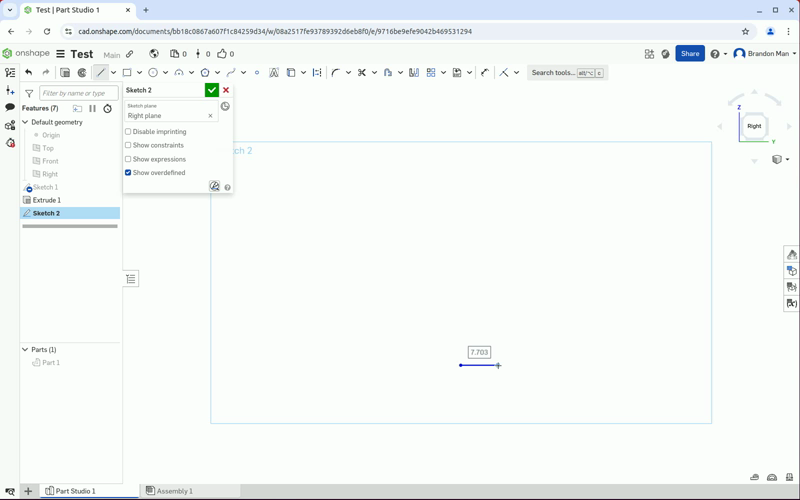
mouse_move(528, 365)
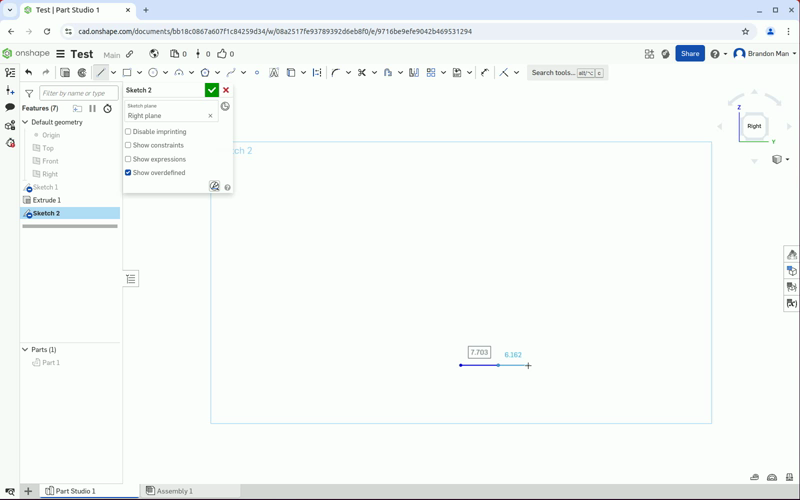
mouse_move(498, 336)
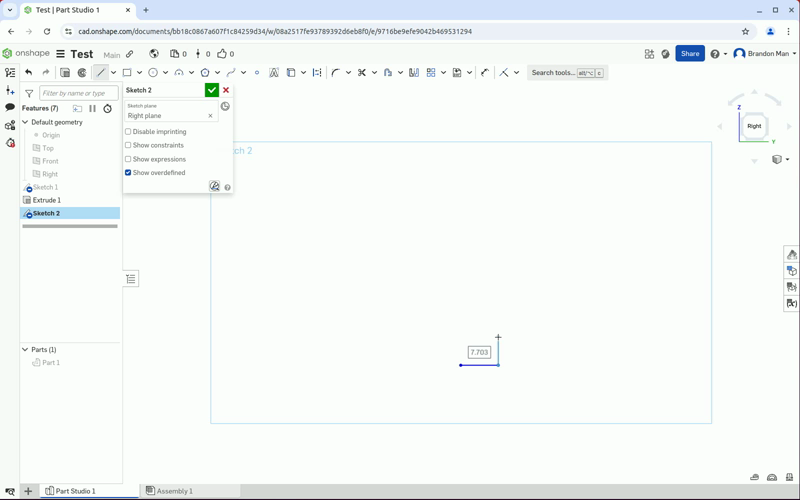
click(498, 336)
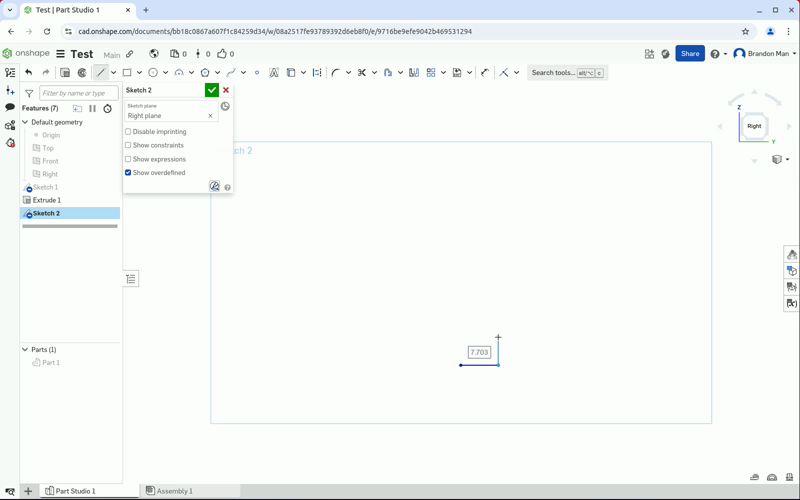
key_up(shift)
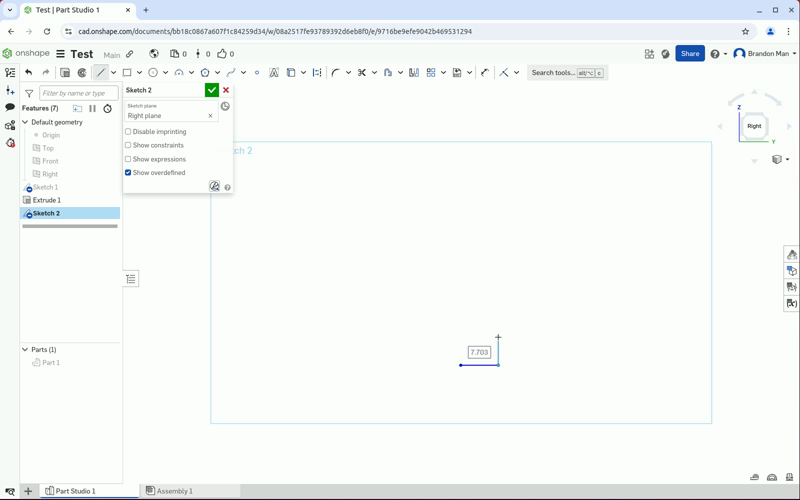
key_down(shift)
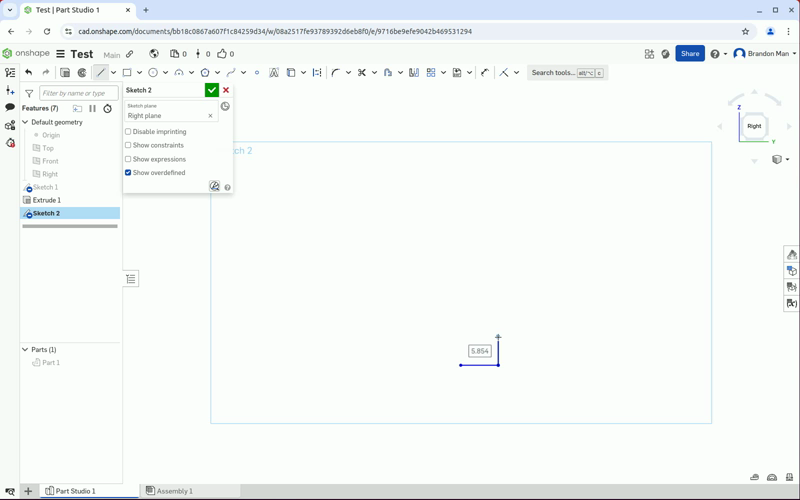
mouse_move(528, 336)
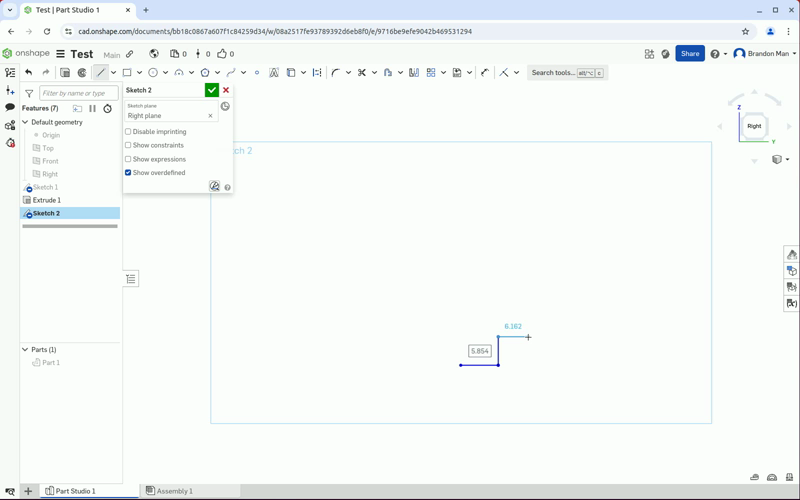
mouse_move(460, 336)
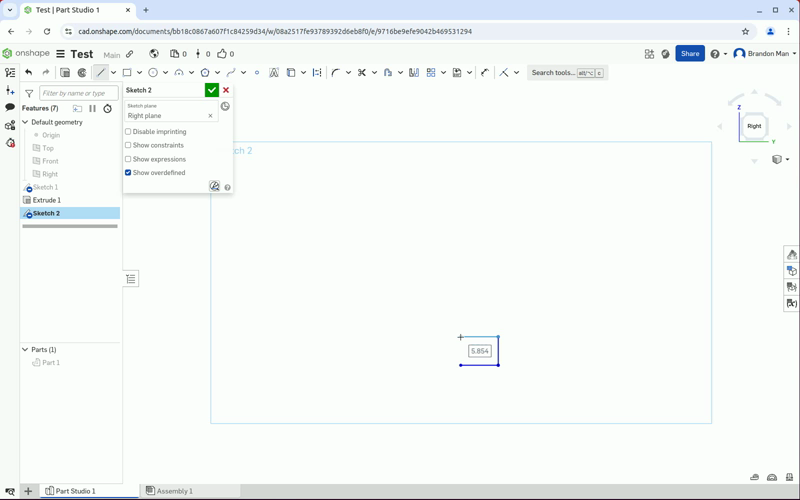
click(460, 336)
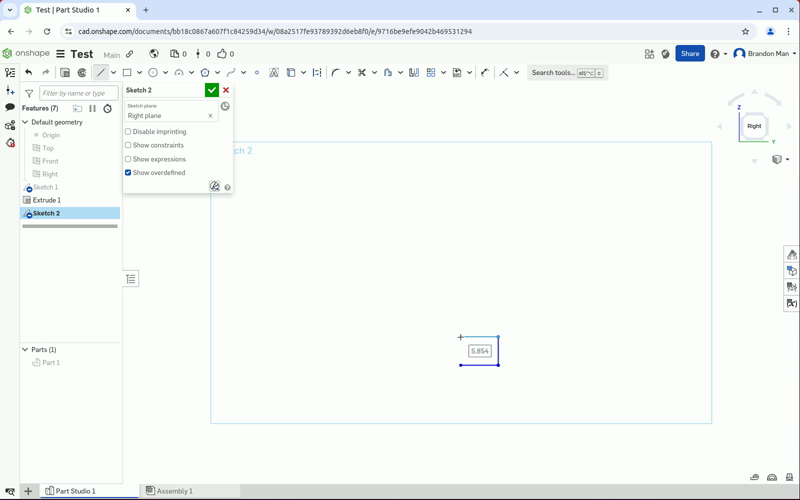
key_up(shift)
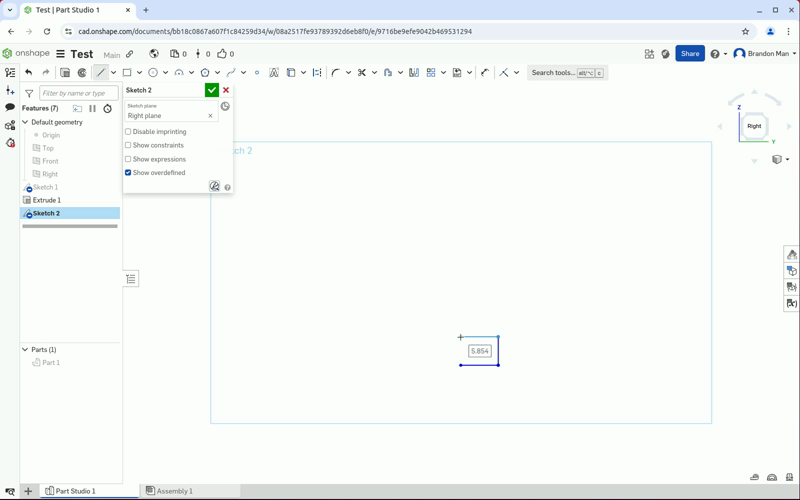
key_down(shift)
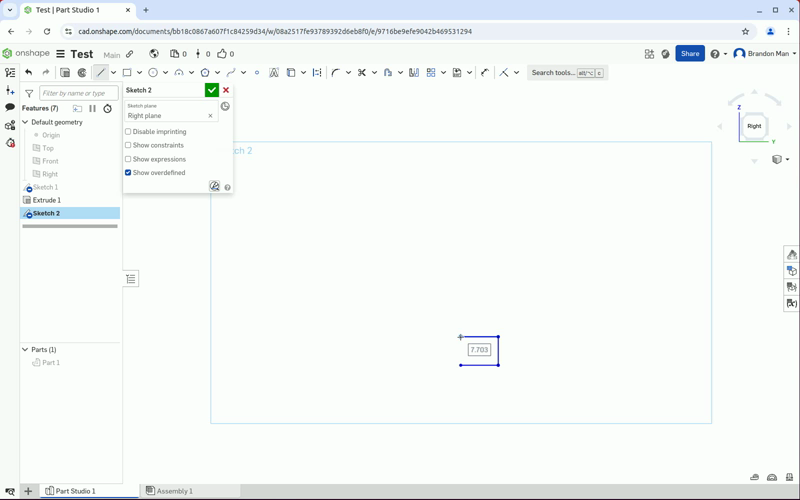
mouse_move(490, 336)
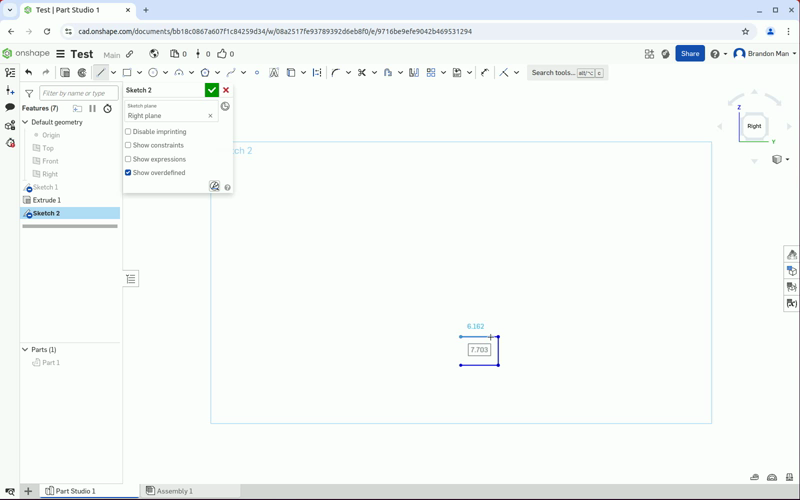
mouse_move(460, 364)
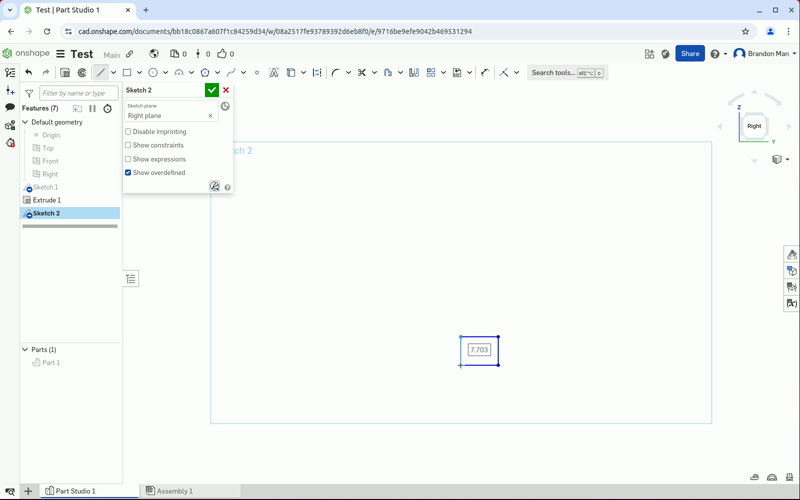
scroll(6)
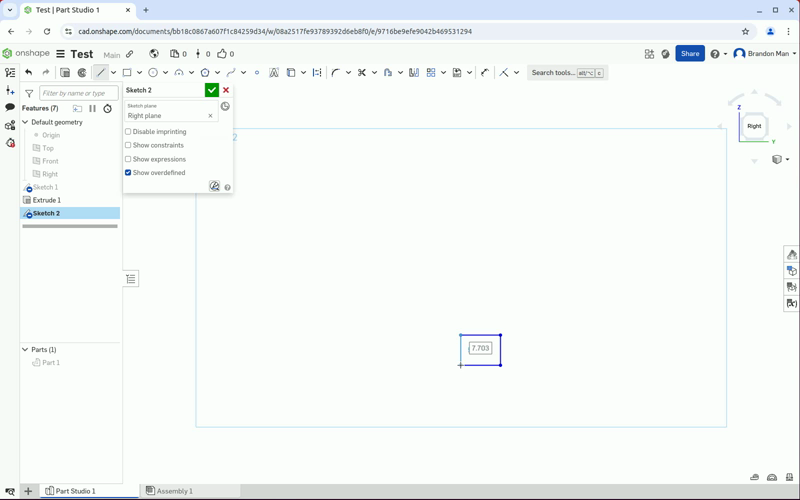
scroll(6)
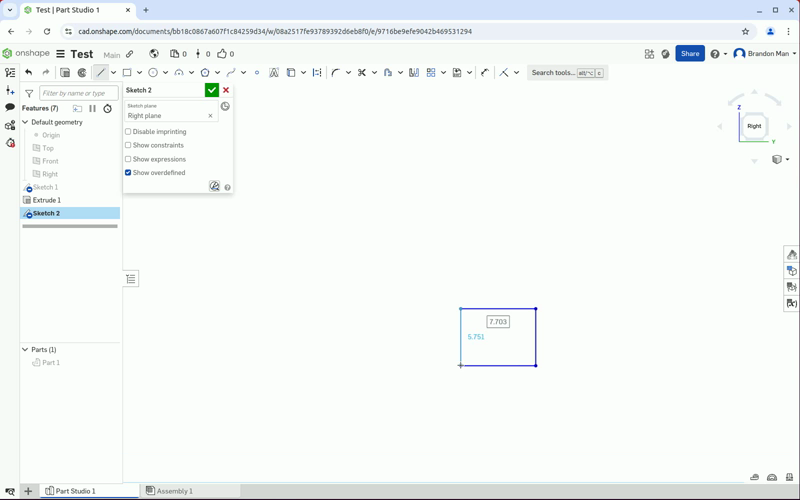
scroll(6)
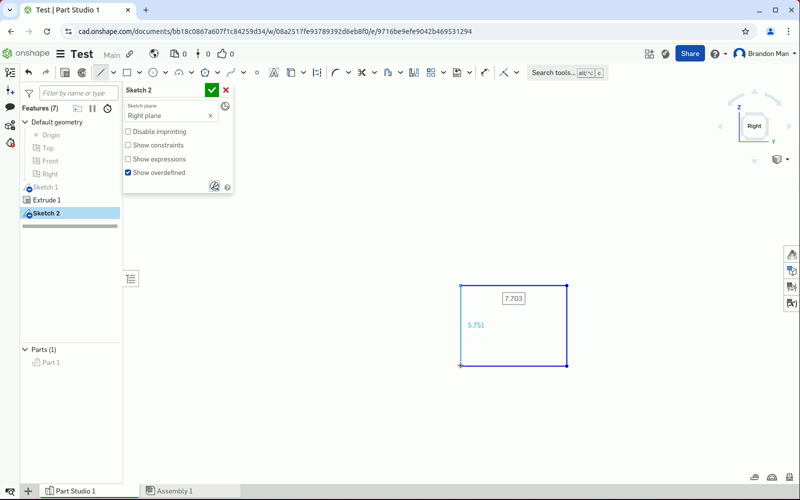
scroll(6)
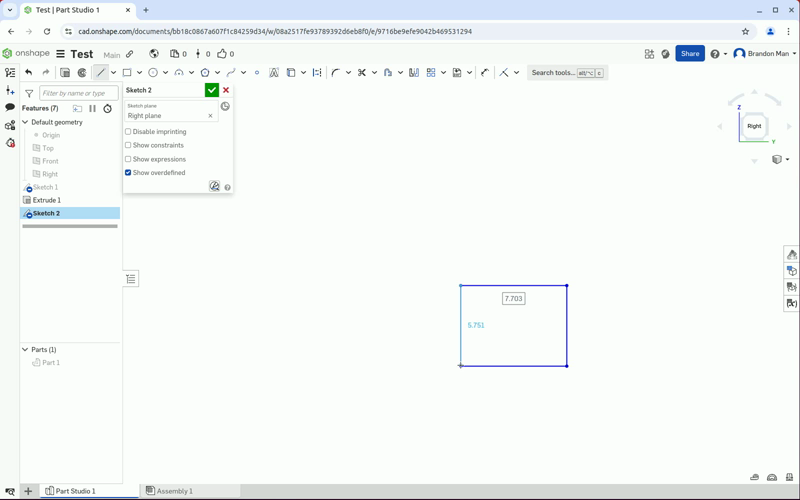
scroll(6)
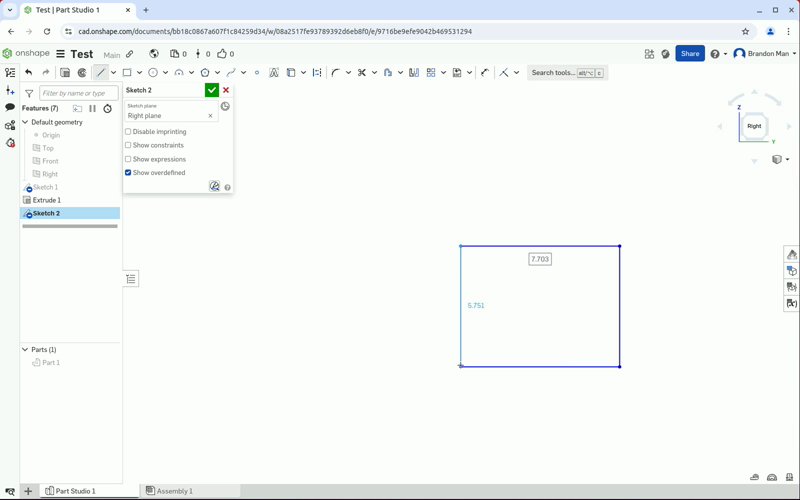
scroll(6)
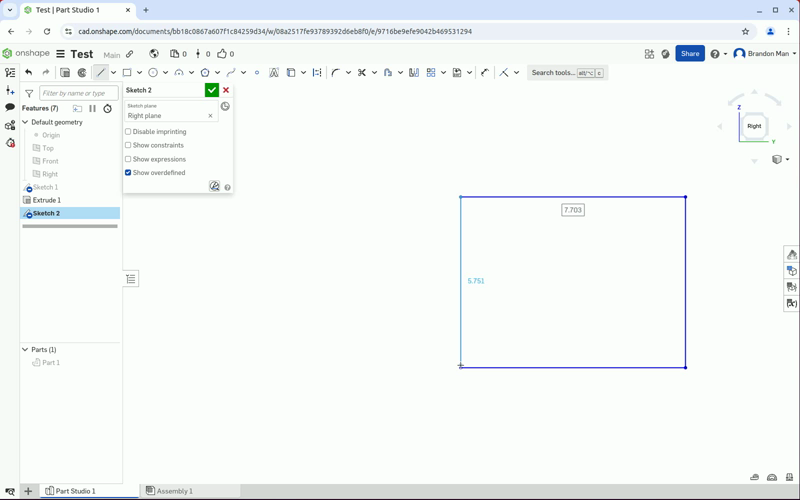
scroll(6)
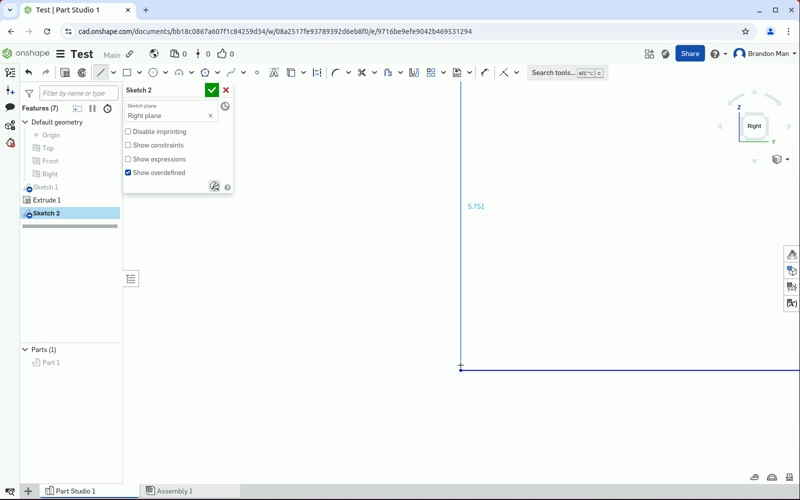
click(460, 364)
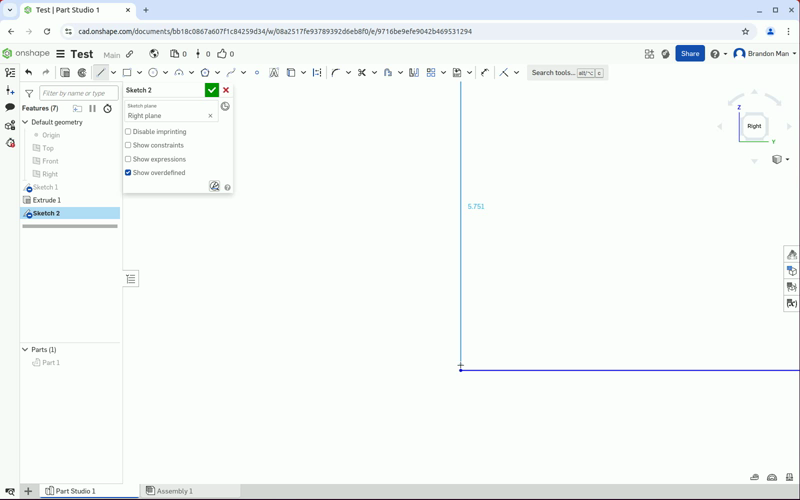
scroll(-6)
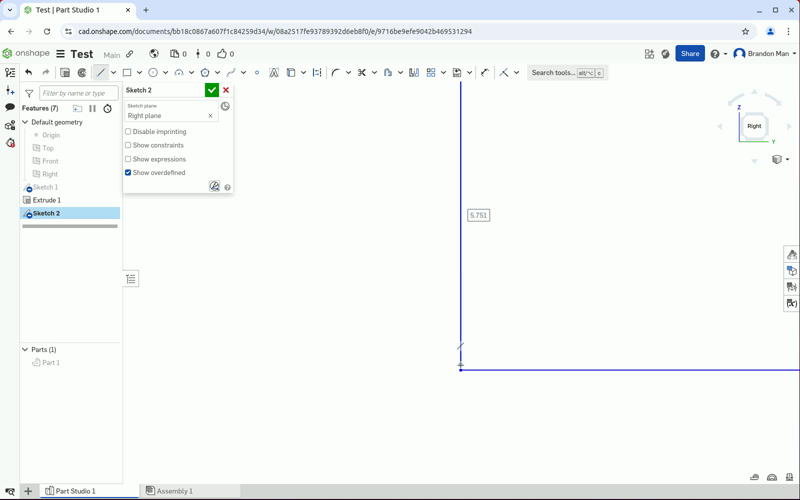
scroll(-6)
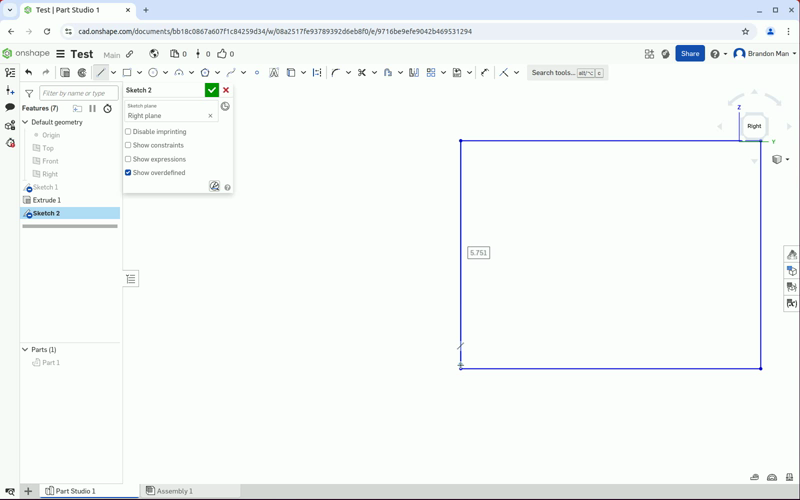
scroll(-6)
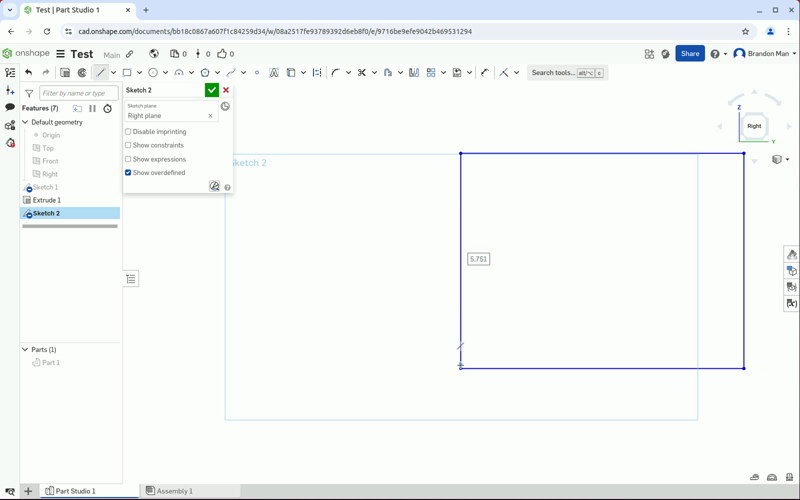
scroll(-6)
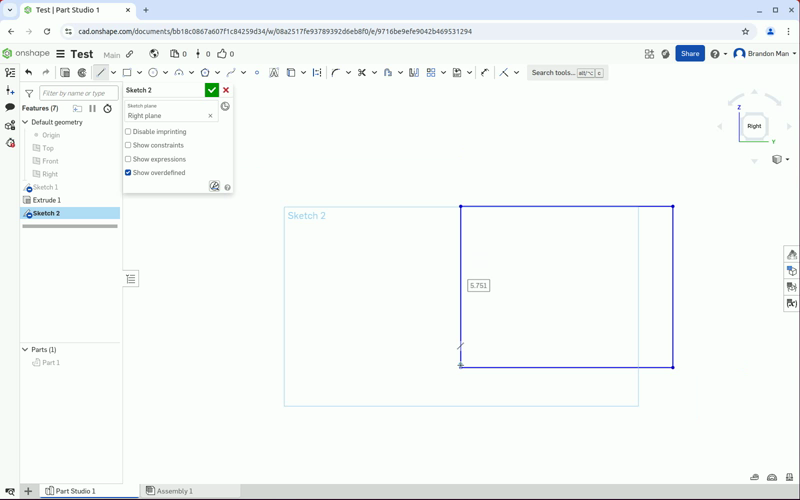
scroll(-6)
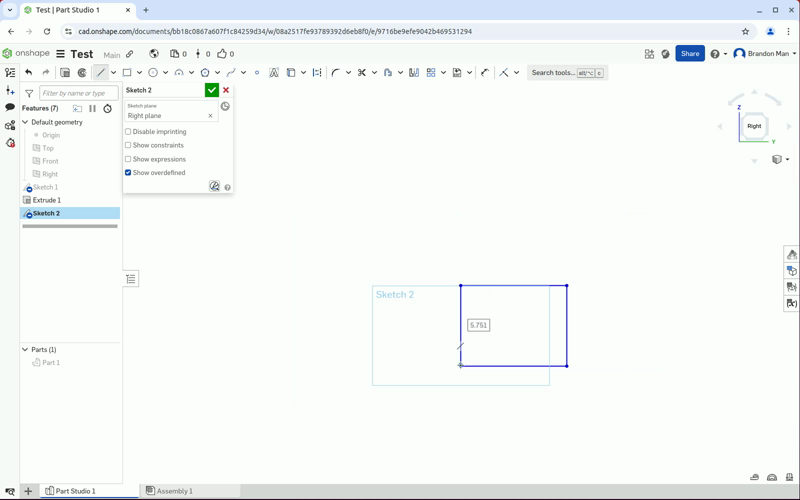
scroll(-6)
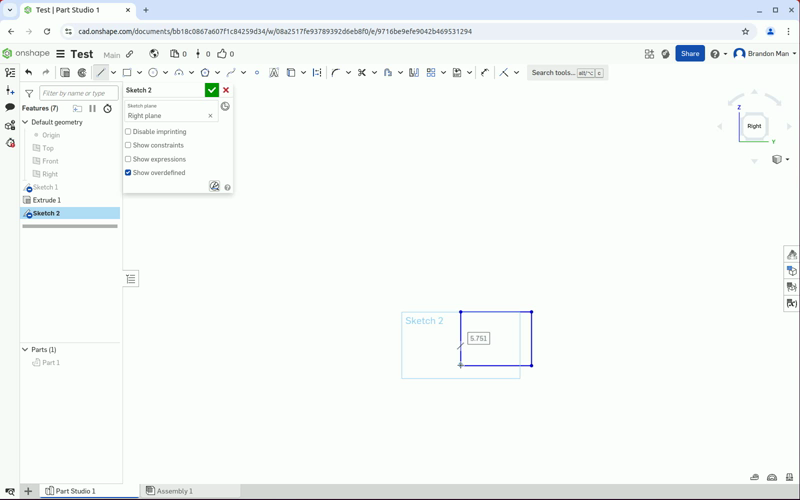
scroll(-6)
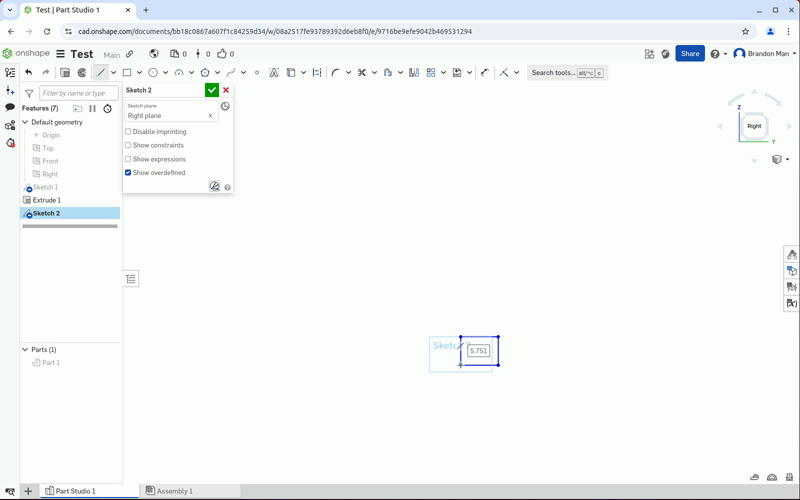
key_up(shift)
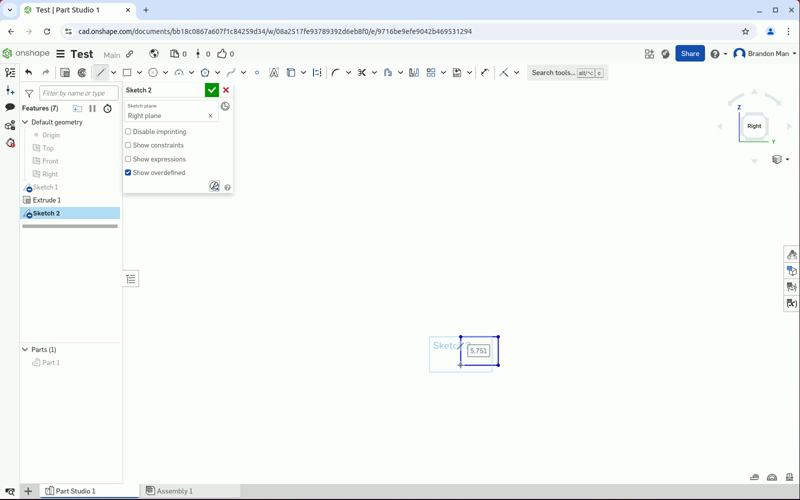
mouse_move(490, 364)
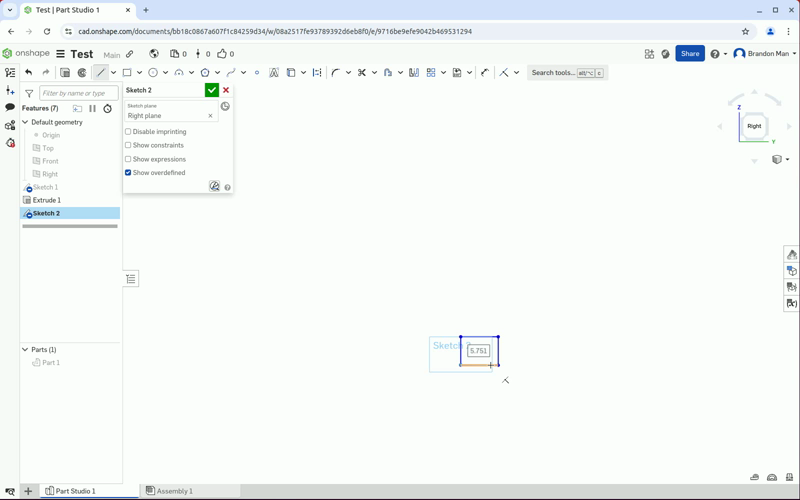
key_down(shift)
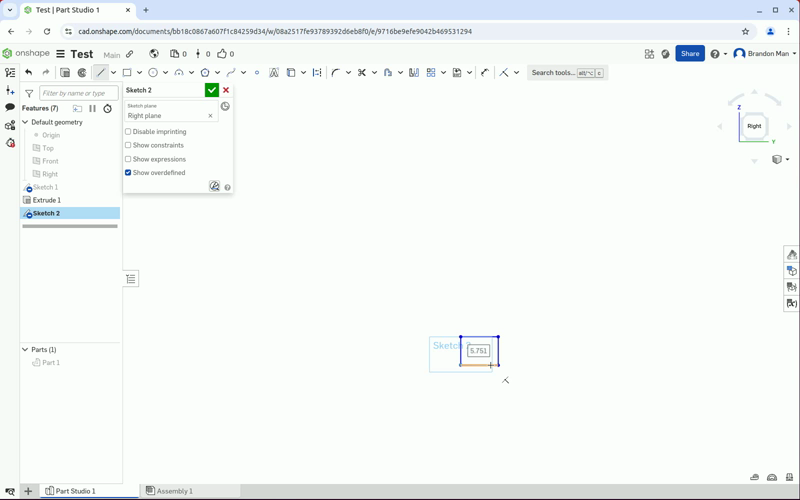
mouse_move(460, 365)
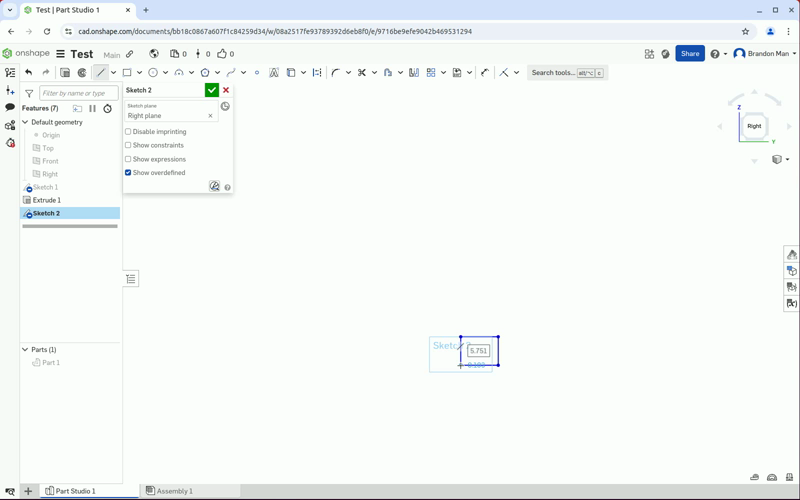
scroll(6)
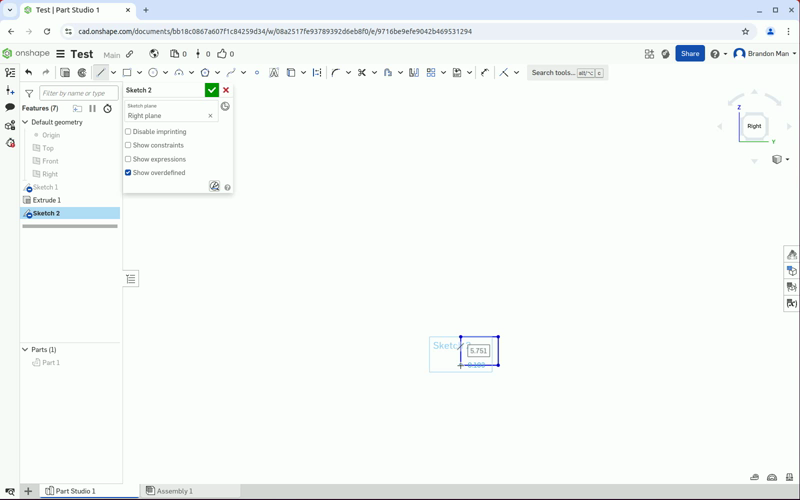
scroll(6)
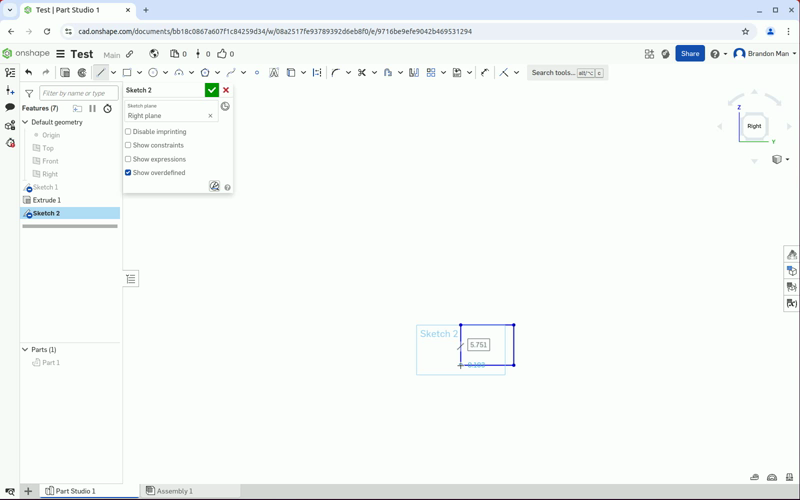
scroll(6)
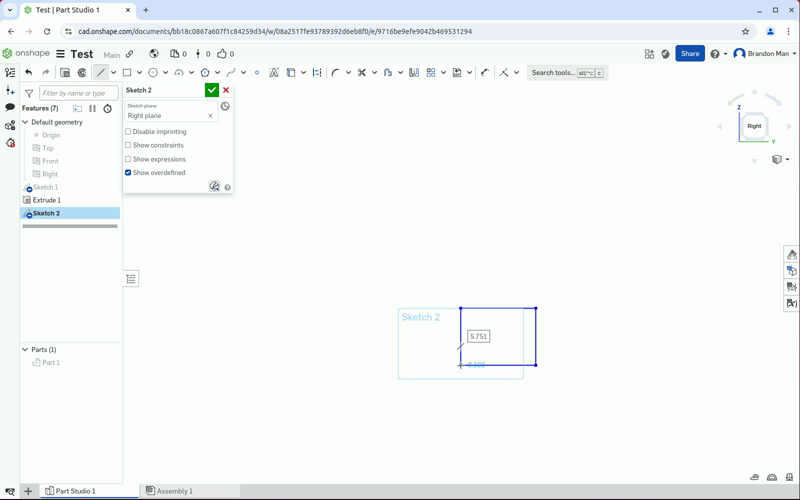
scroll(6)
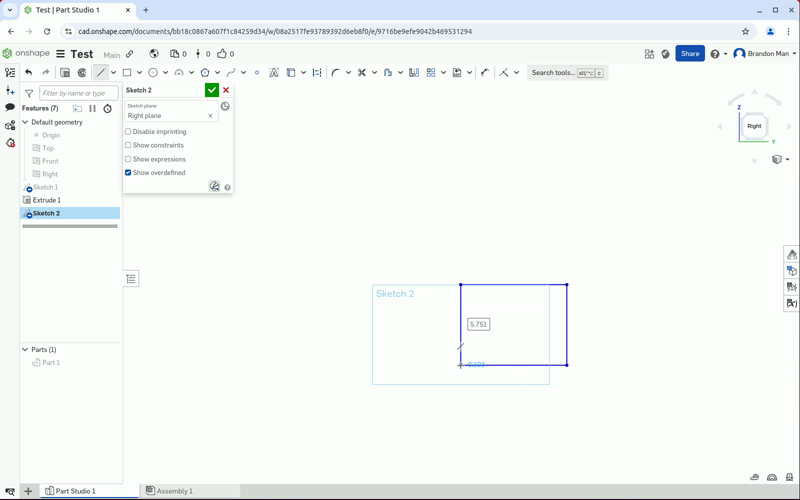
scroll(6)
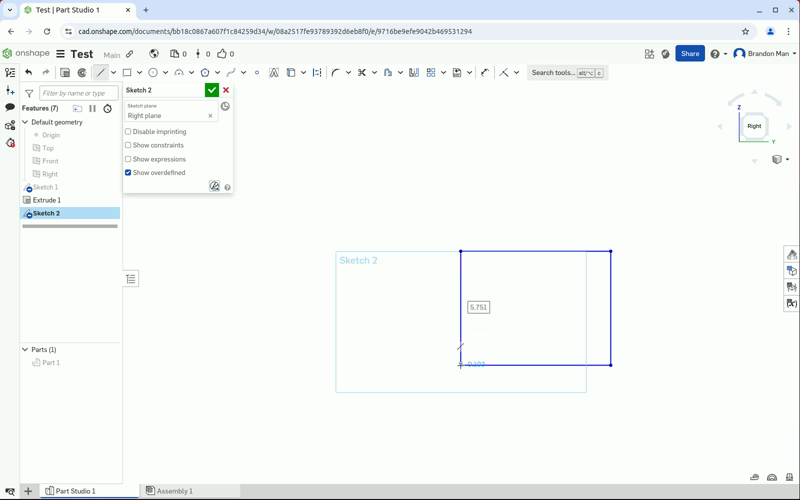
scroll(6)
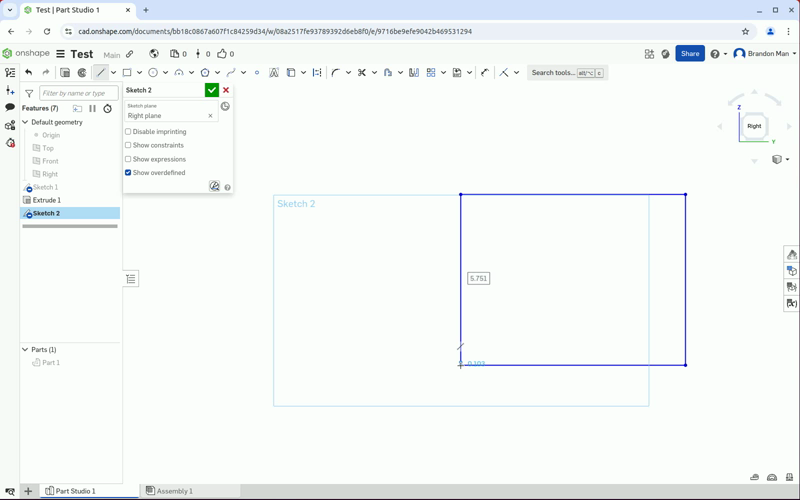
scroll(6)
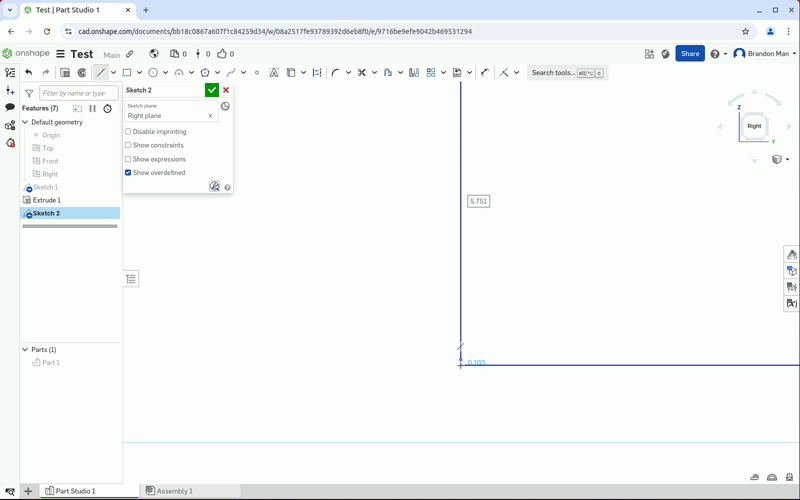
key_up(shift)
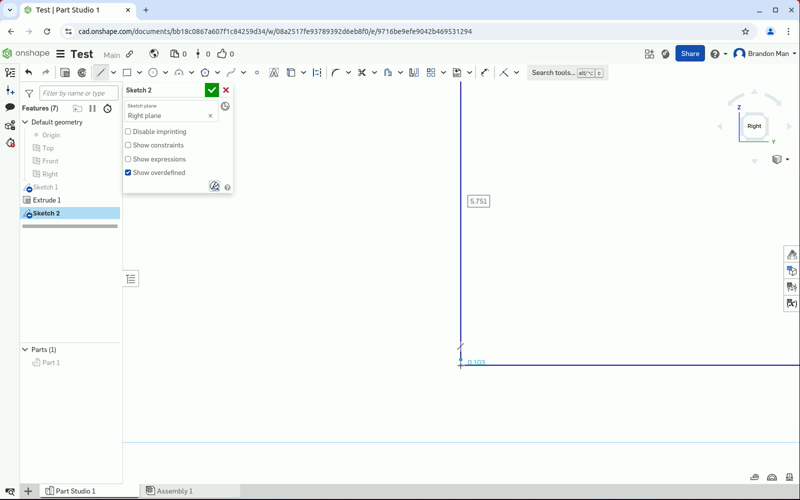
click(460, 365)
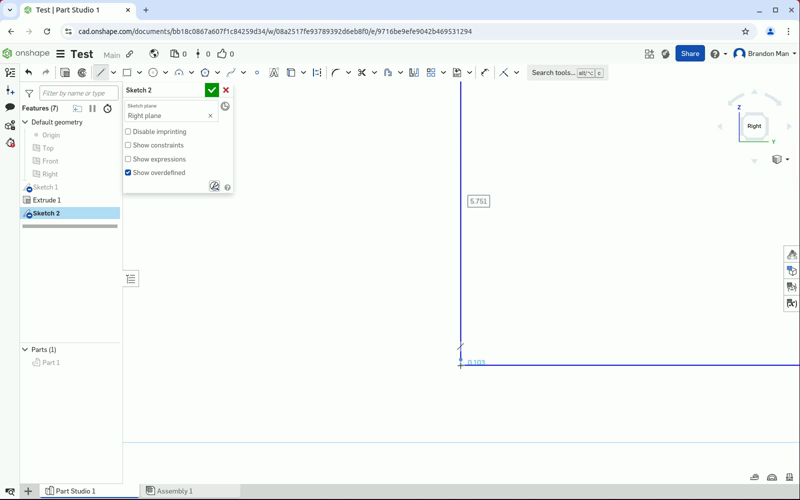
scroll(-6)
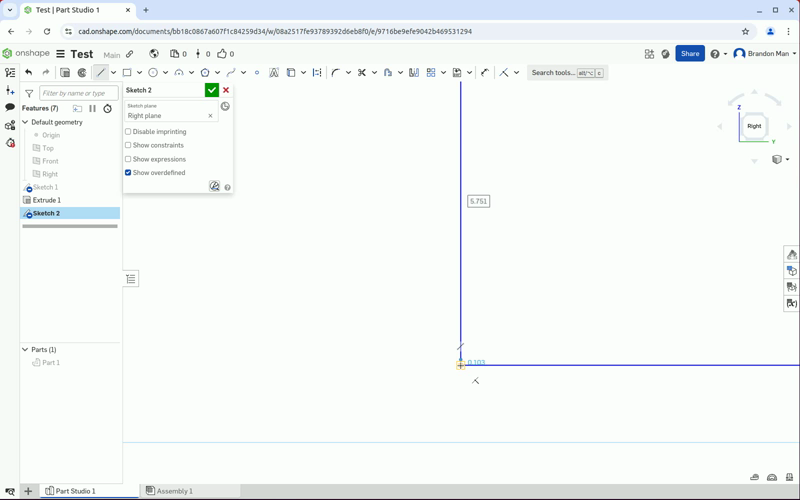
scroll(-6)
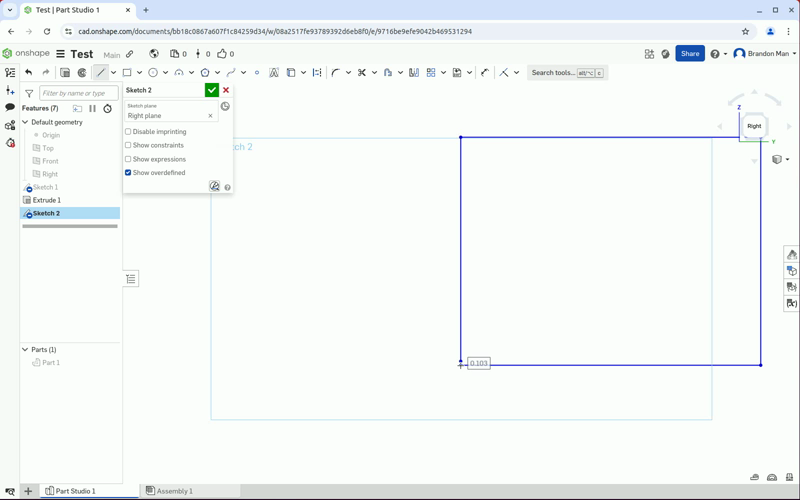
scroll(-6)
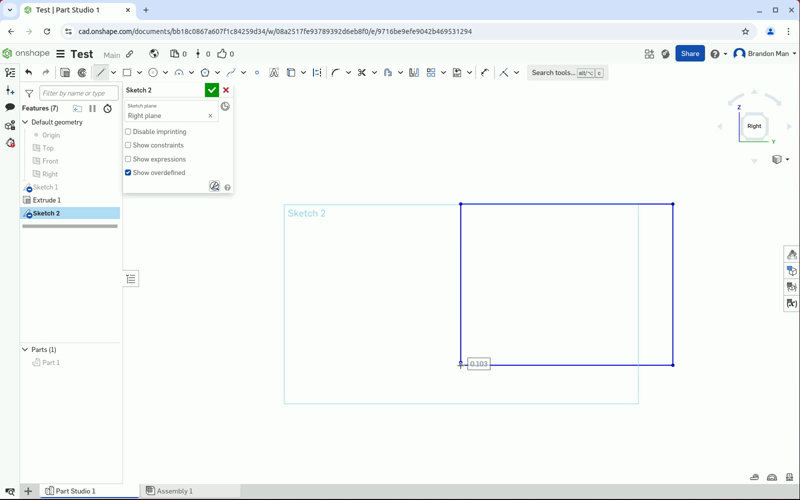
scroll(-6)
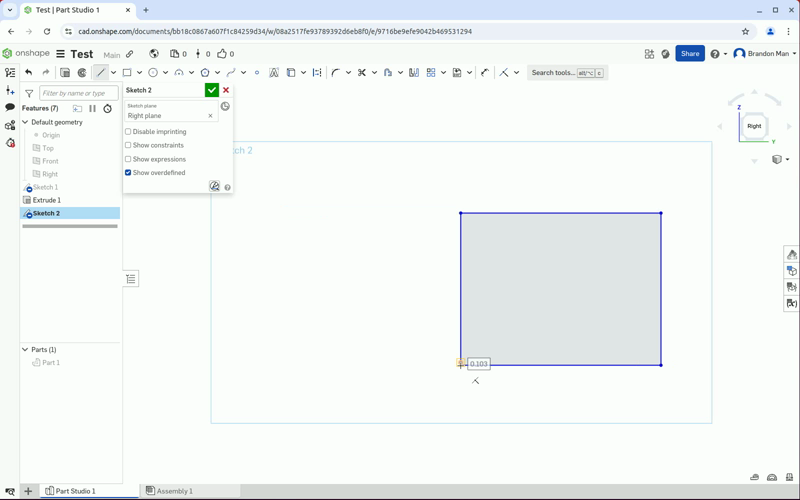
scroll(-6)
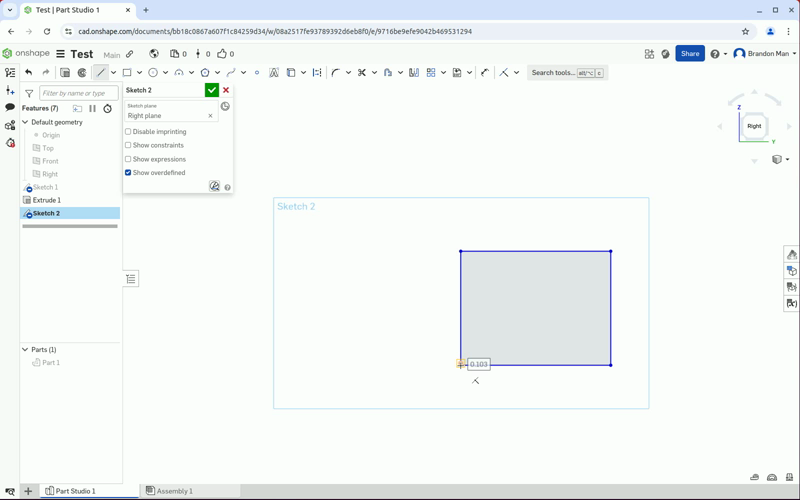
scroll(-6)
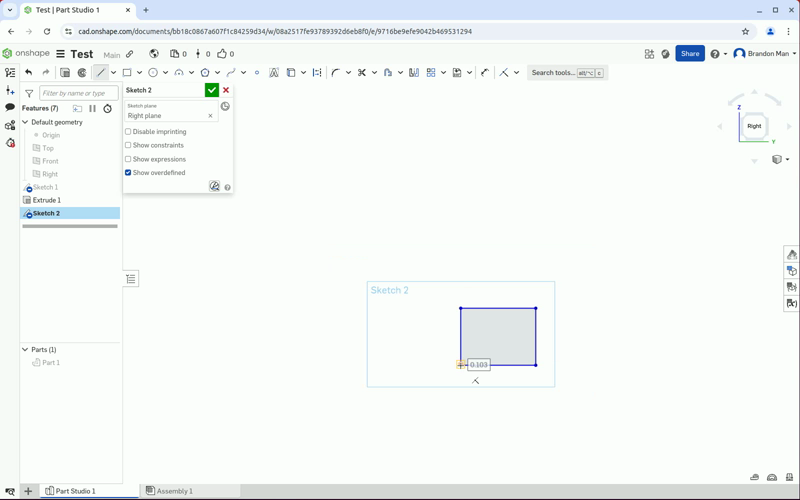
scroll(-6)
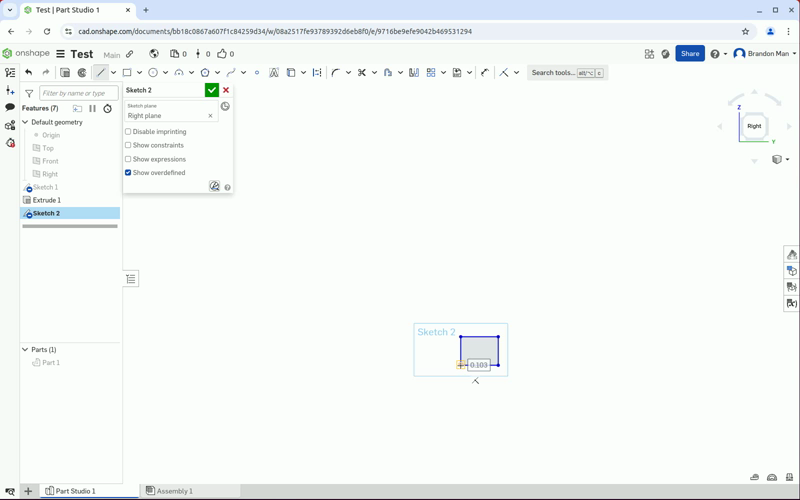
key(esc)
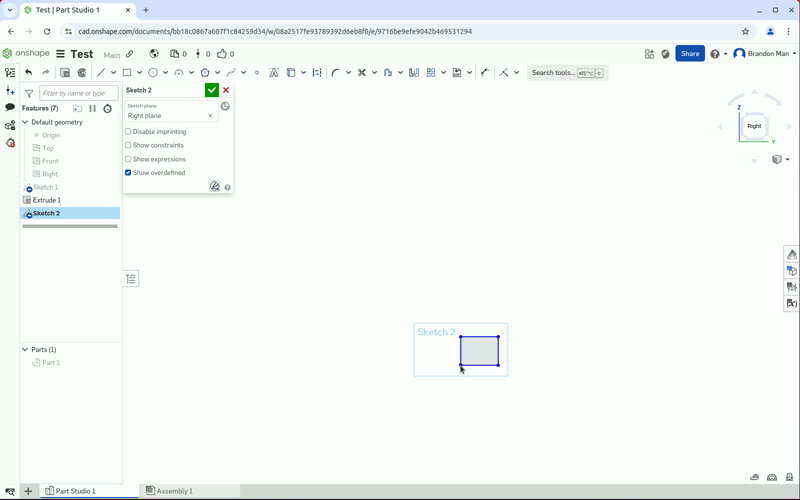
mouse_move(474, 354)
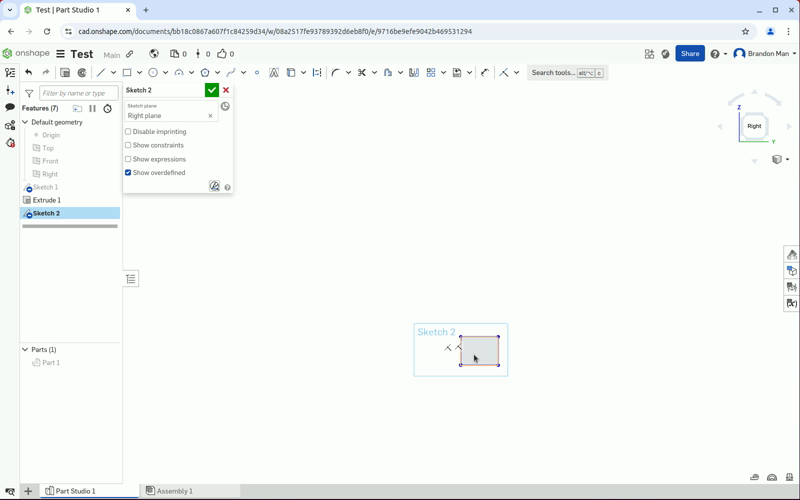
scroll(6)
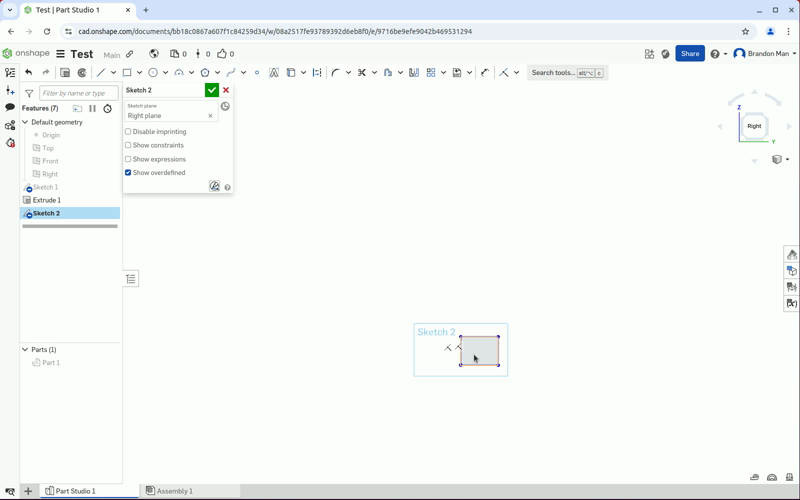
scroll(6)
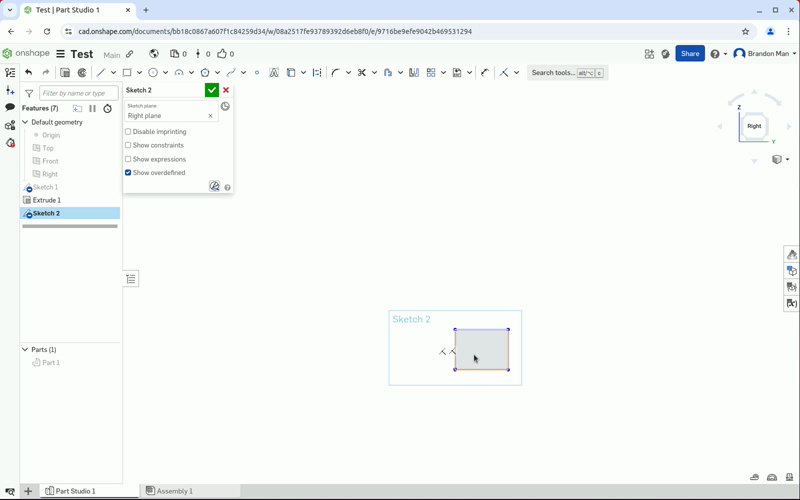
scroll(6)
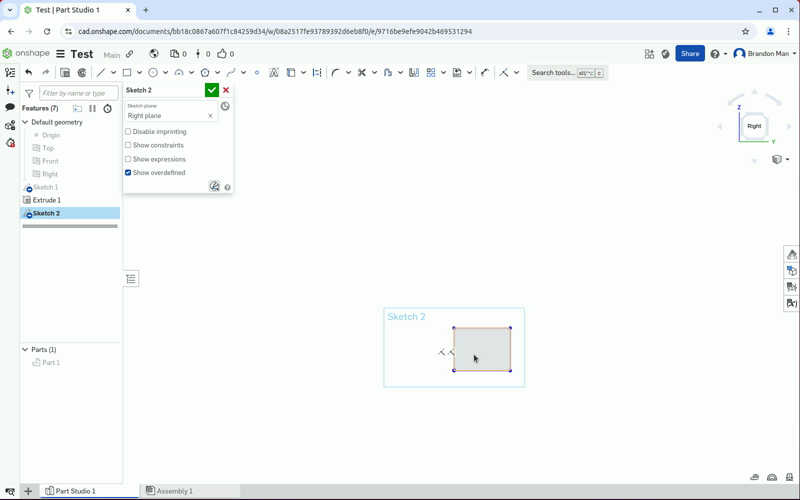
scroll(6)
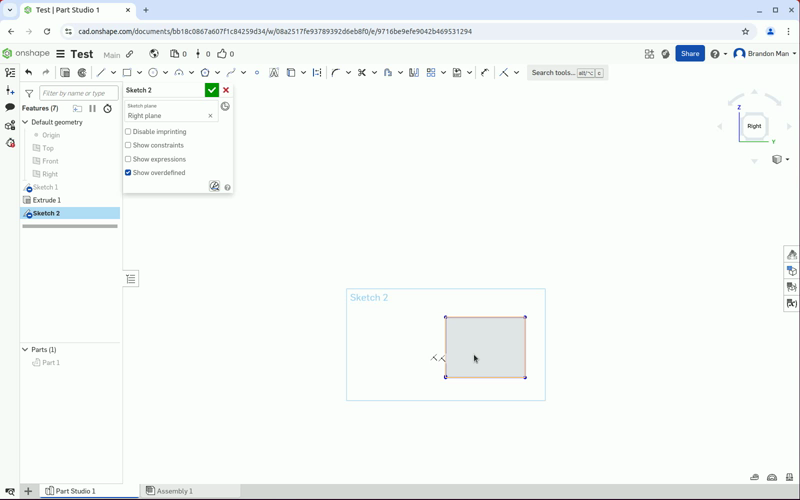
scroll(6)
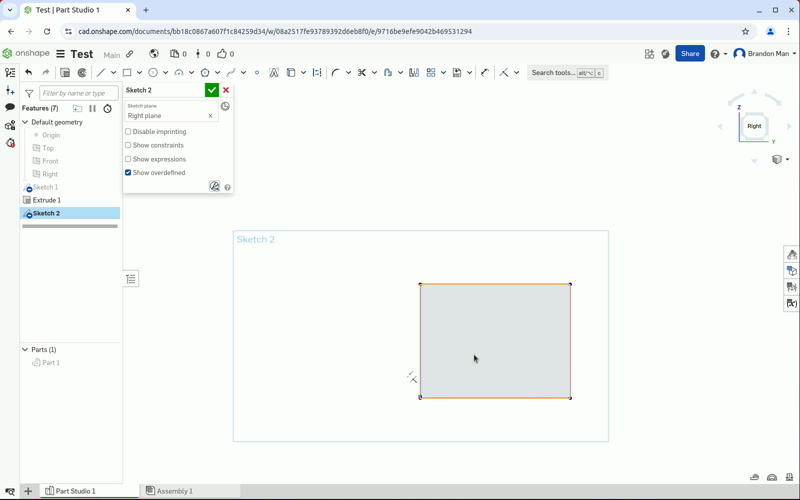
scroll(6)
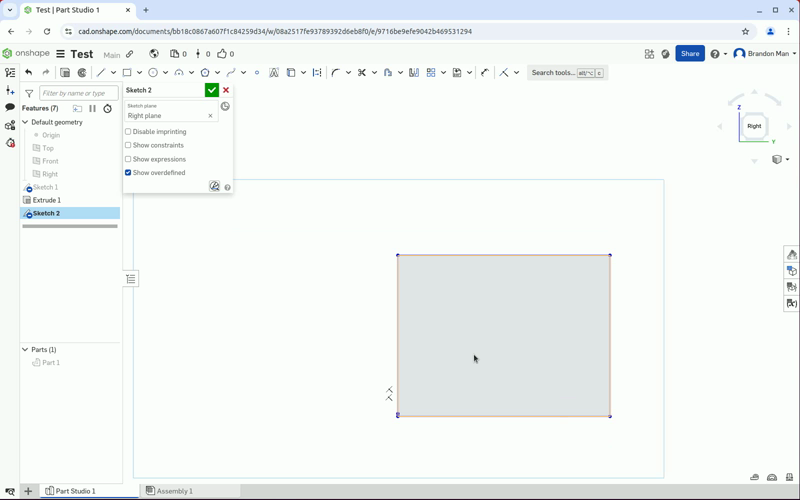
scroll(6)
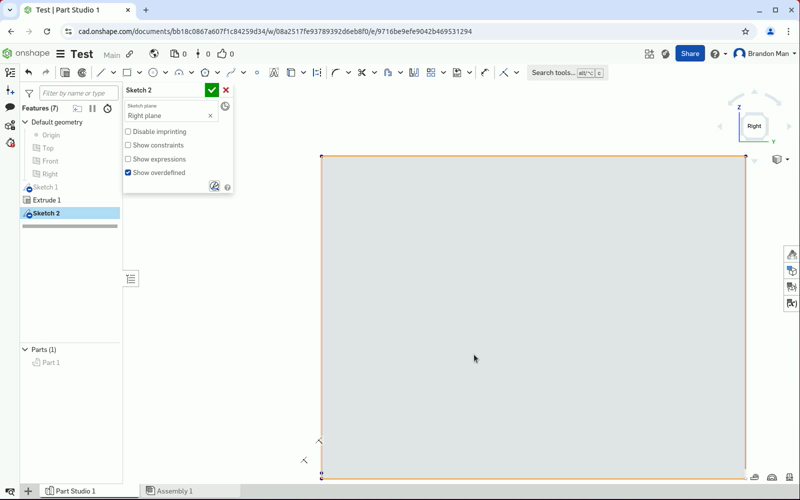
click(474, 354)
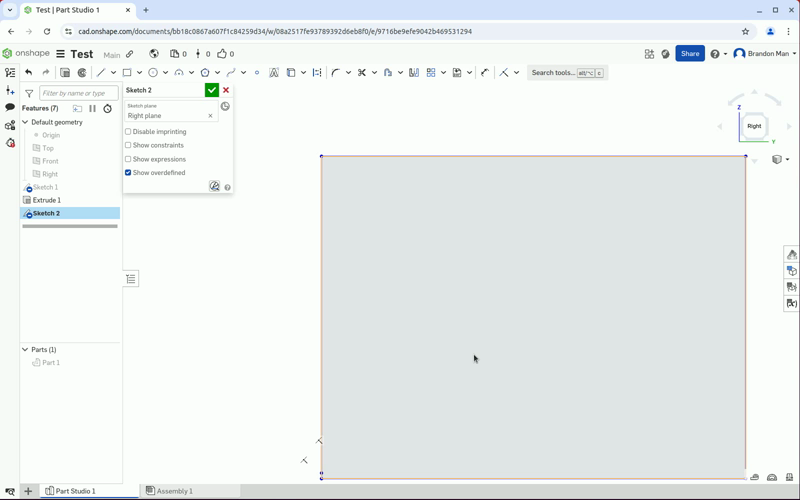
scroll(-6)
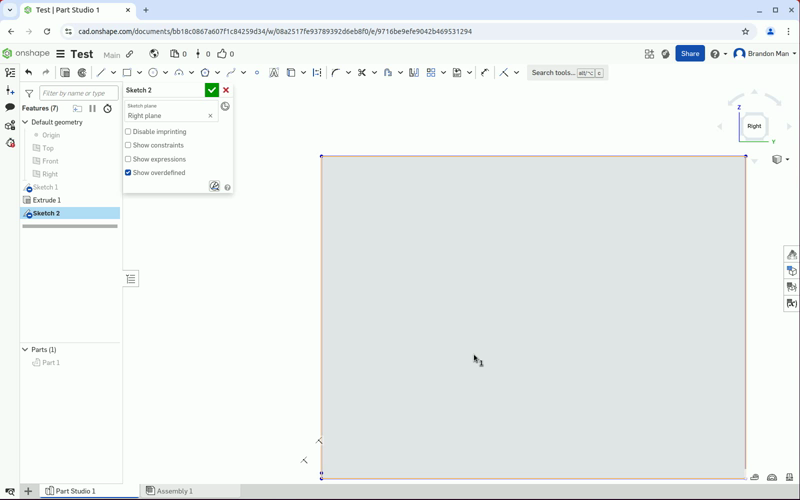
scroll(-6)
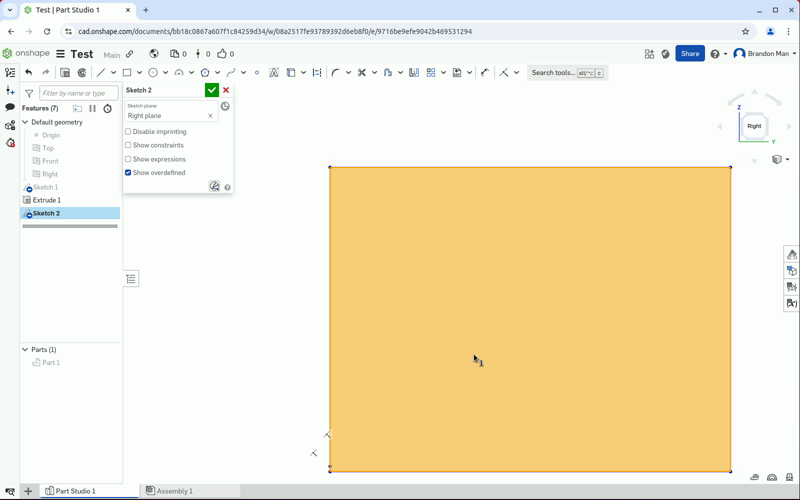
scroll(-6)
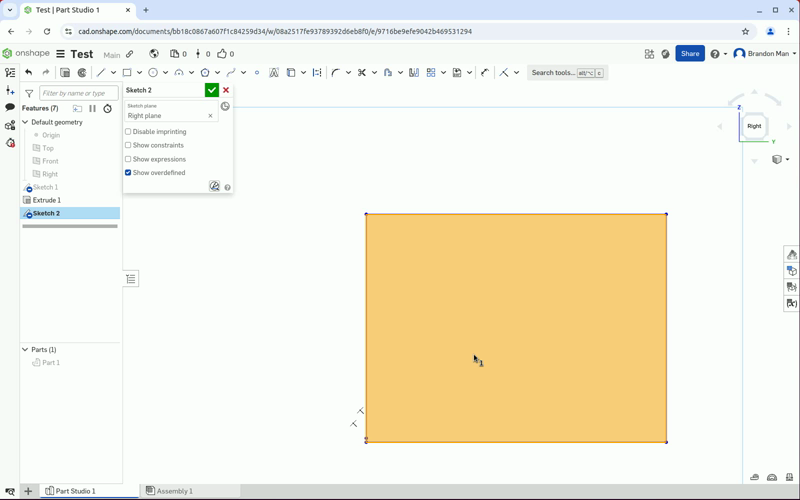
scroll(-6)
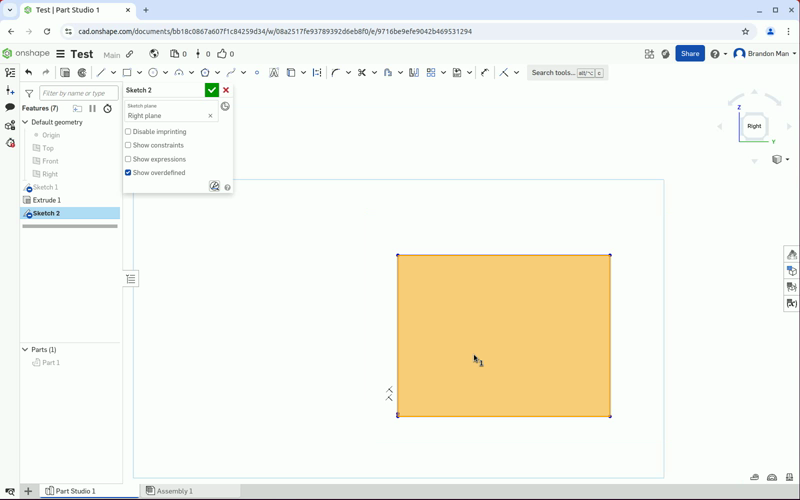
scroll(-6)
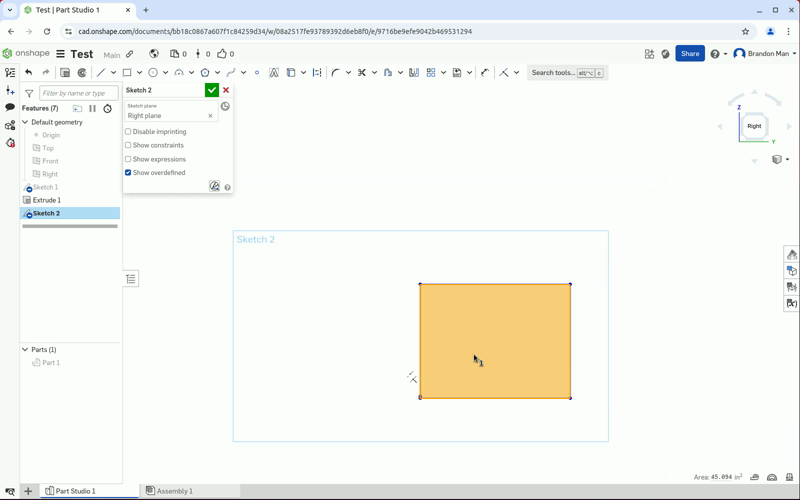
scroll(-6)
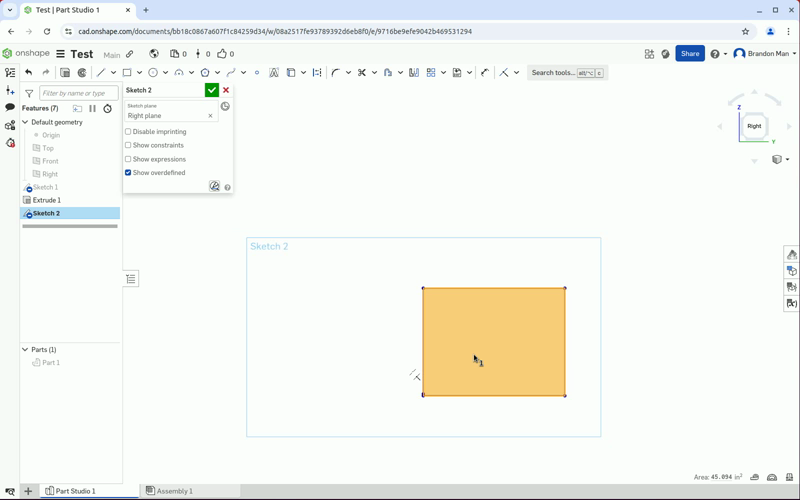
scroll(-6)
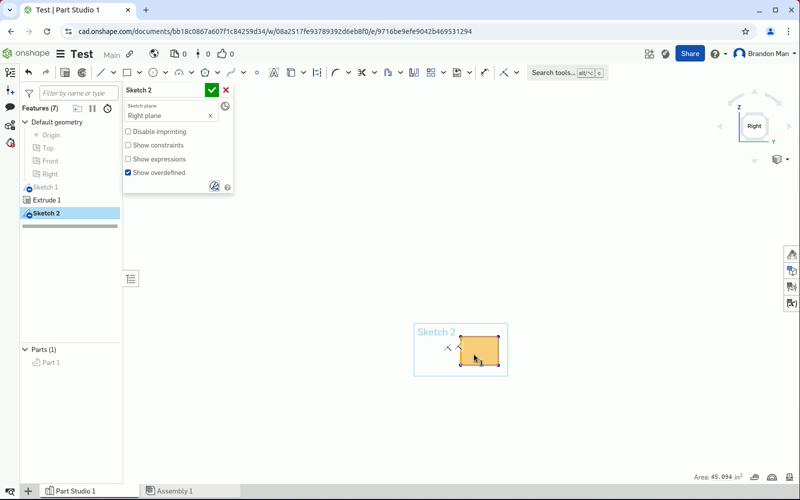
mouse_move(73, 352)
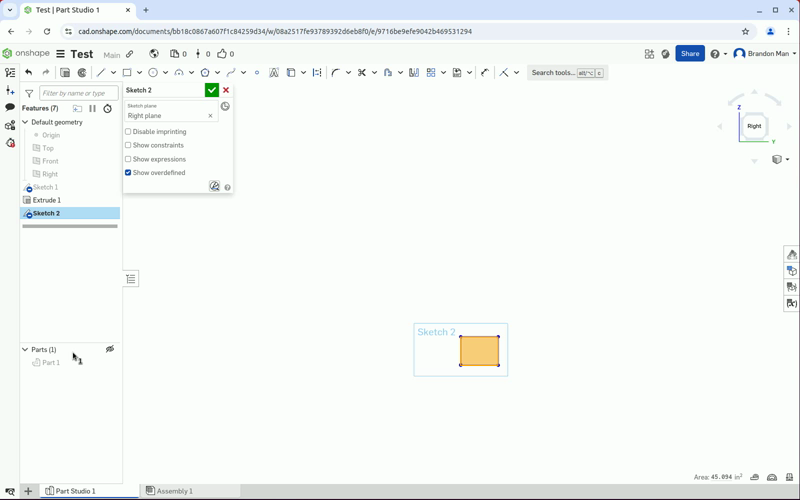
key(shift+y)
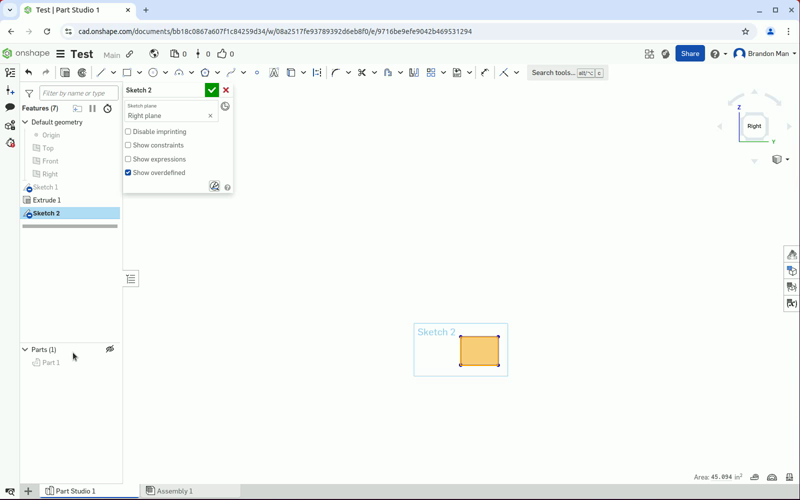
key(shift+e)
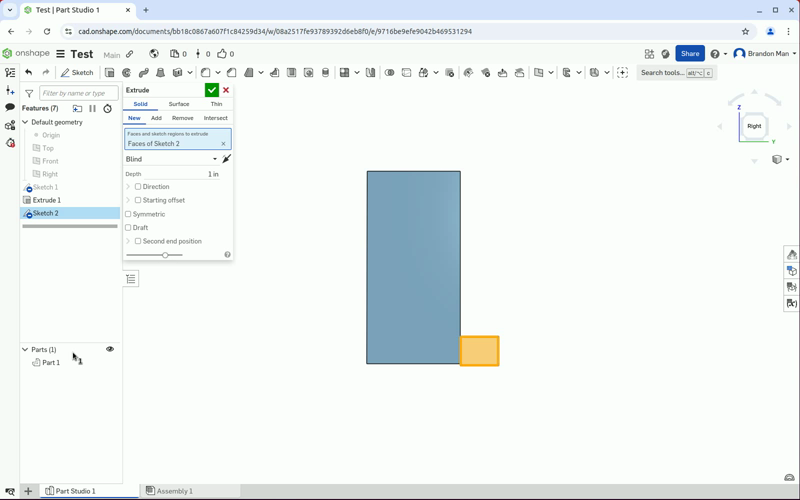
mouse_move(143, 106)
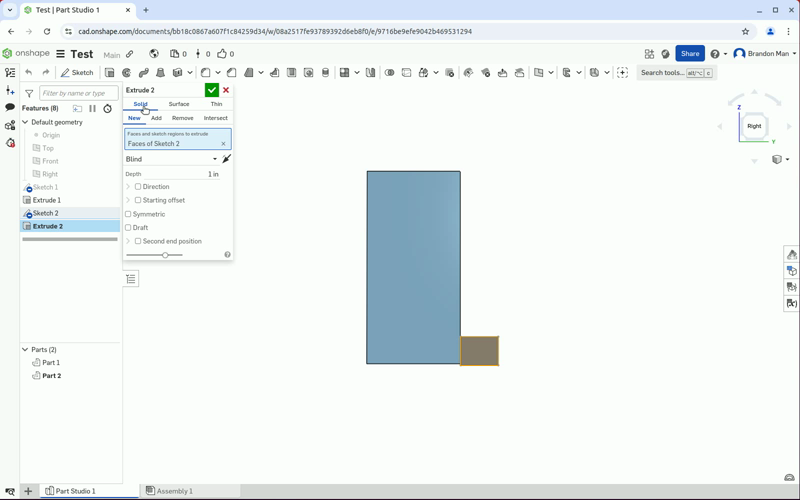
click(143, 106)
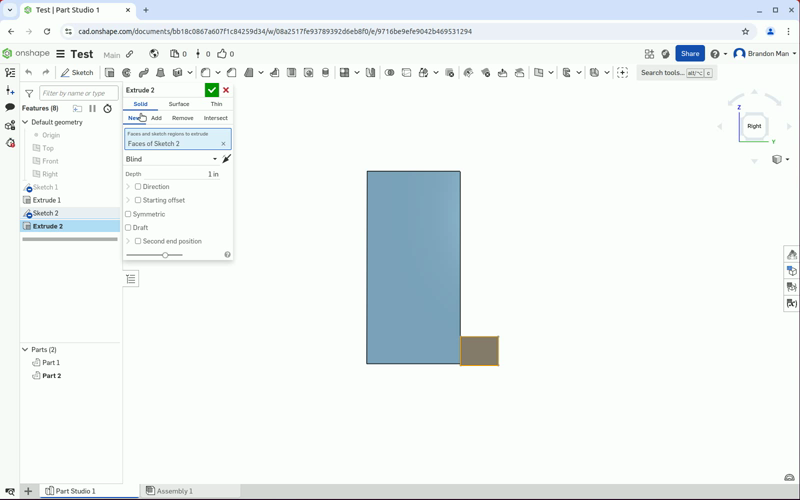
mouse_move(137, 120)
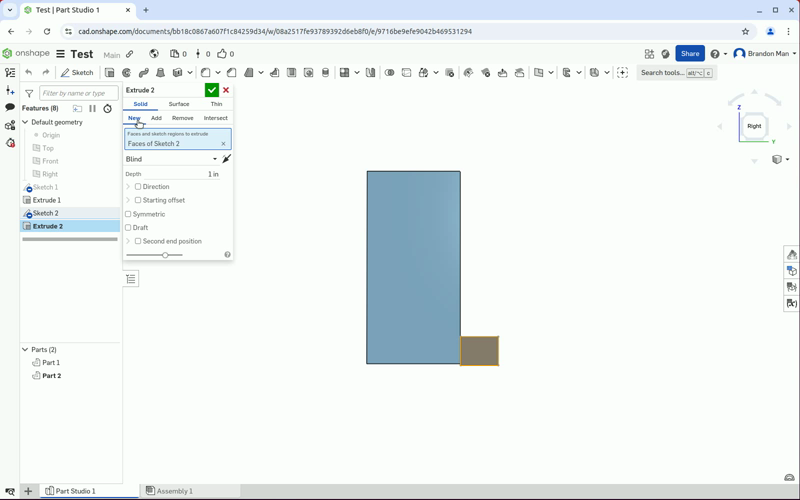
click(137, 120)
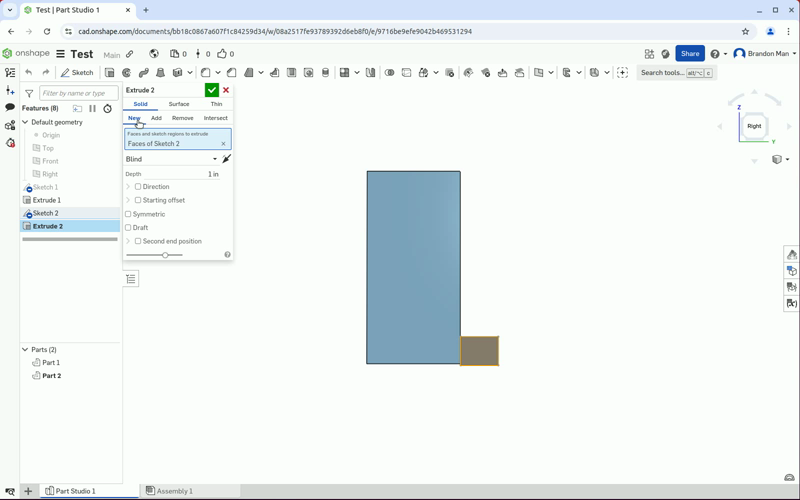
key(tab, 4)
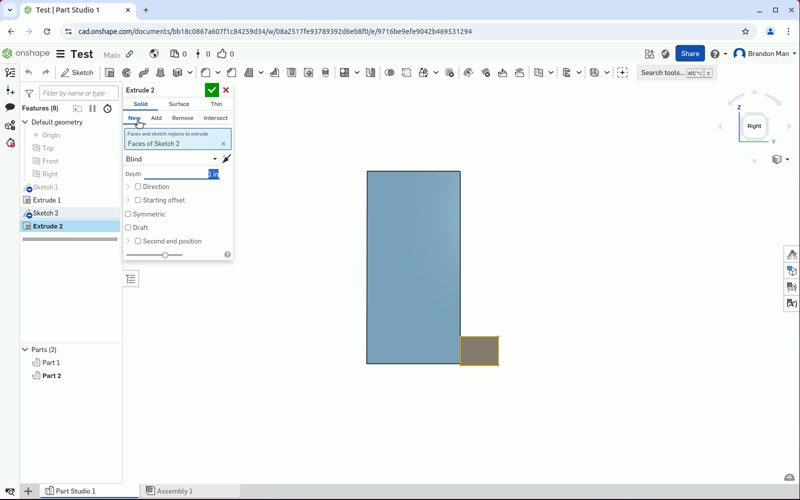
text(4.574)
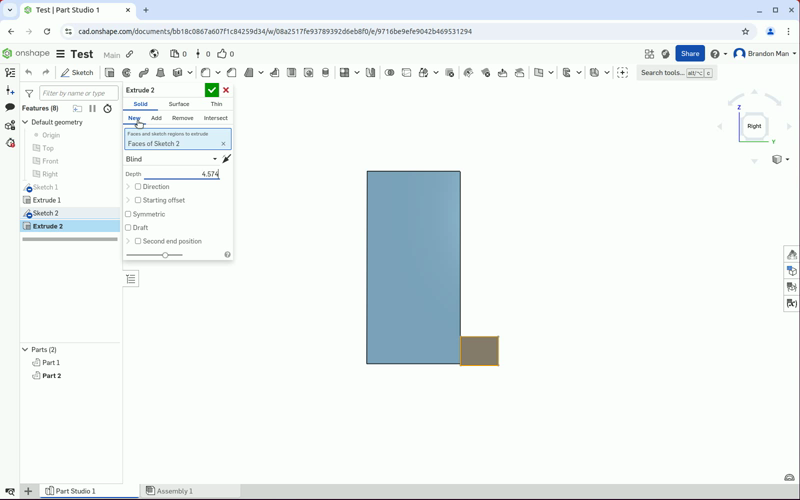
key(enter)
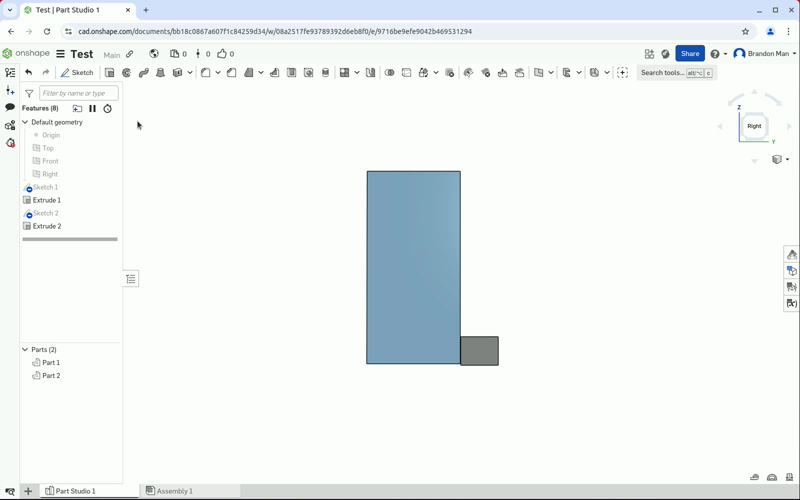
key(shift+h)
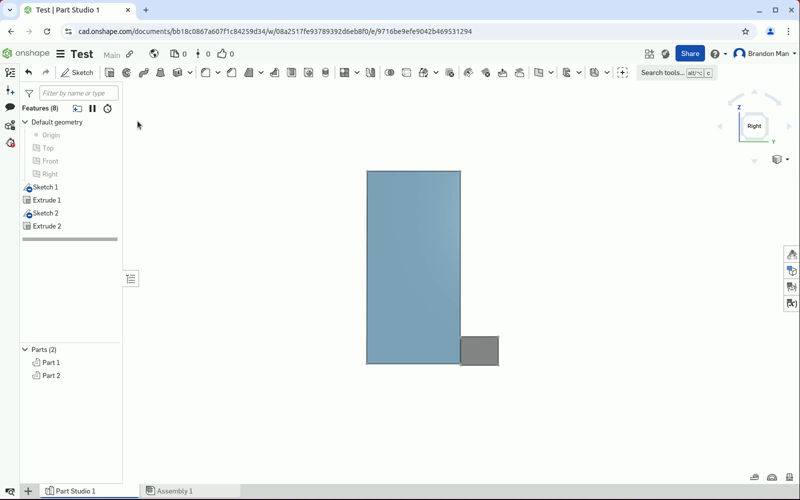
key(shift+h)
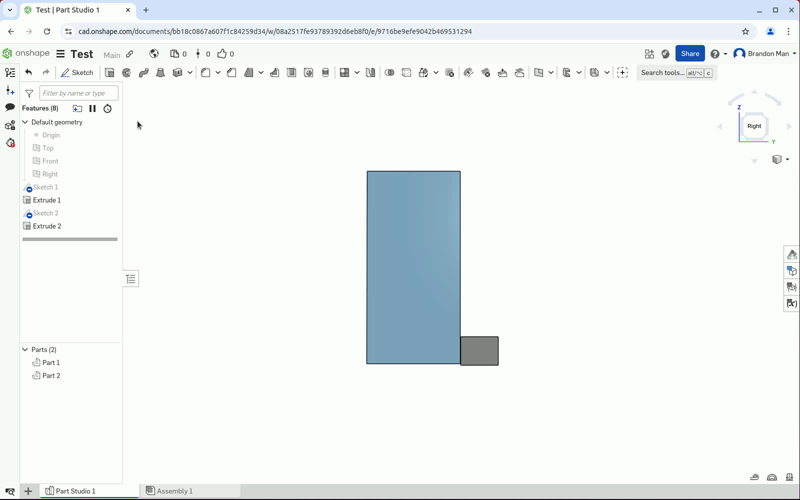
mouse_move(73, 189)
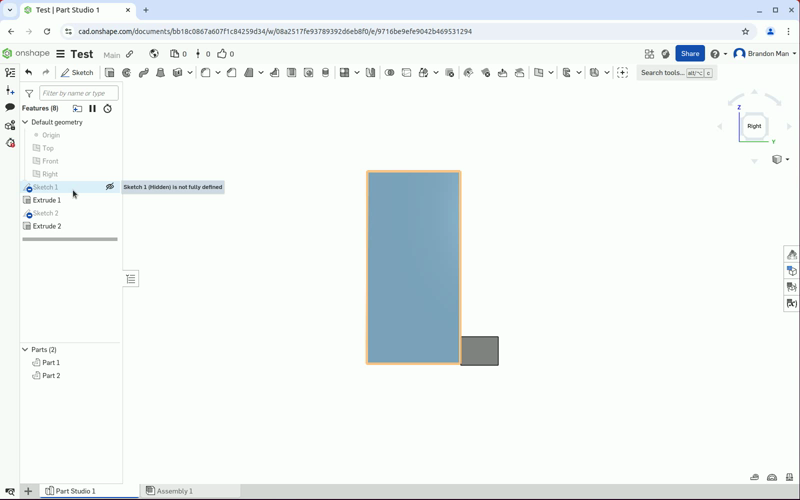
click(73, 189)
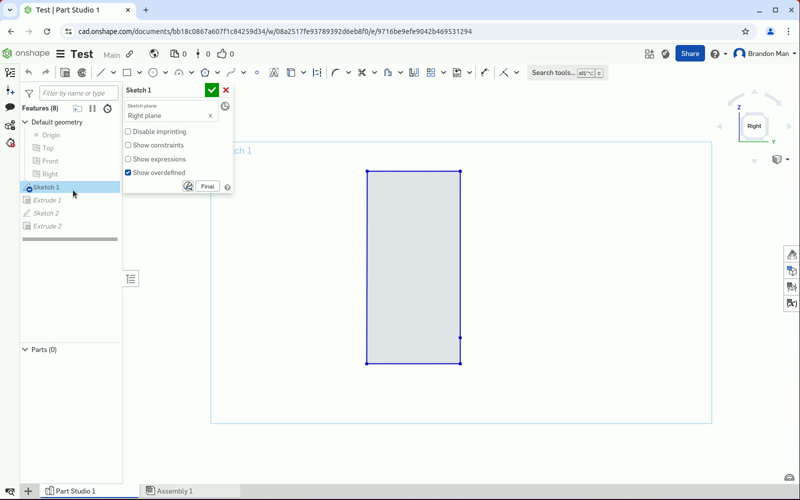
mouse_move(229, 92)
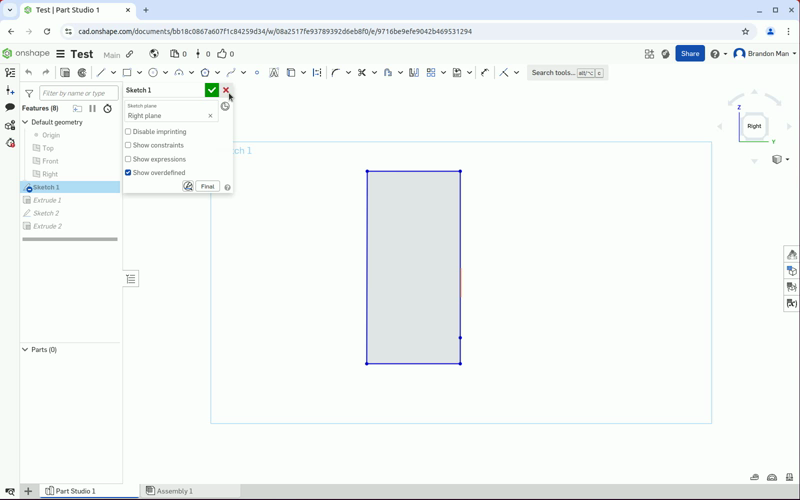
click(229, 92)
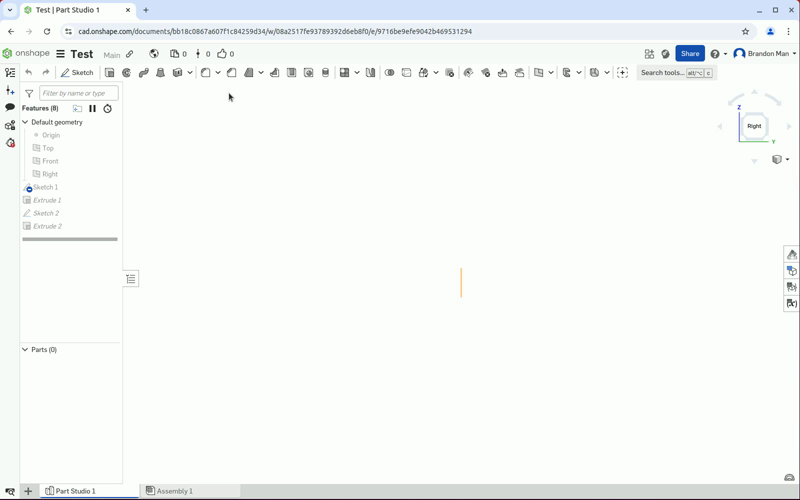
mouse_move(541, 75)
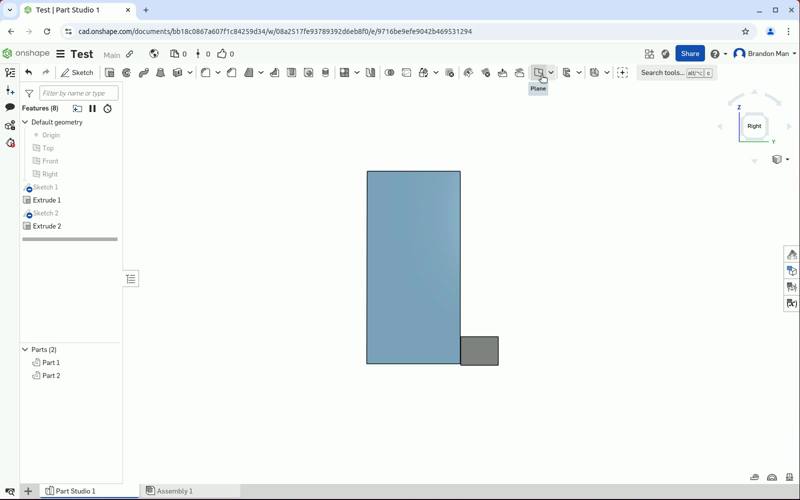
click(541, 75)
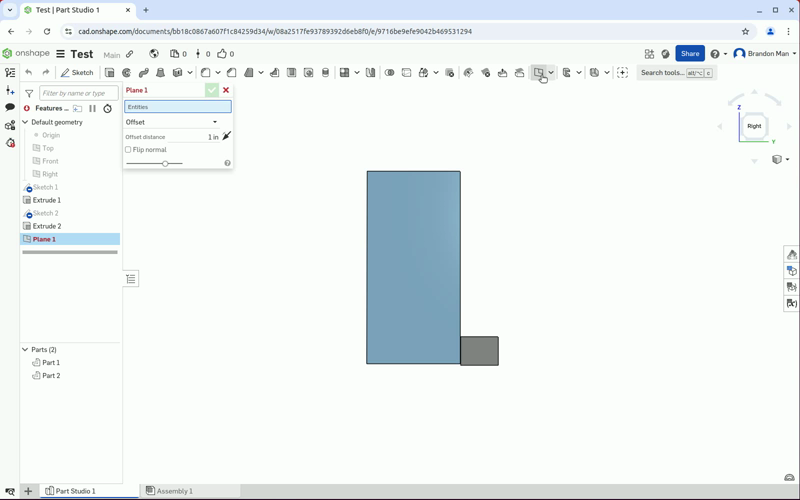
mouse_move(73, 176)
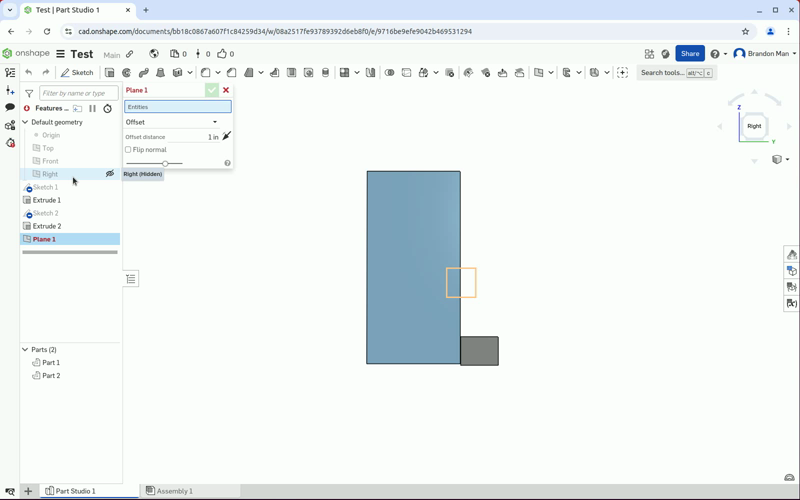
click(73, 176)
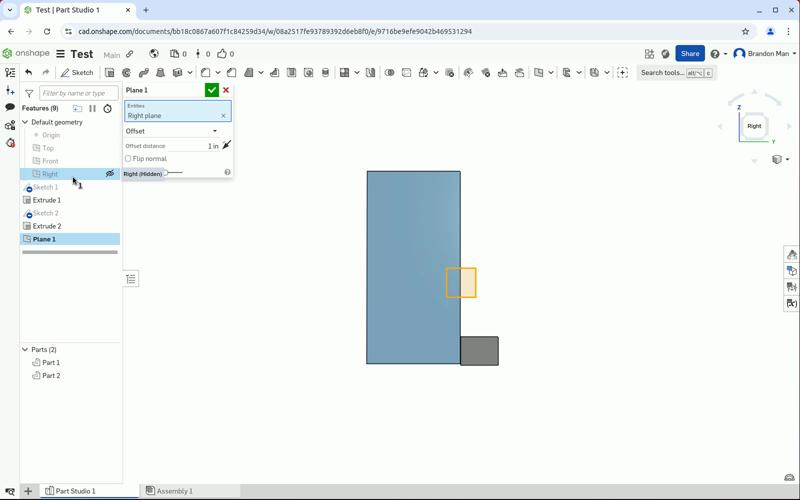
key(tab, 2)
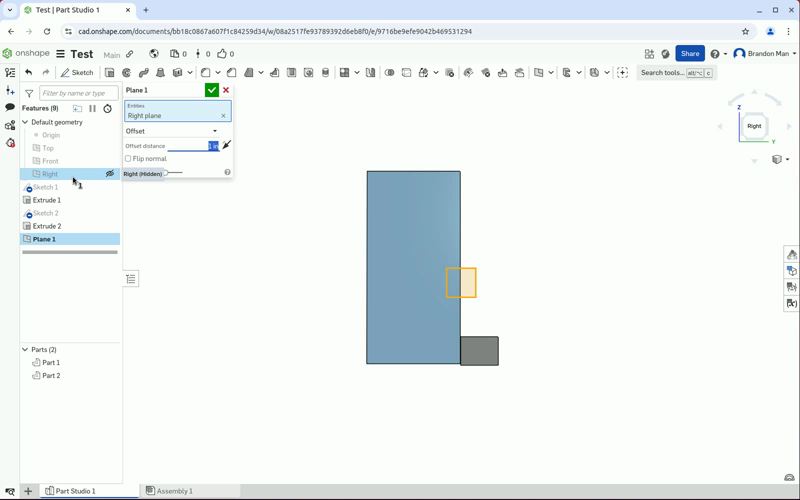
text(4.56)
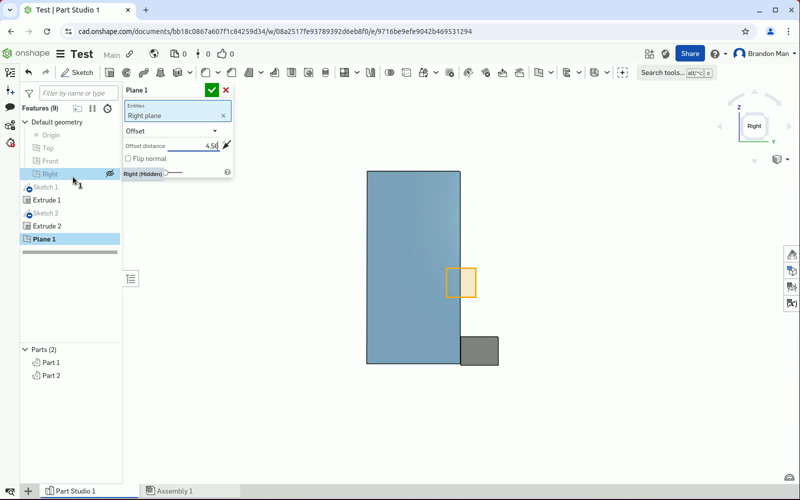
key(enter, 2)
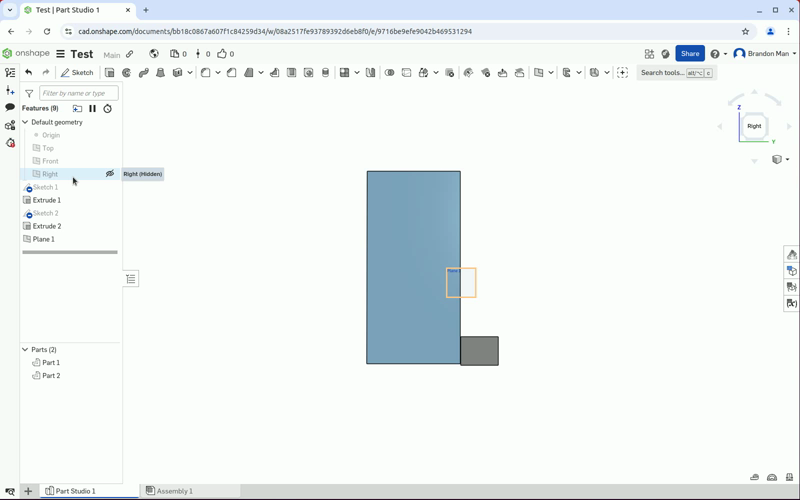
key(shift+s)
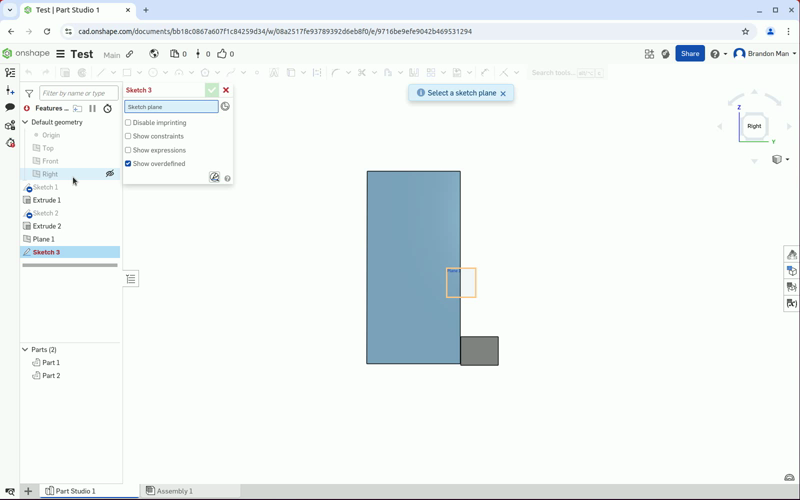
mouse_move(73, 241)
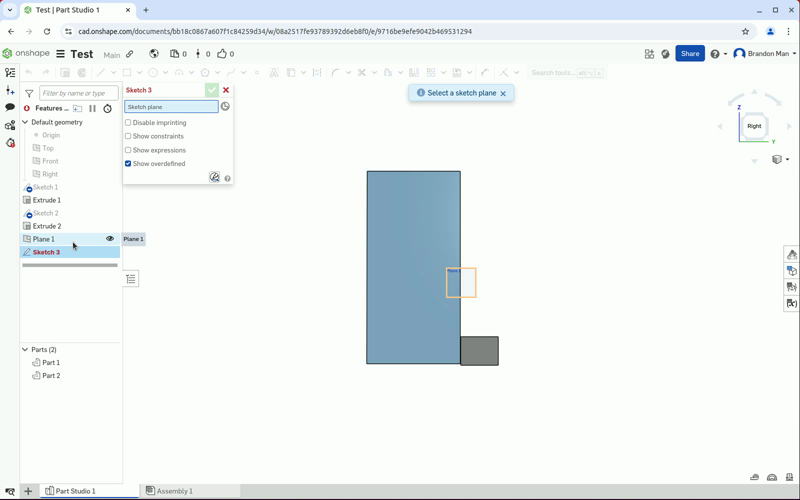
click(73, 241)
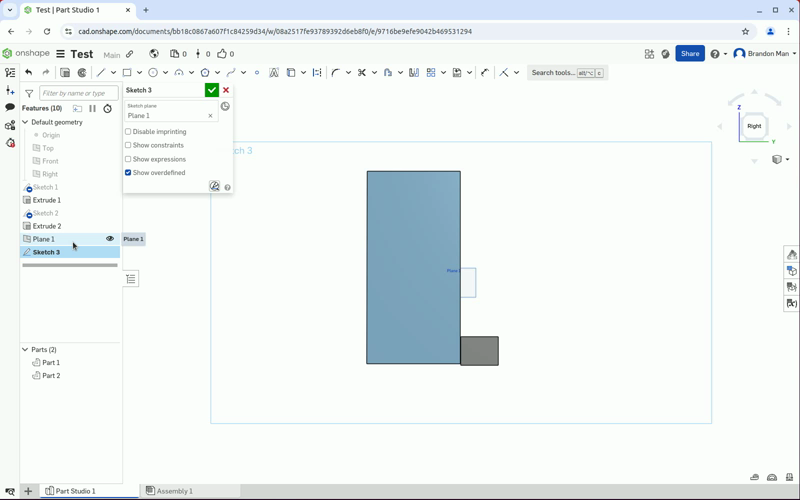
mouse_move(73, 352)
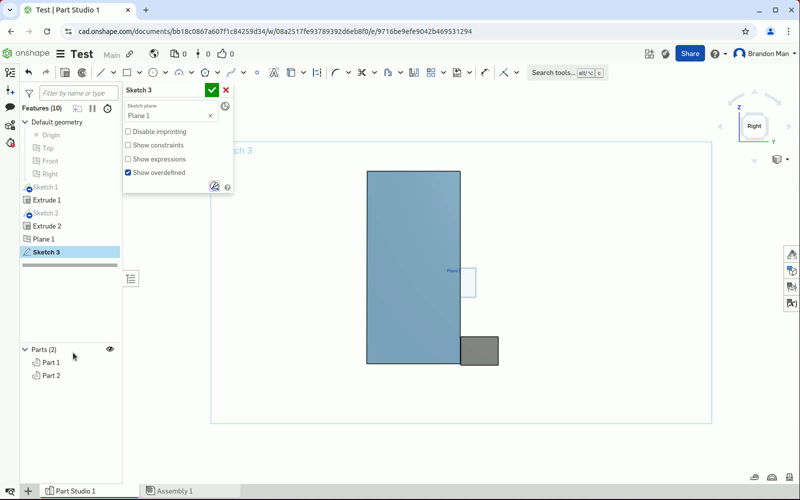
key(y)
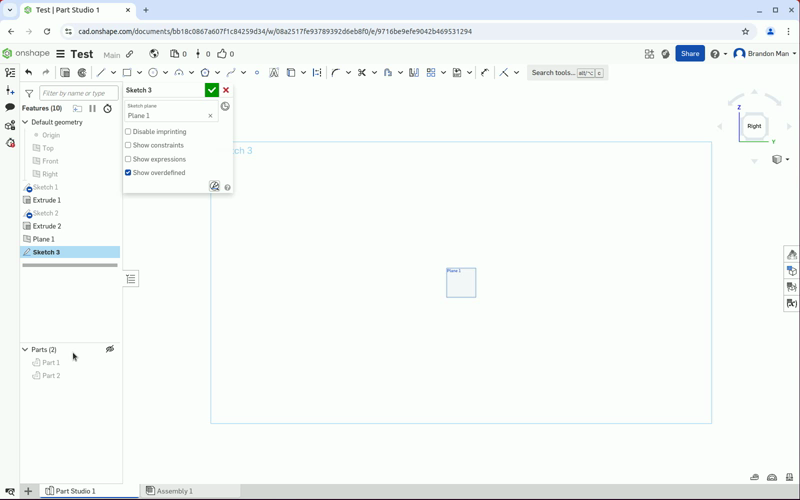
key(l)
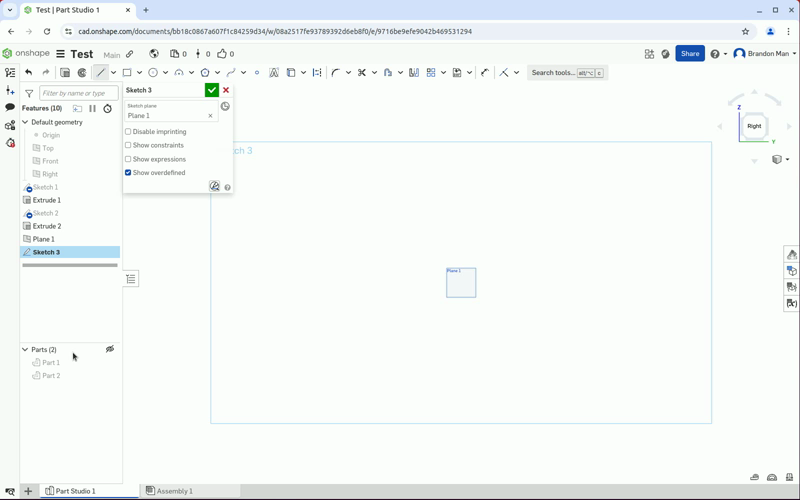
key_down(shift)
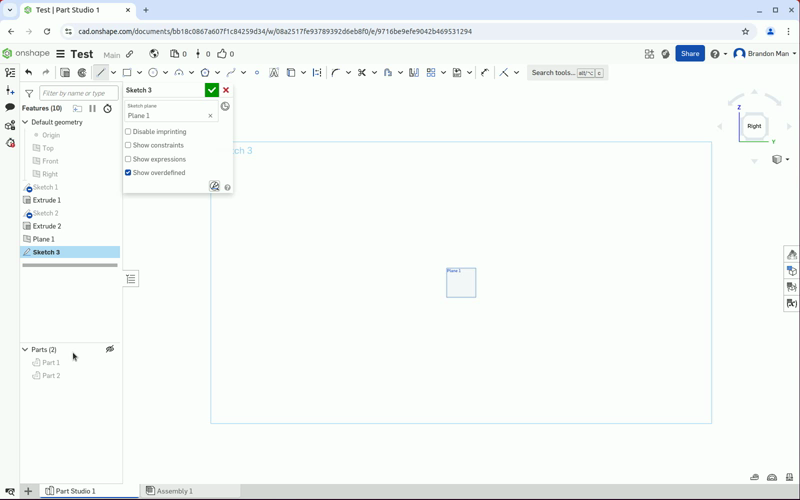
mouse_move(438, 363)
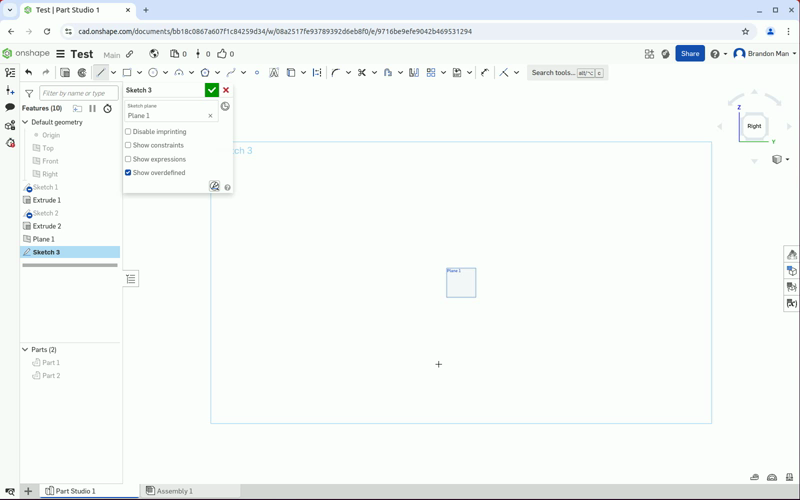
click(438, 363)
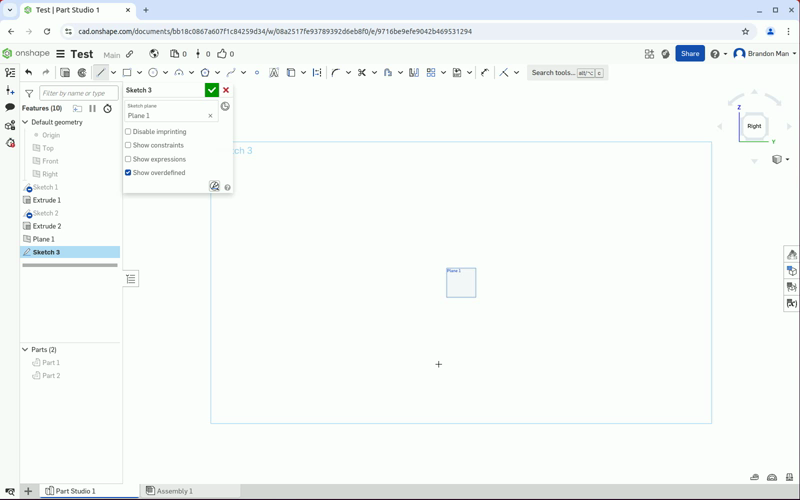
key_up(shift)
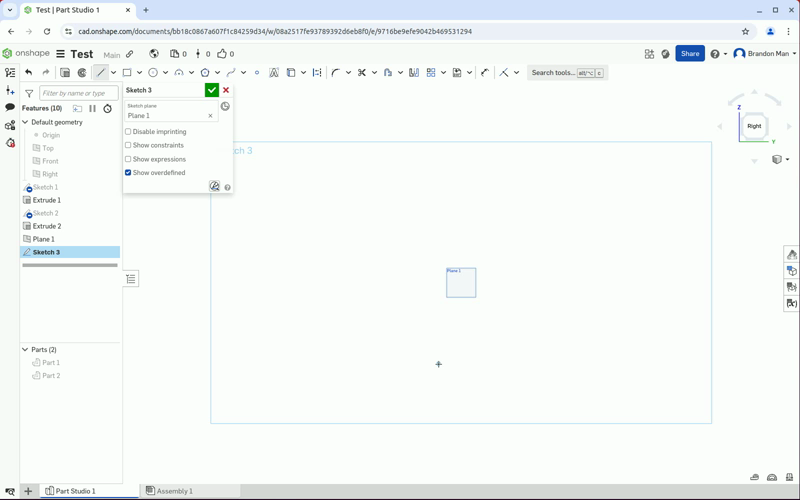
key_down(shift)
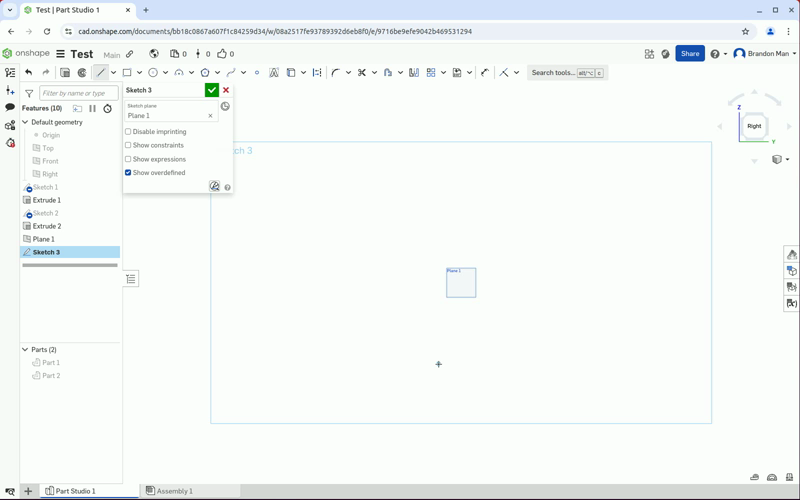
mouse_move(468, 363)
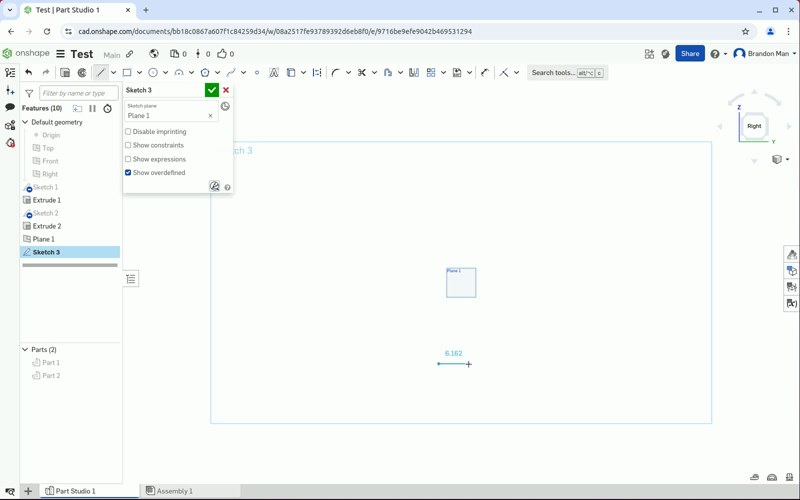
mouse_move(460, 363)
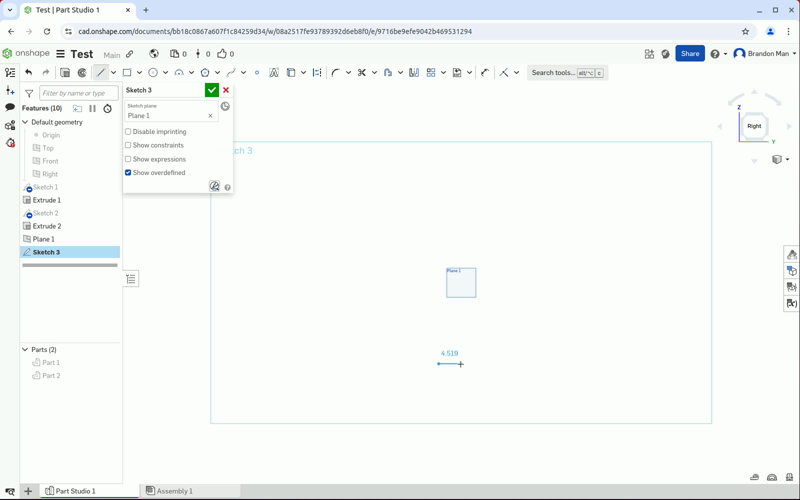
click(460, 363)
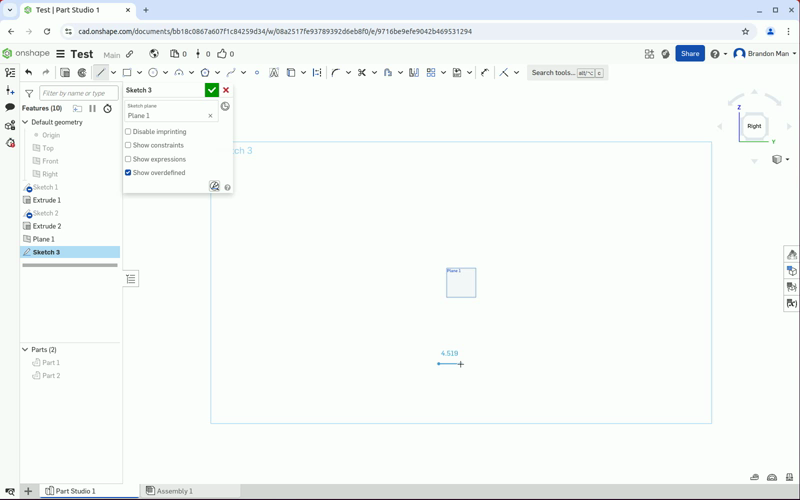
key_up(shift)
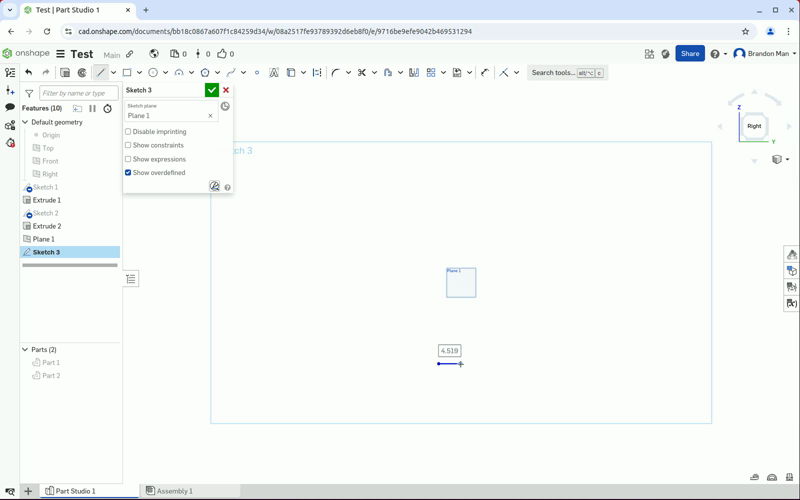
key_down(shift)
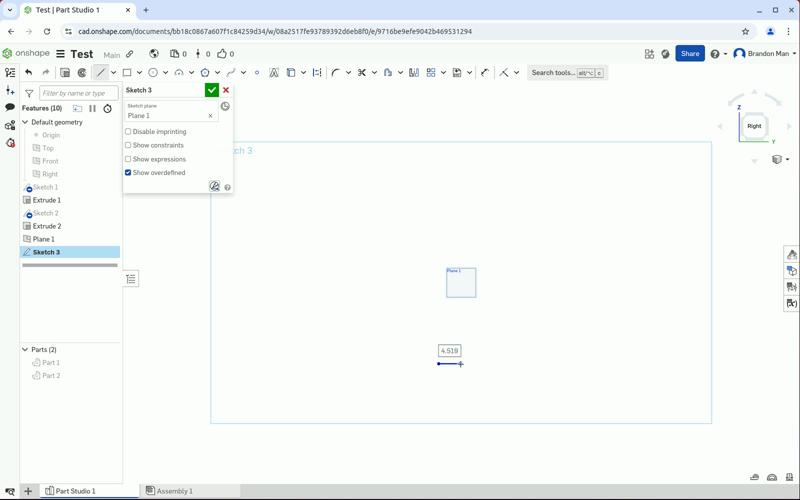
mouse_move(490, 363)
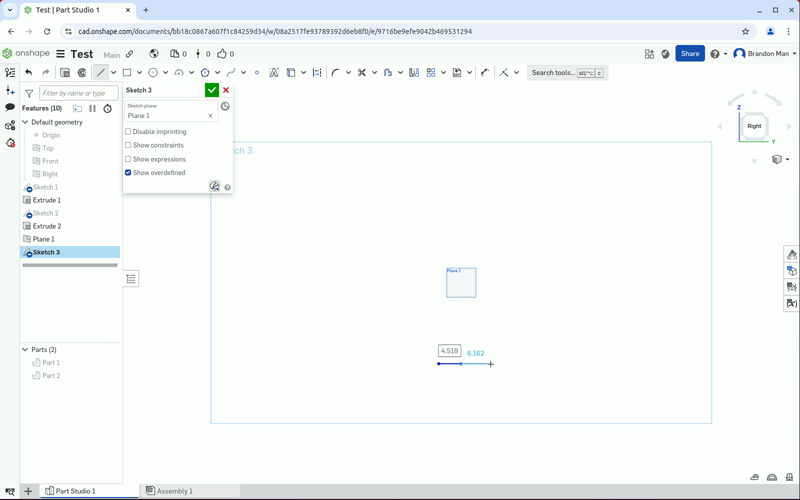
mouse_move(460, 337)
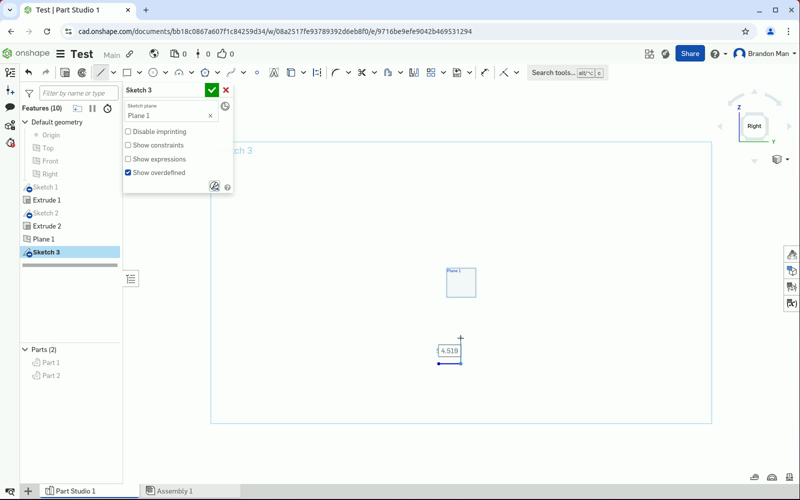
click(460, 337)
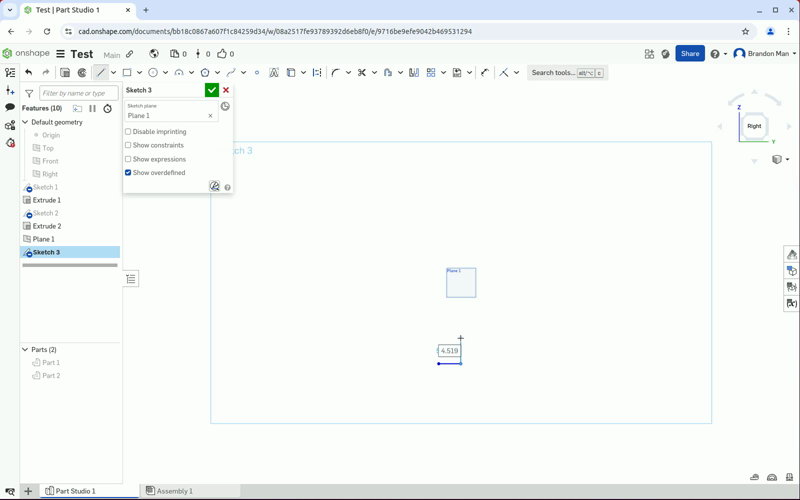
key_up(shift)
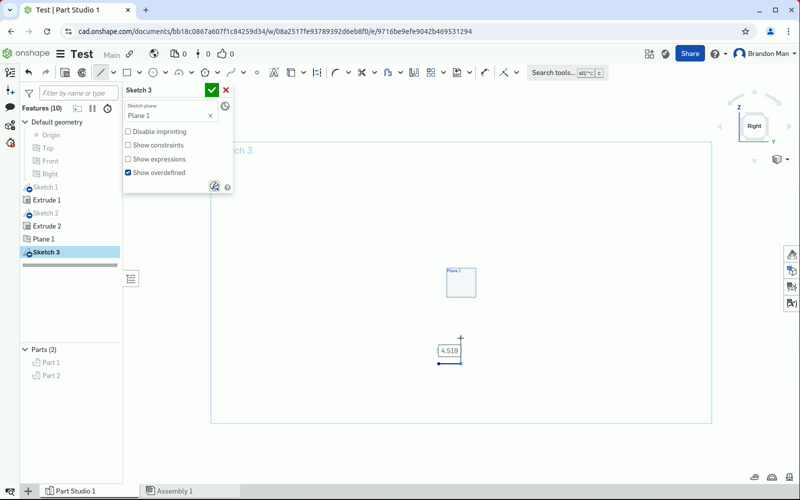
key_down(shift)
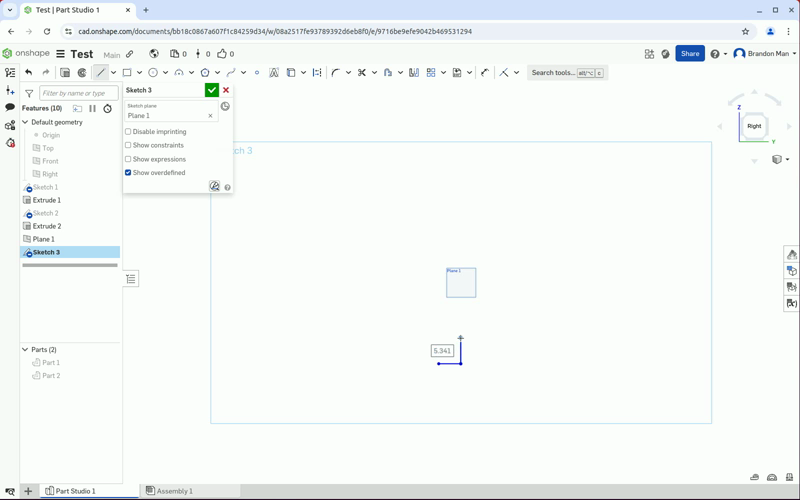
mouse_move(460, 171)
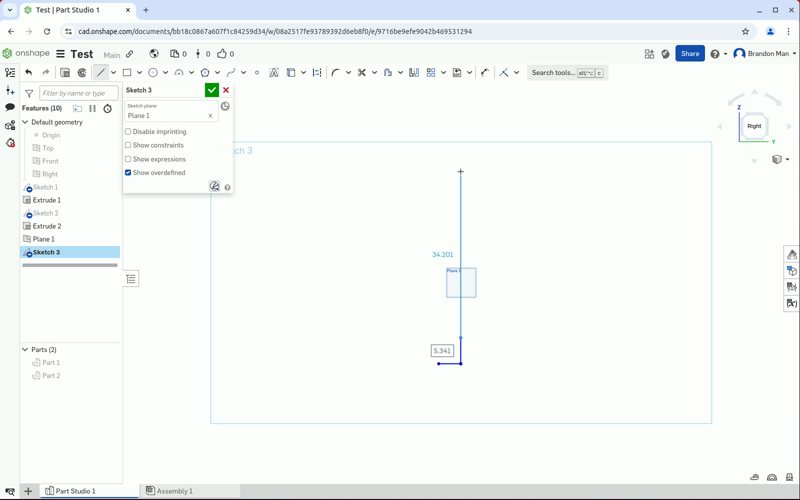
click(460, 171)
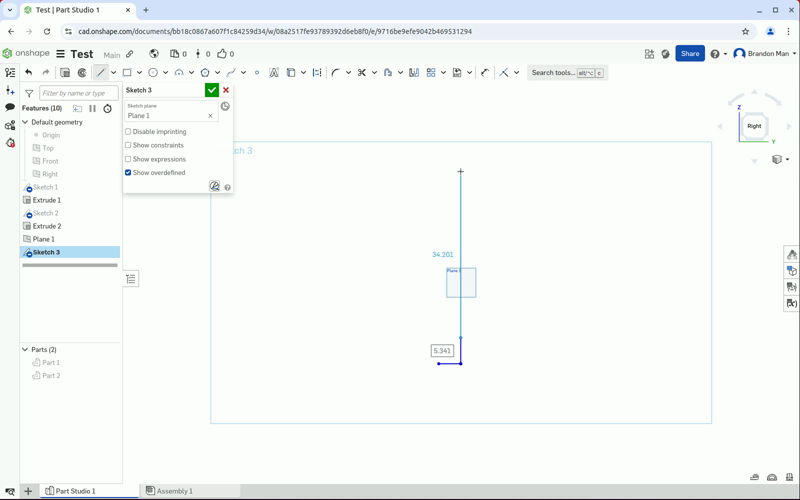
key_up(shift)
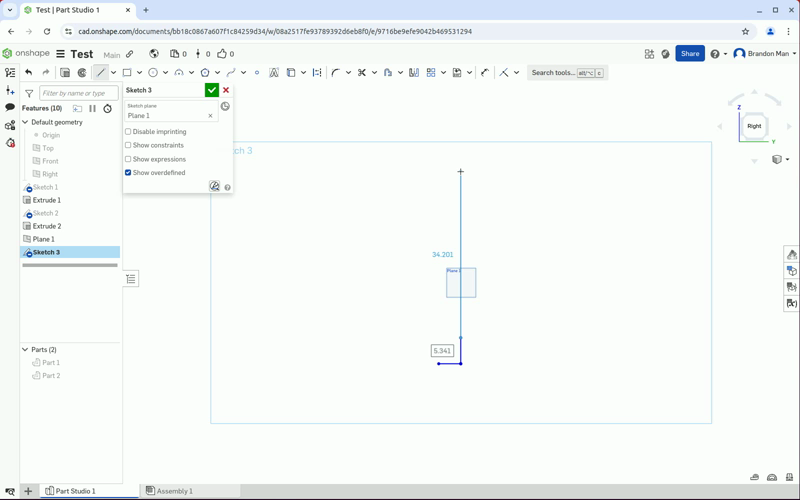
key_down(shift)
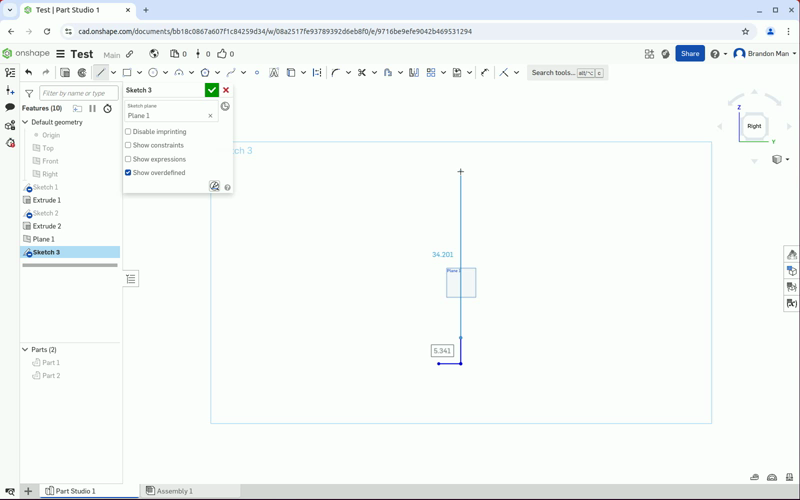
mouse_move(490, 171)
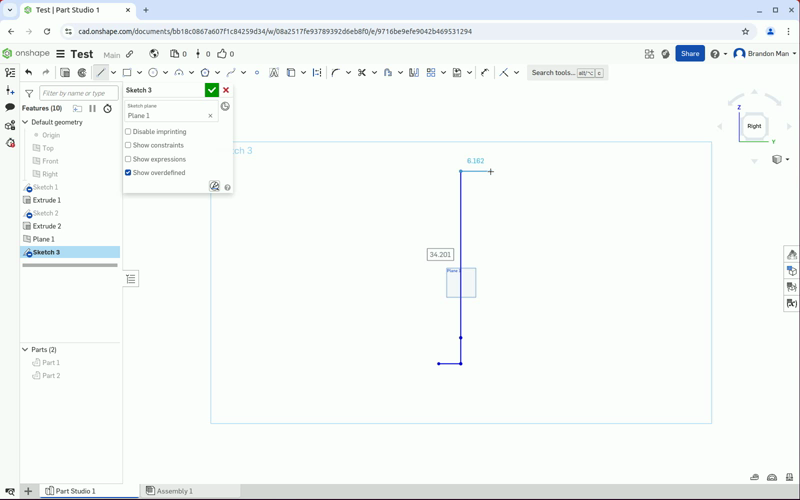
mouse_move(438, 171)
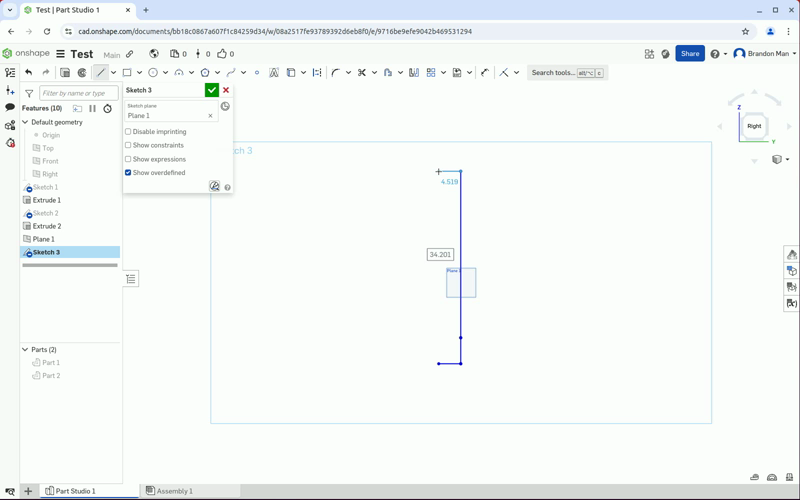
click(438, 171)
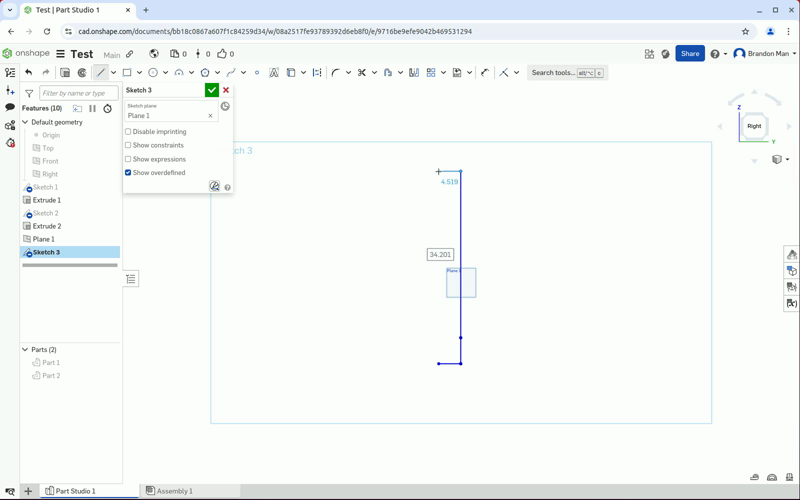
key_up(shift)
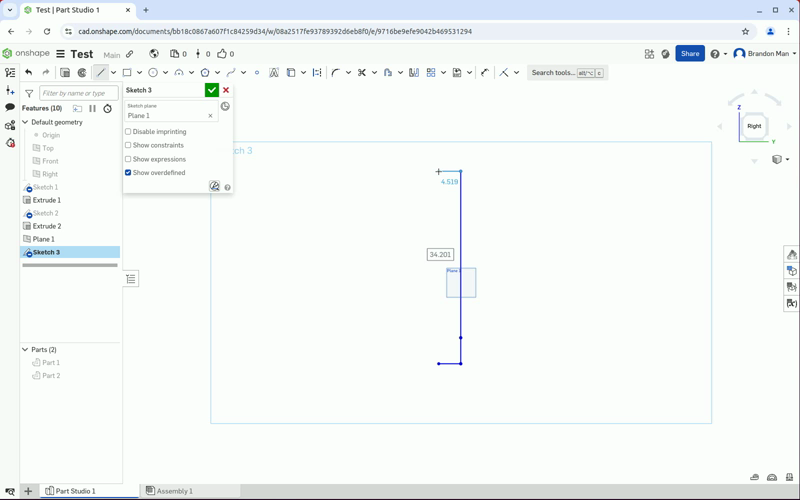
key_down(shift)
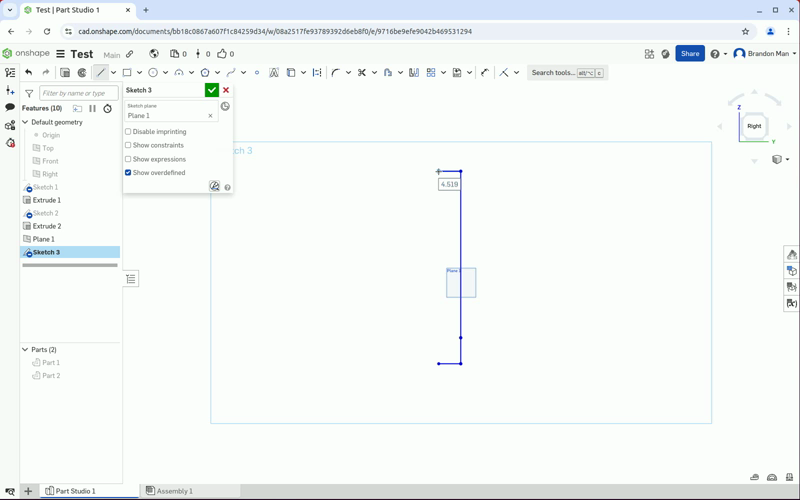
mouse_move(438, 363)
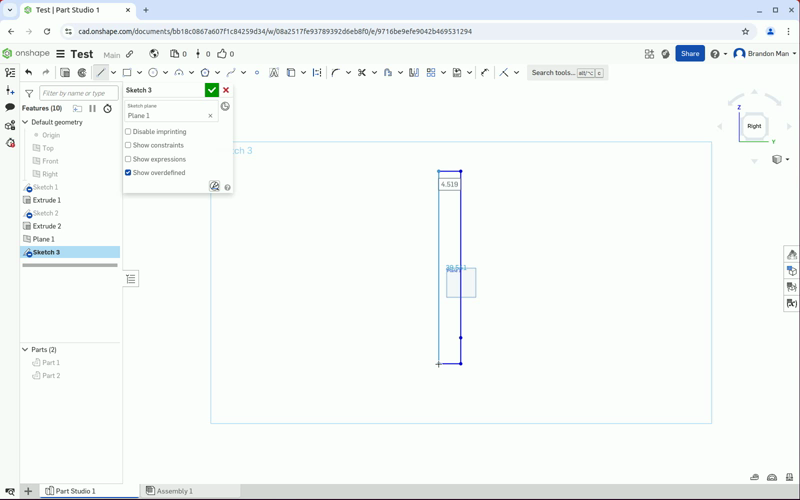
key_up(shift)
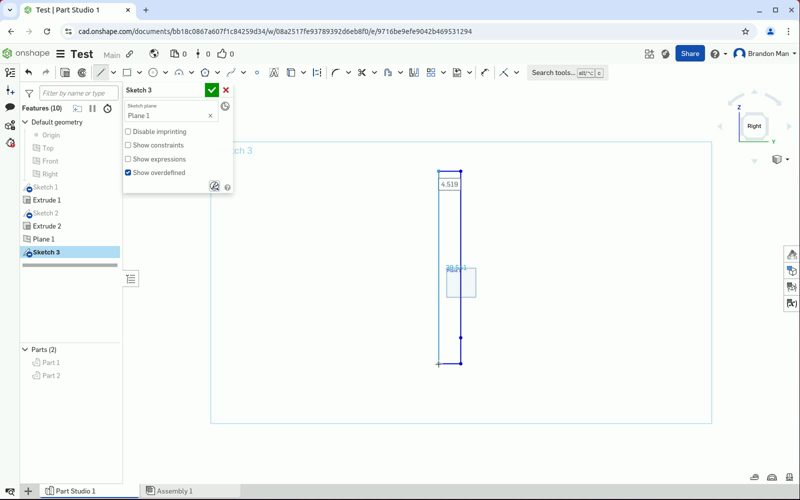
click(438, 363)
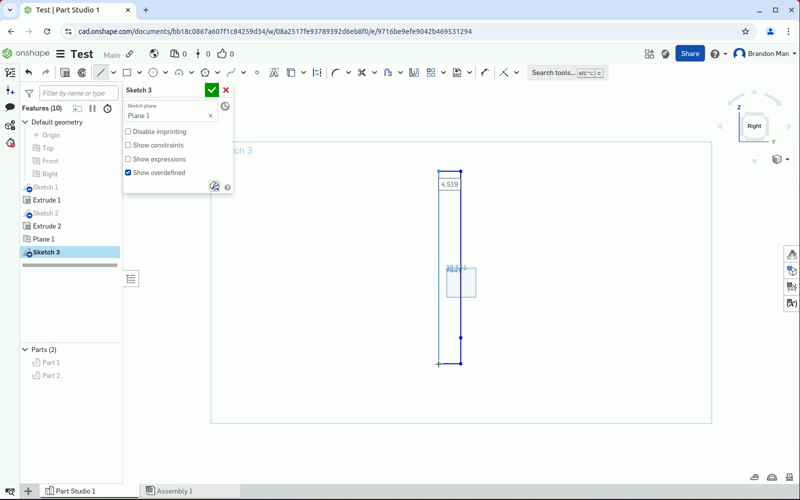
key(esc)
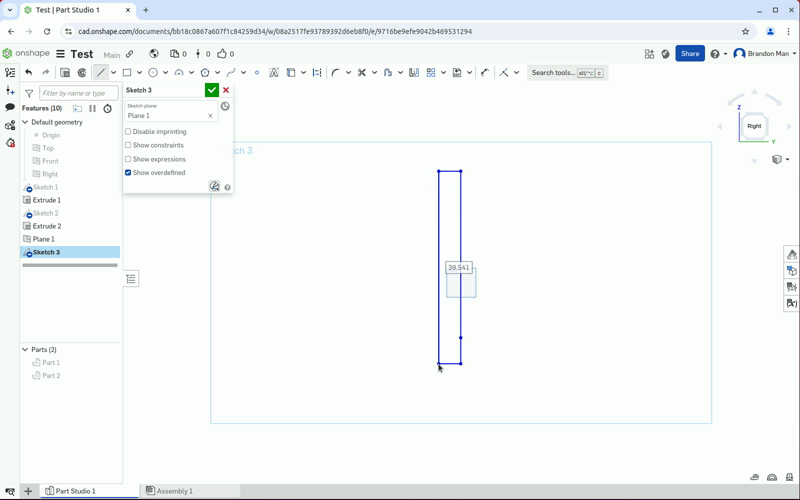
mouse_move(455, 324)
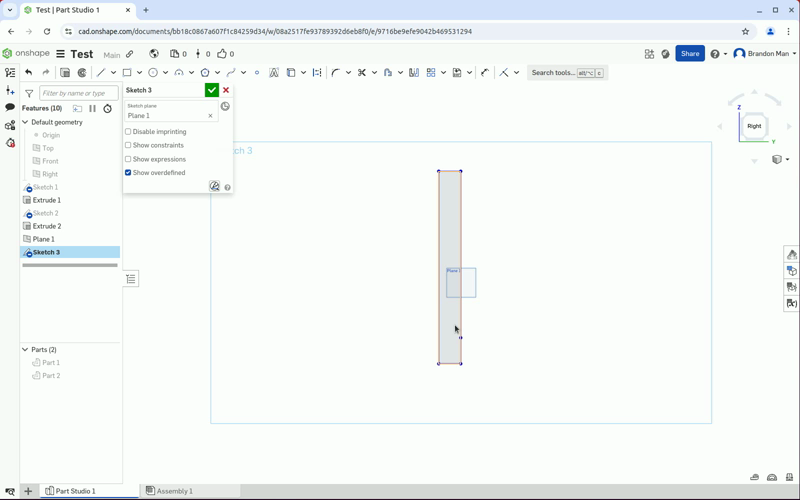
click(455, 324)
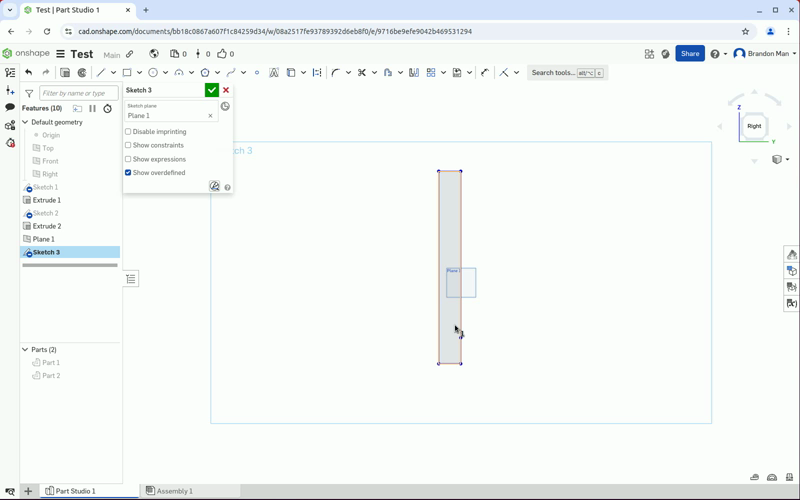
mouse_move(73, 352)
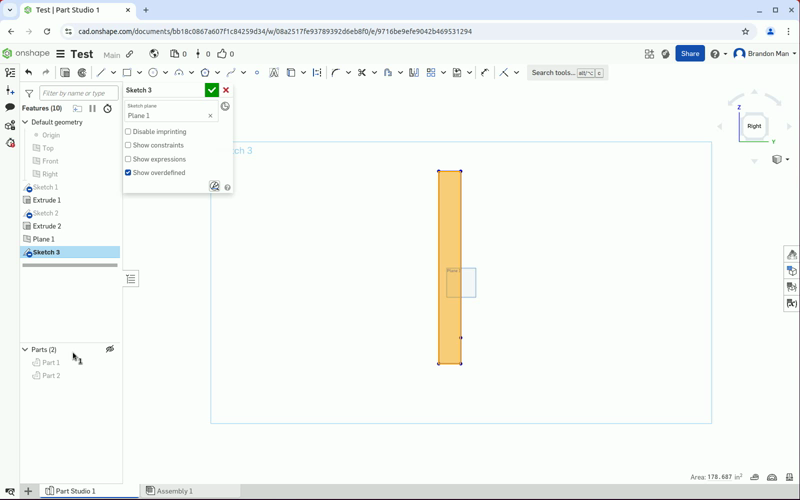
key(shift+y)
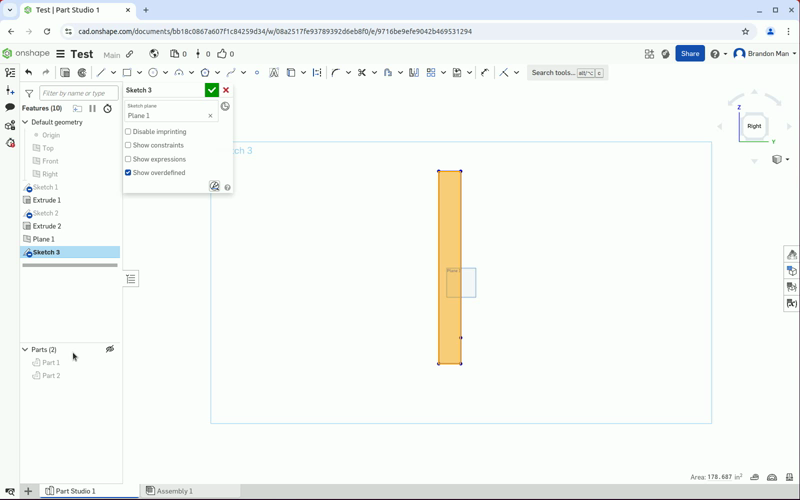
key(shift+e)
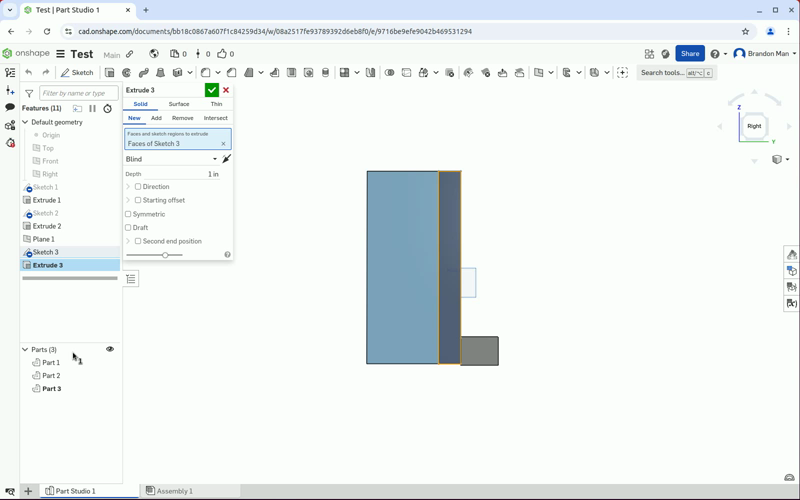
mouse_move(143, 106)
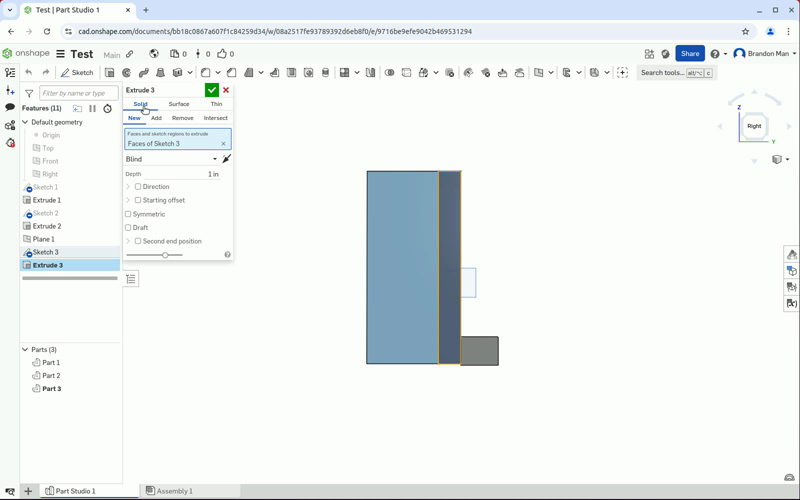
click(143, 106)
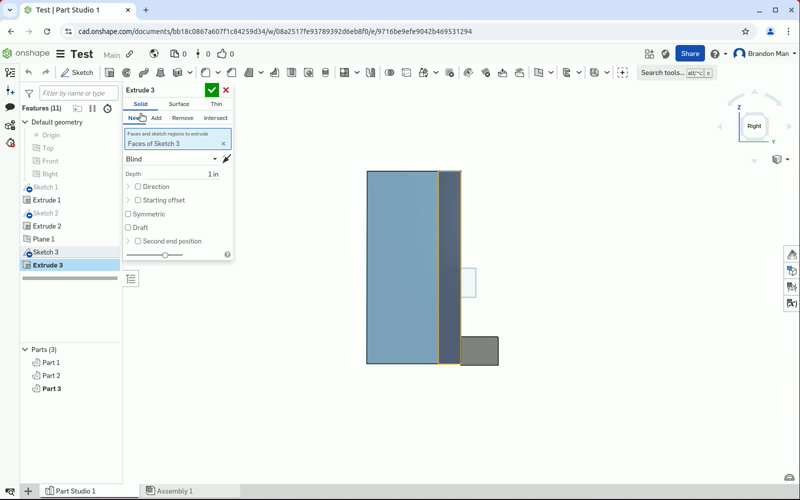
mouse_move(137, 120)
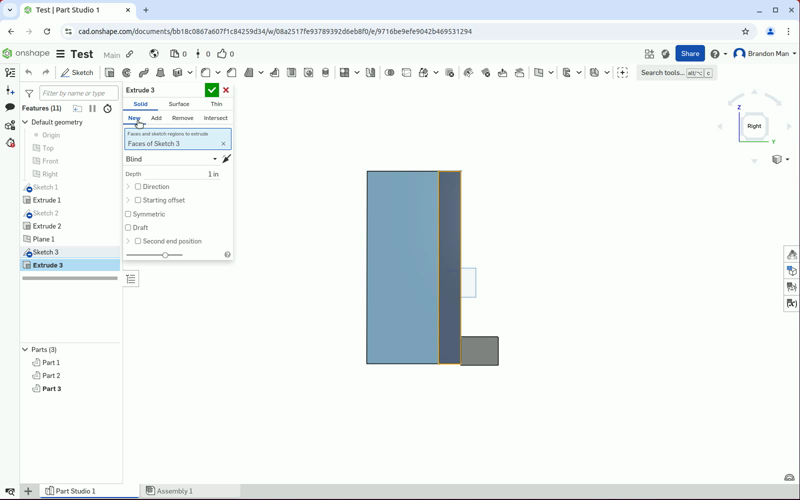
click(137, 120)
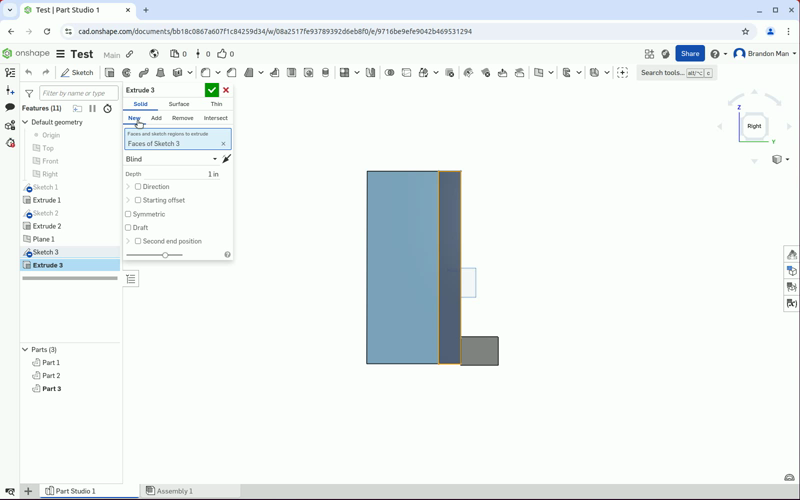
key(tab, 4)
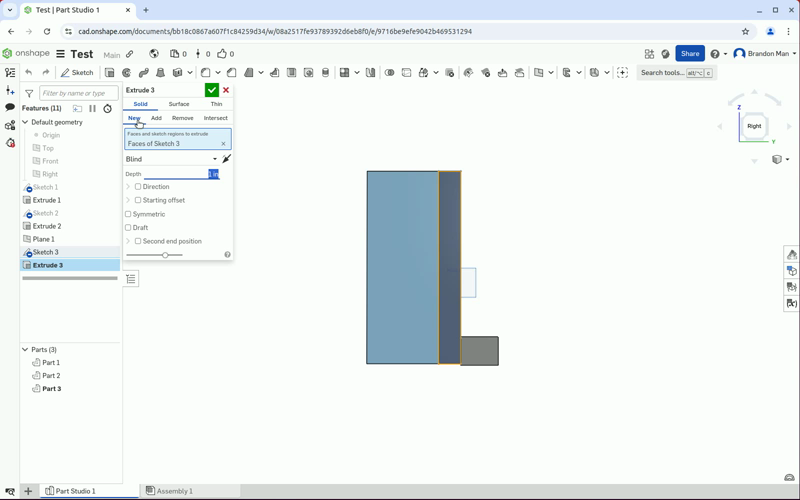
text(5.536)
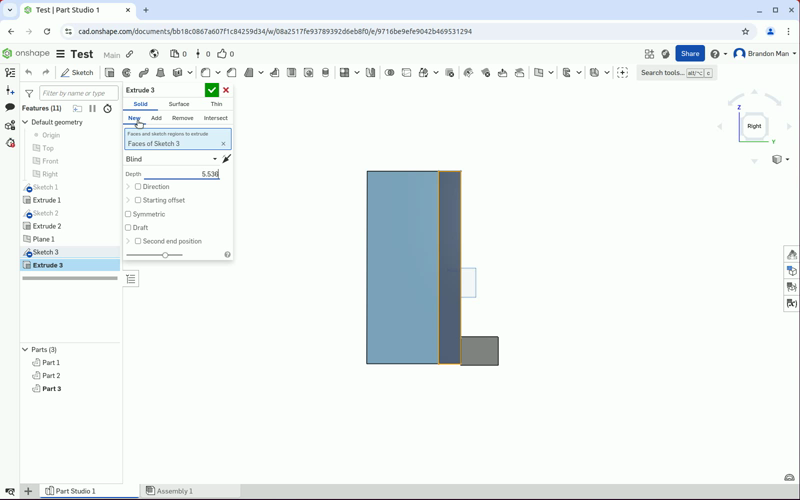
key(enter)
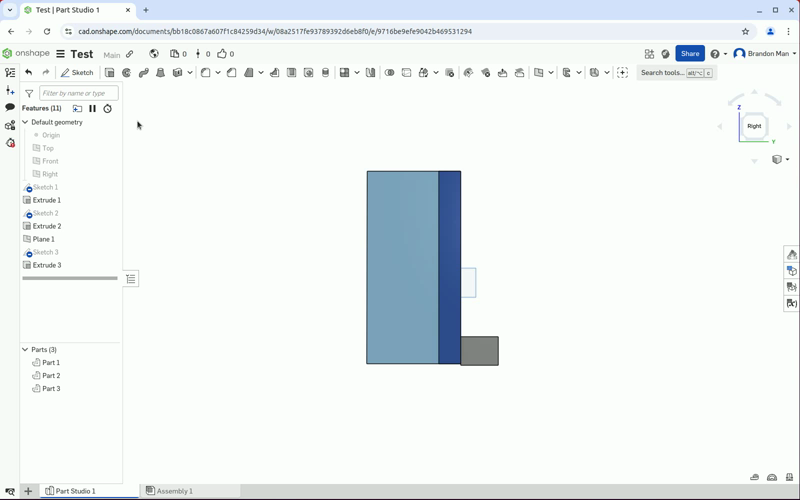
key(shift+h)
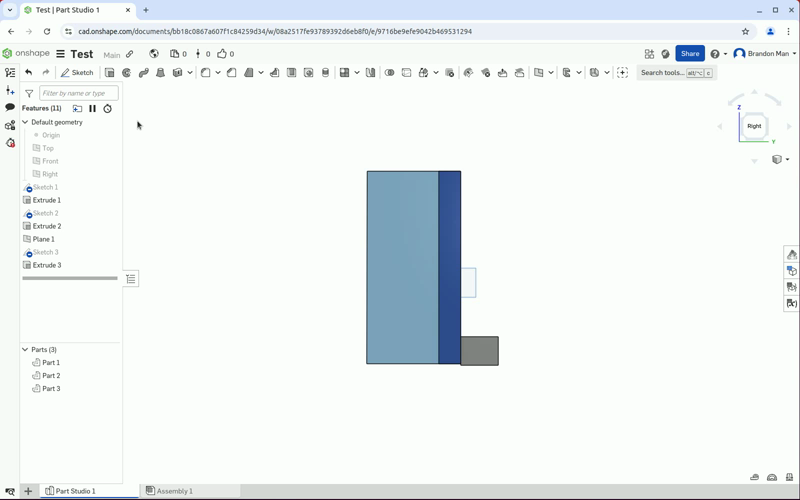
key(shift+h)
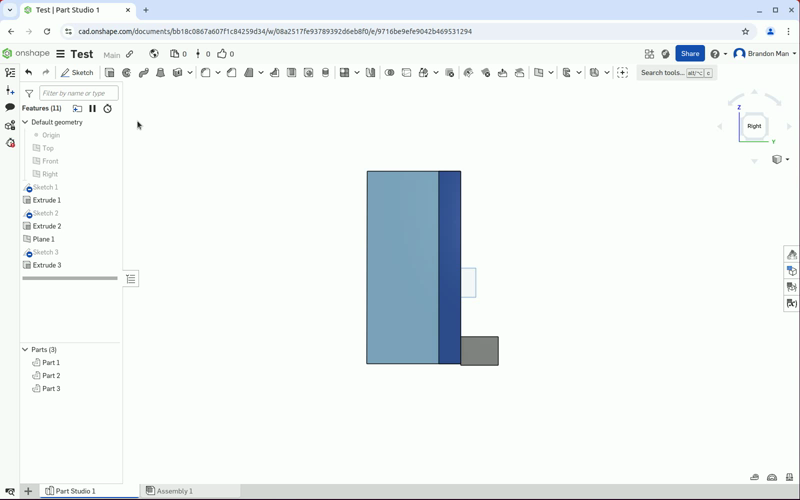
mouse_move(73, 189)
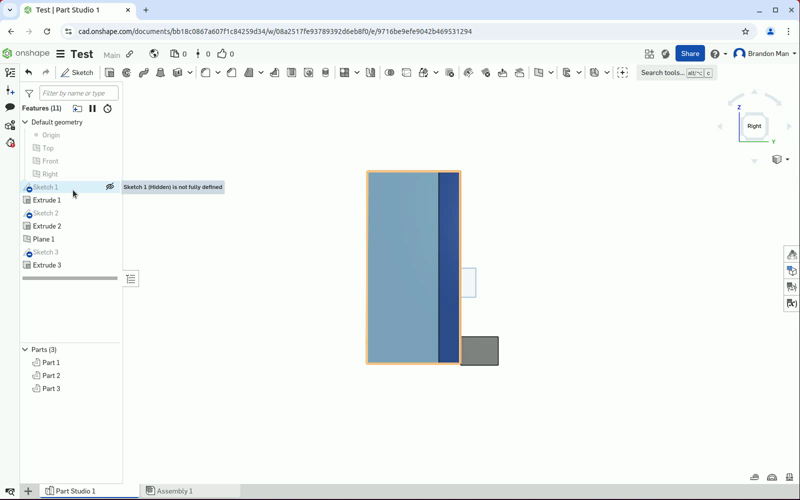
click(73, 189)
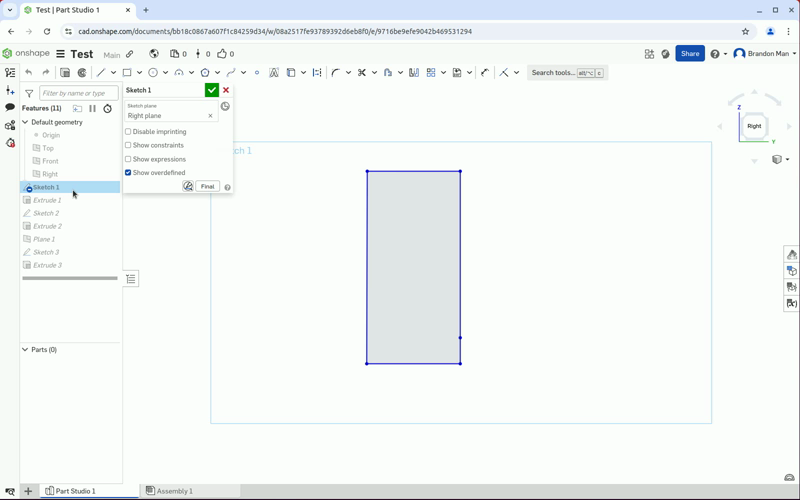
mouse_move(229, 92)
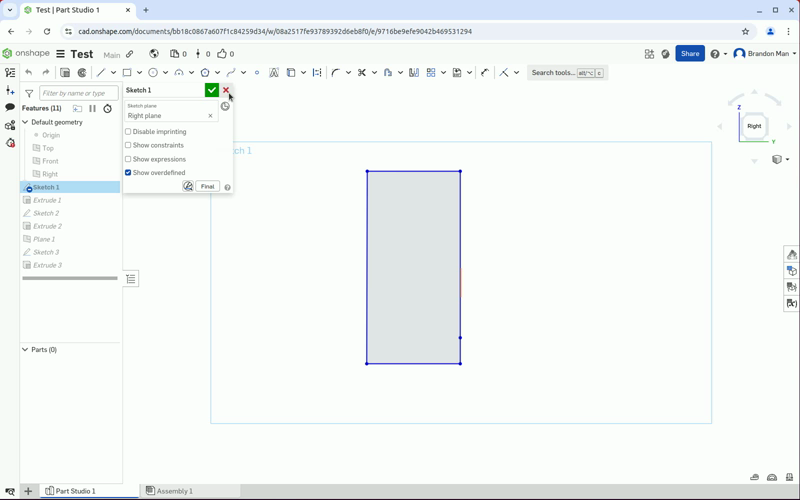
click(229, 92)
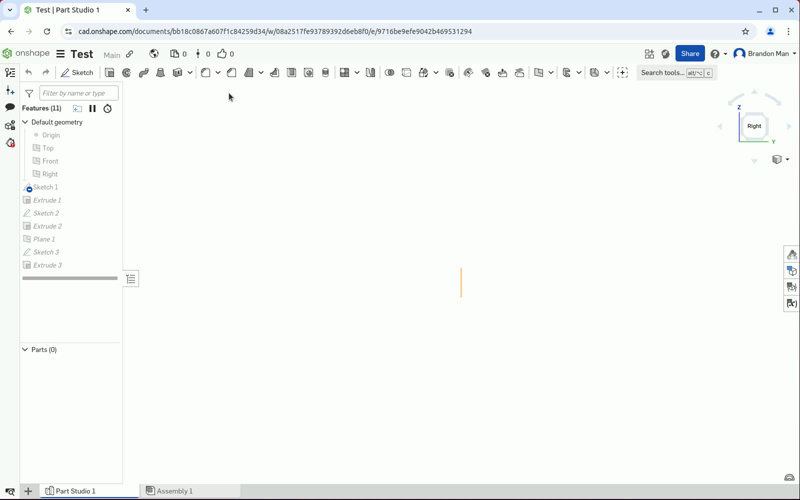
key(shift+s)
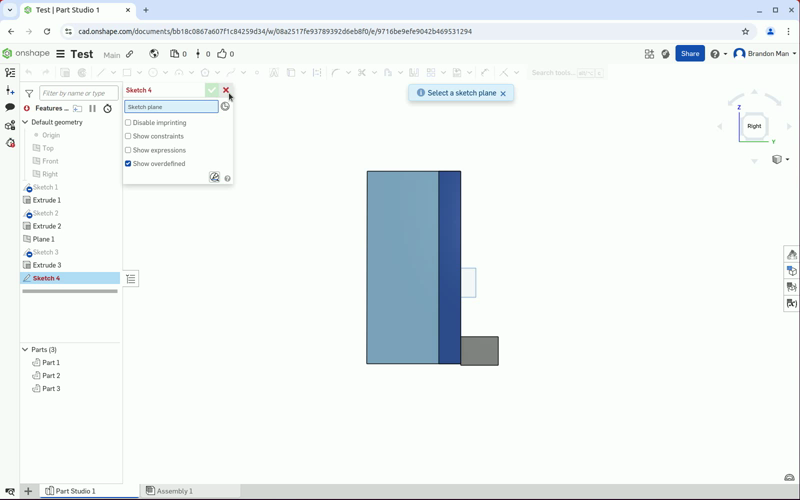
mouse_move(73, 241)
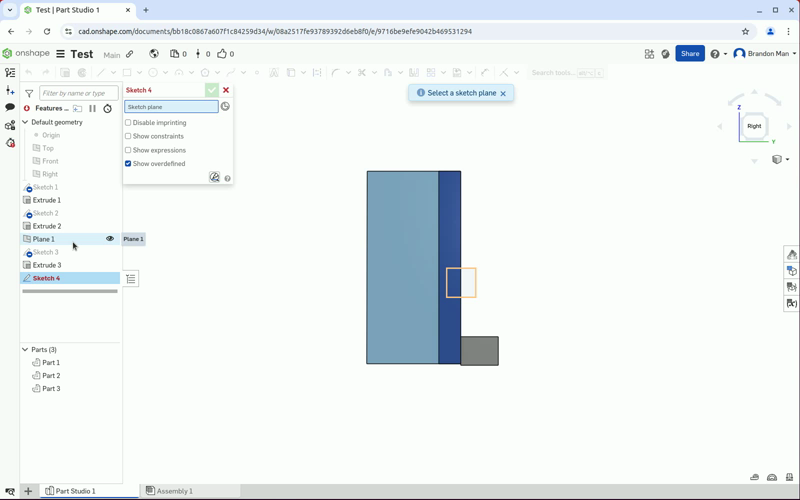
click(73, 241)
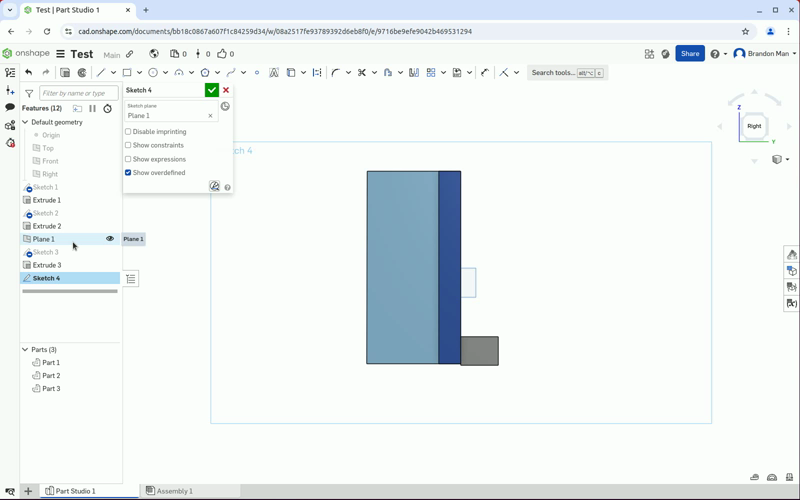
mouse_move(73, 352)
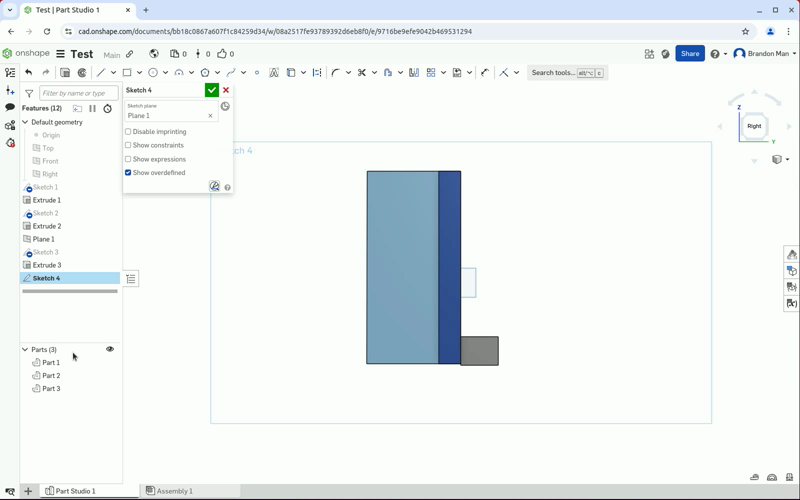
key(y)
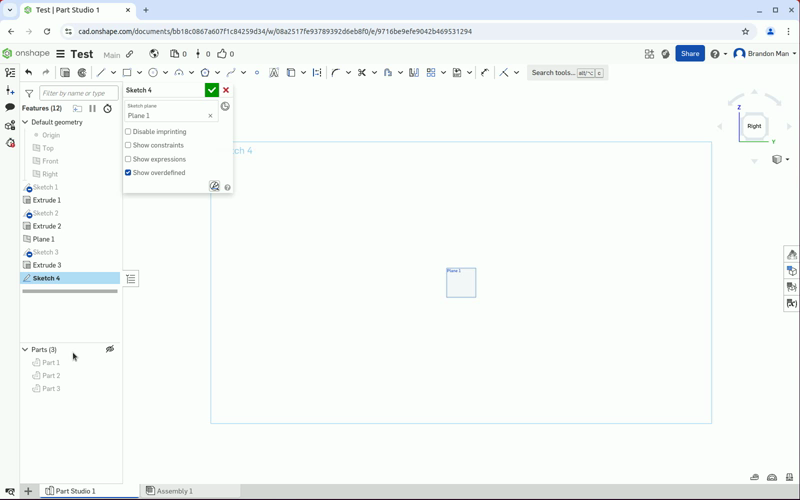
key(l)
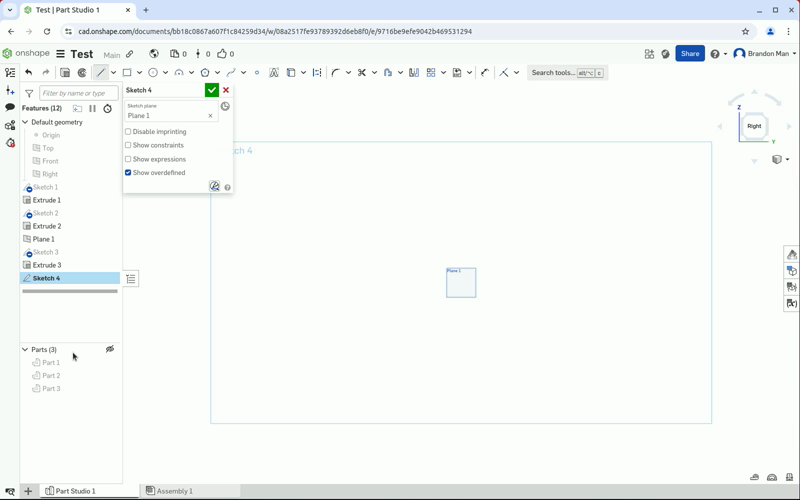
key_down(shift)
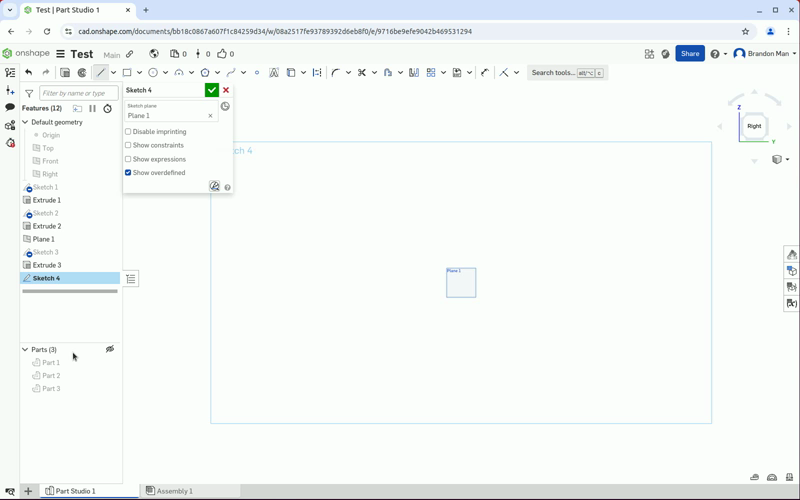
mouse_move(460, 365)
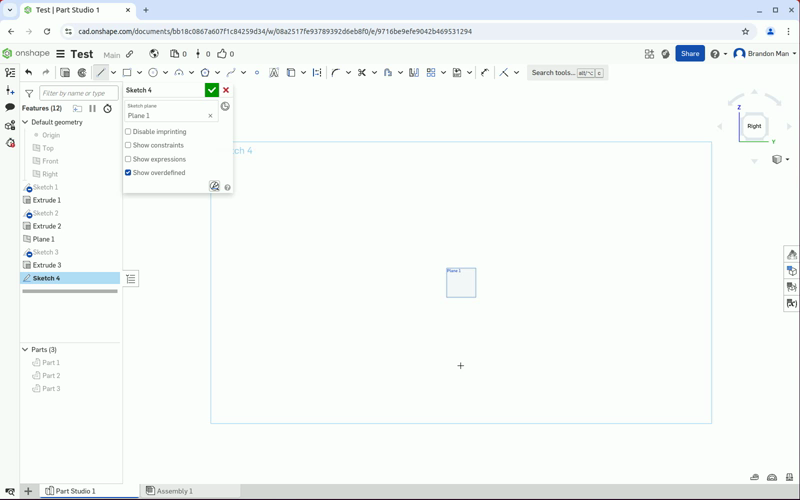
click(460, 365)
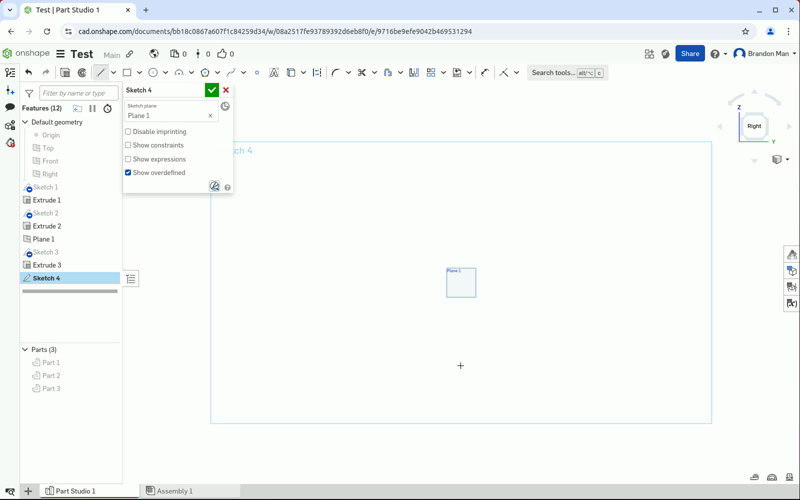
key_up(shift)
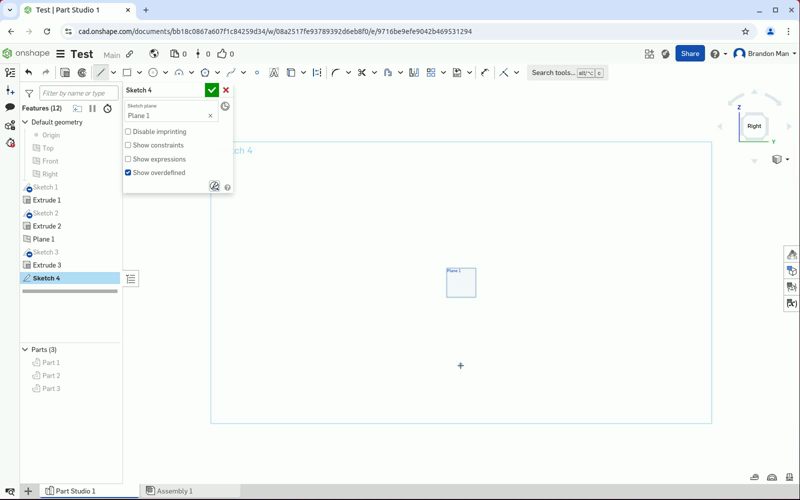
key_down(shift)
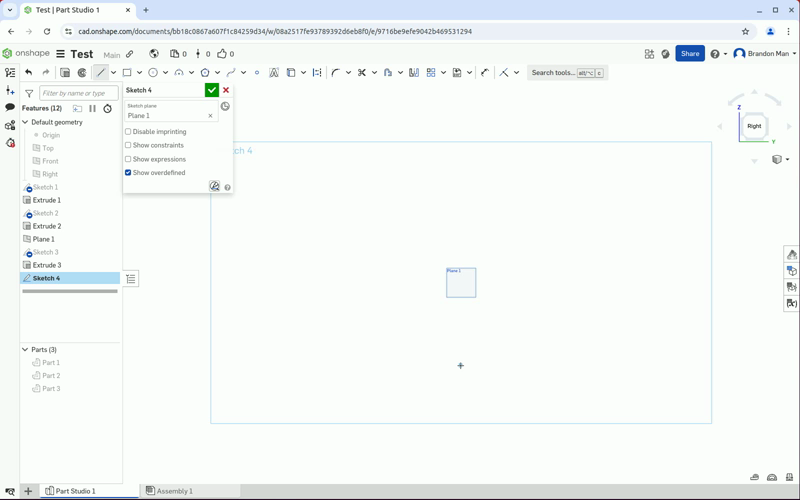
mouse_move(490, 365)
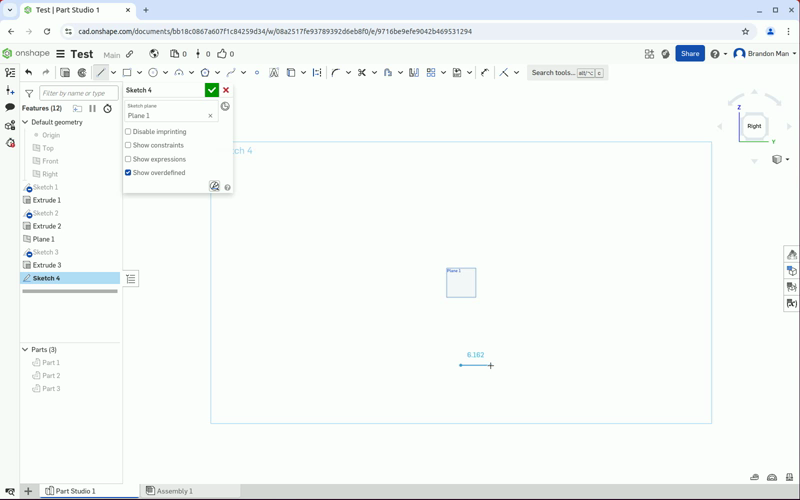
mouse_move(498, 365)
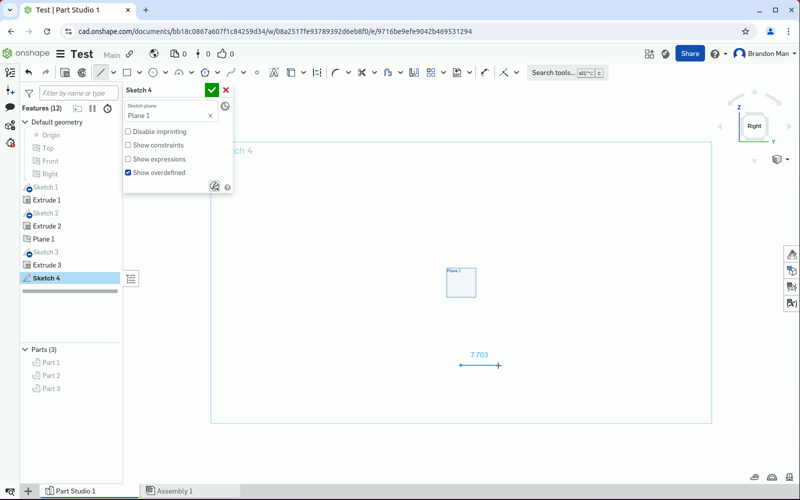
click(498, 365)
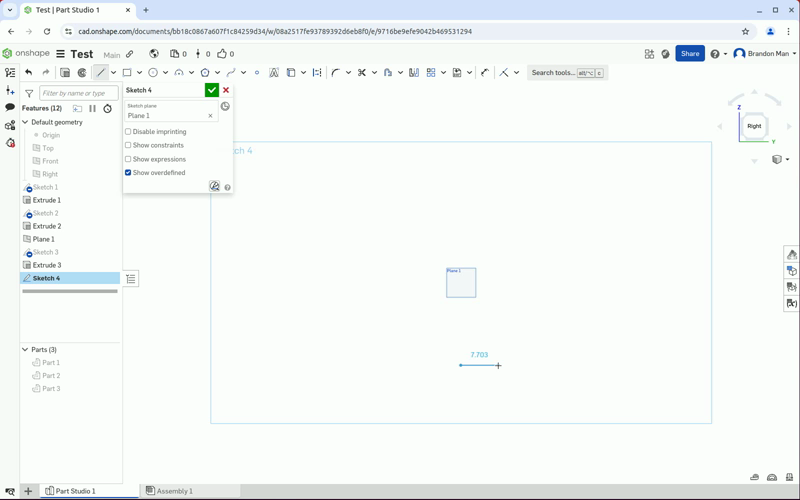
key_up(shift)
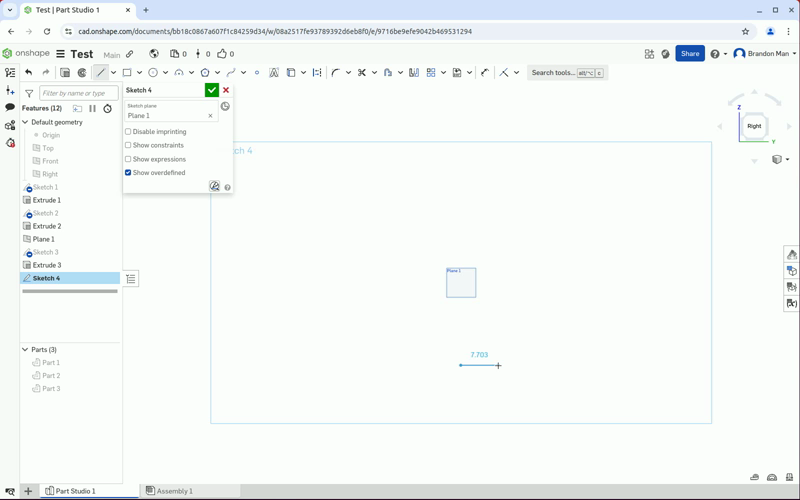
key_down(shift)
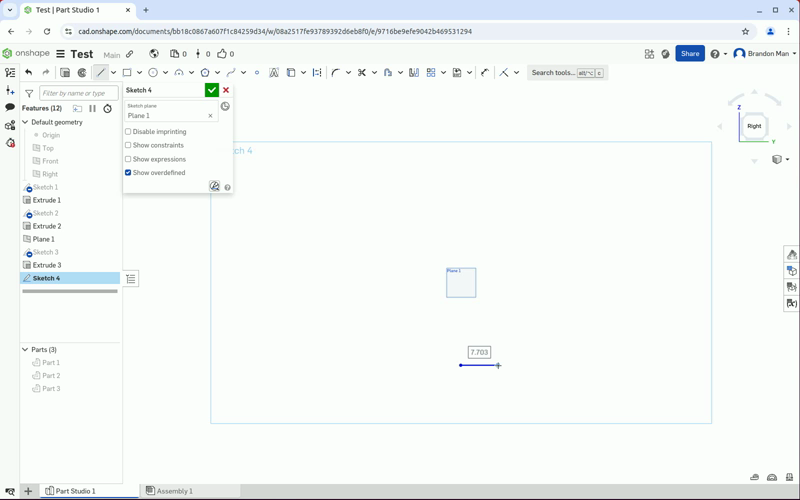
mouse_move(528, 365)
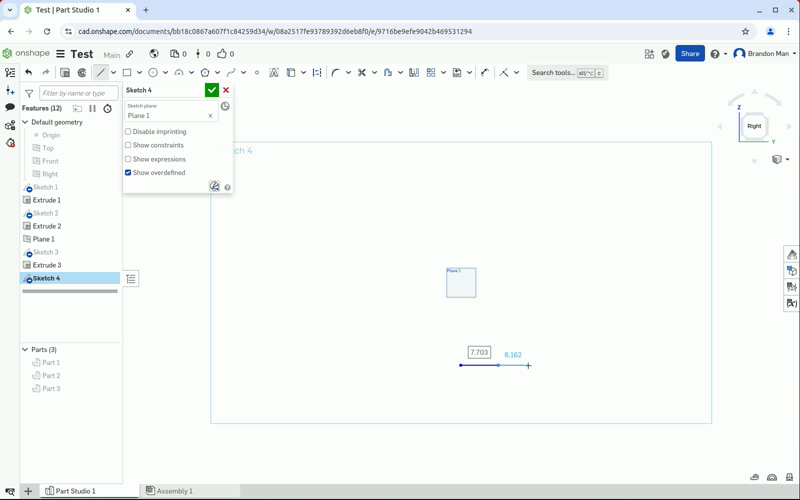
mouse_move(498, 336)
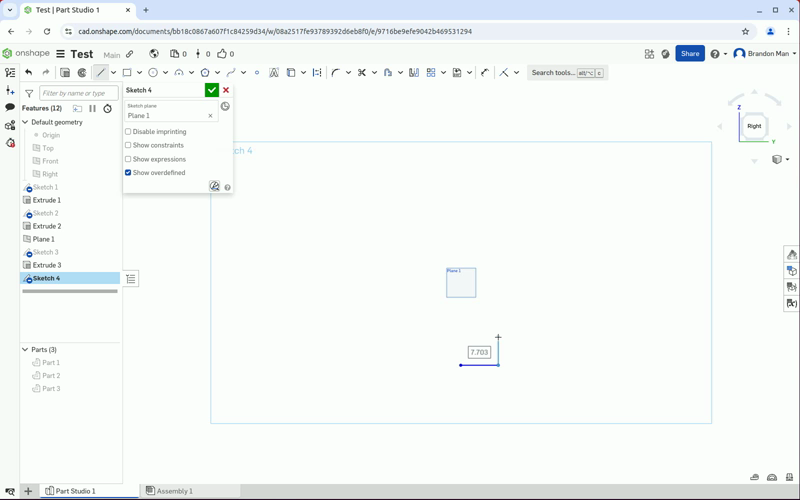
click(498, 336)
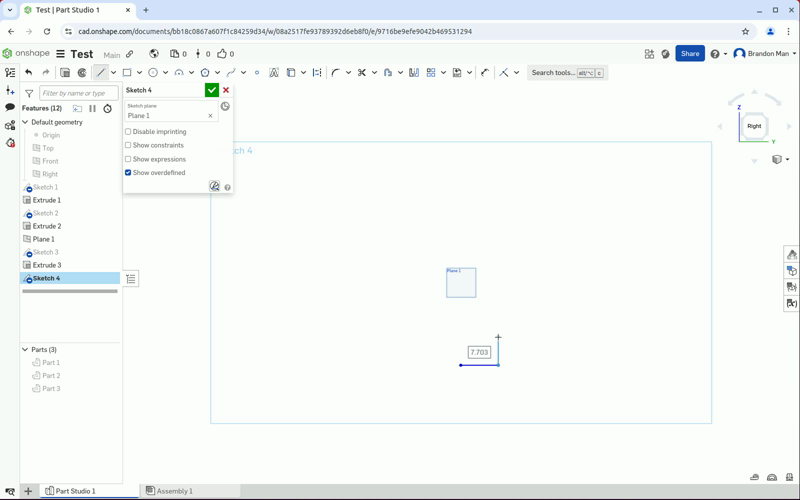
key_up(shift)
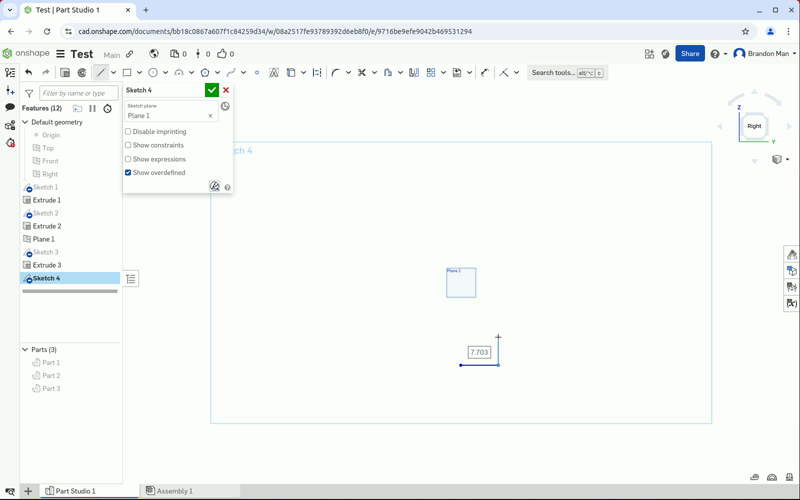
key_down(shift)
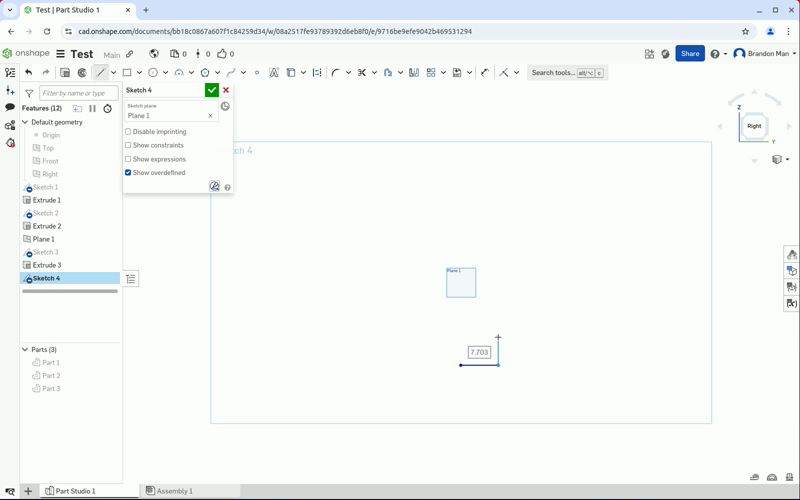
mouse_move(528, 336)
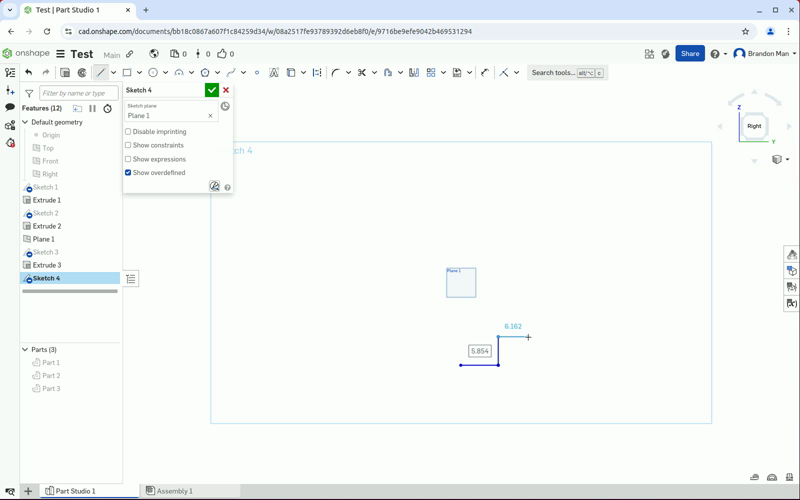
mouse_move(460, 336)
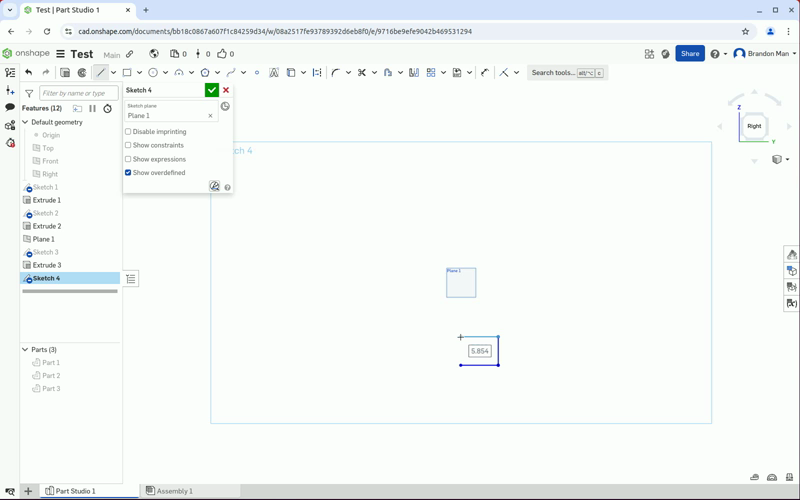
click(460, 336)
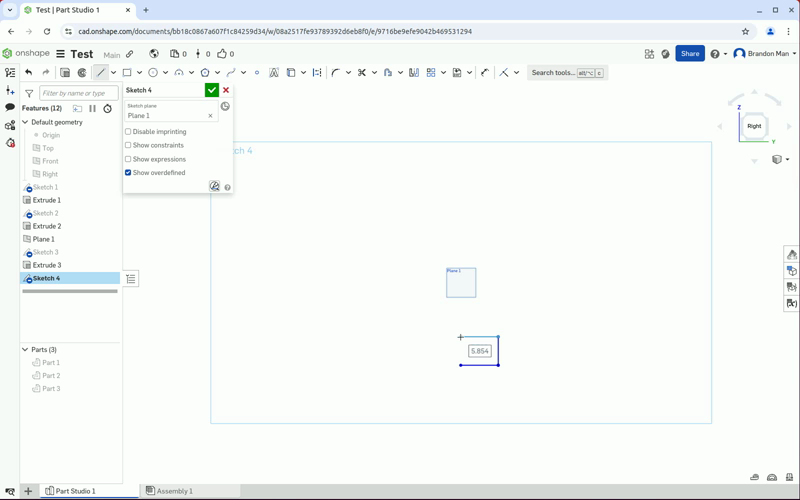
key_up(shift)
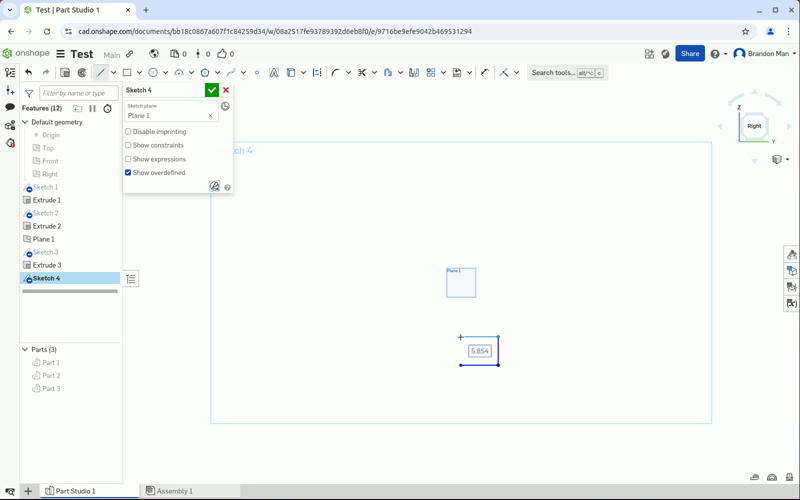
key_down(shift)
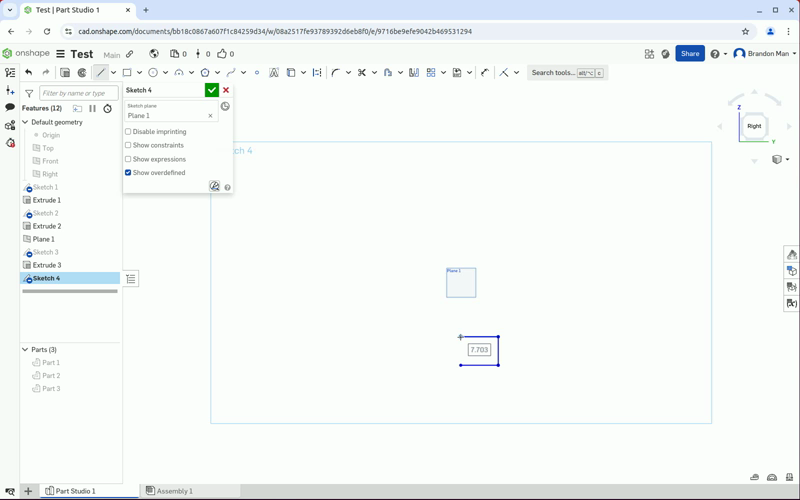
mouse_move(490, 336)
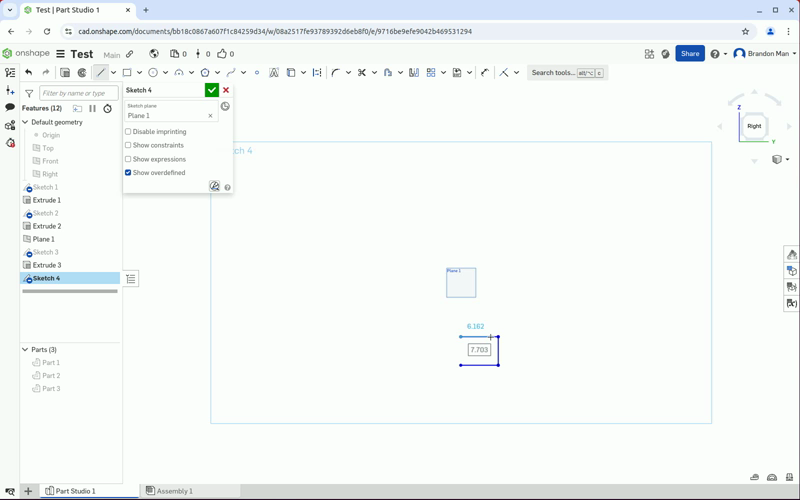
mouse_move(460, 364)
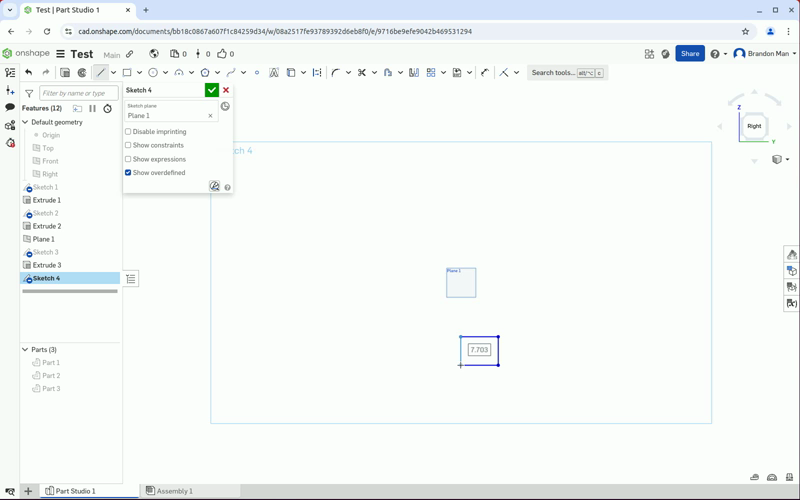
scroll(6)
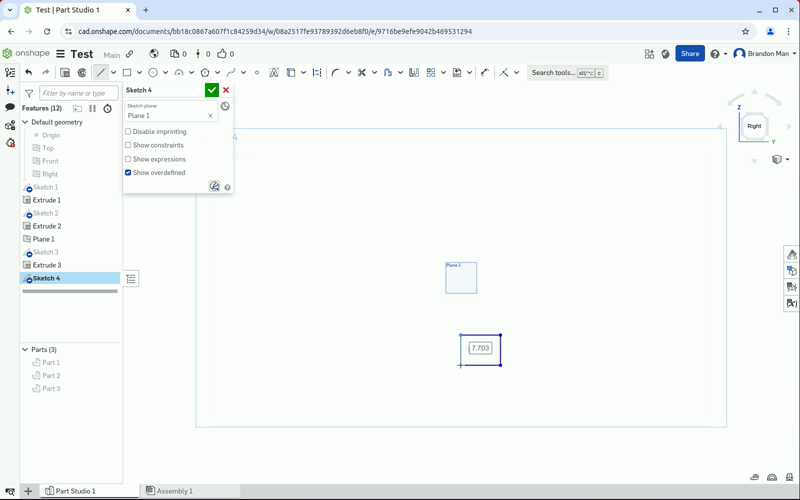
scroll(6)
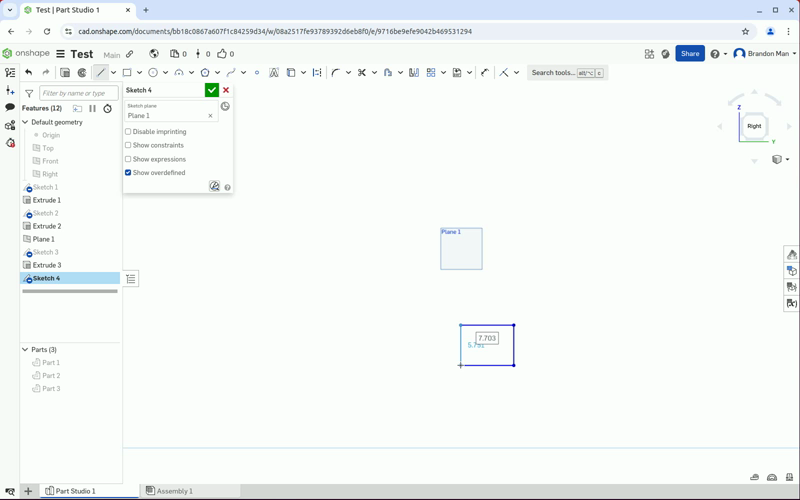
scroll(6)
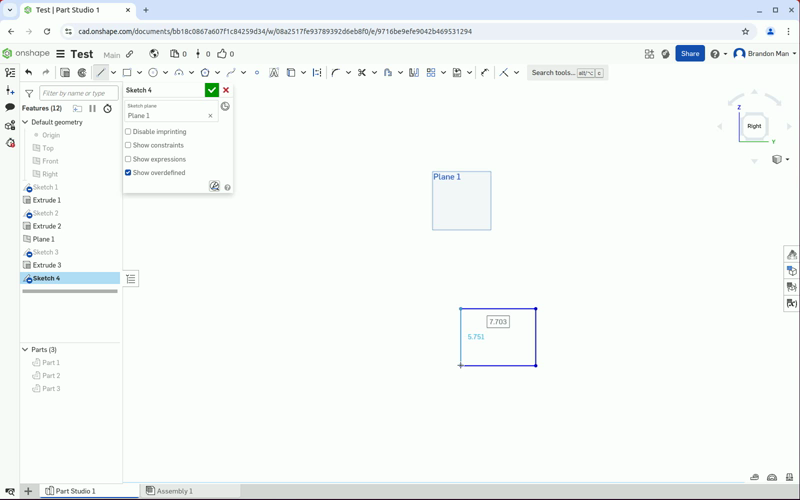
scroll(6)
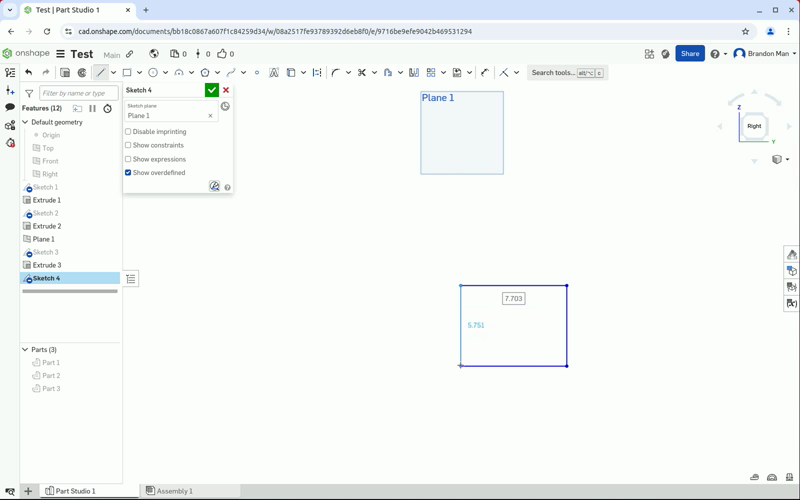
scroll(6)
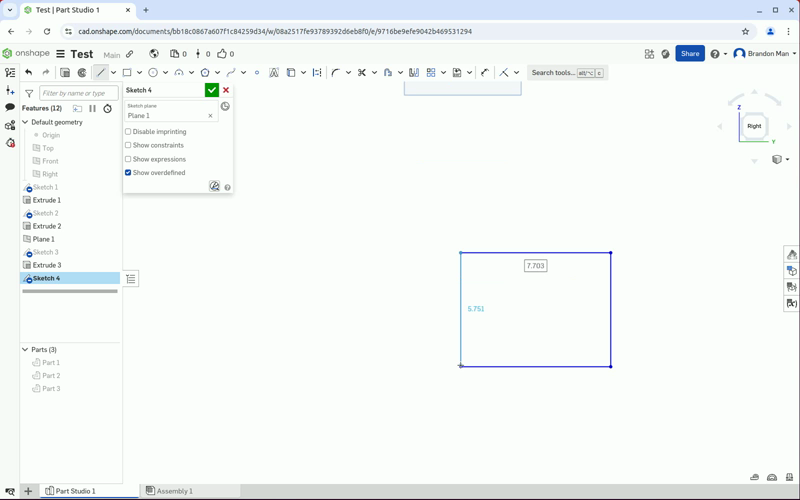
scroll(6)
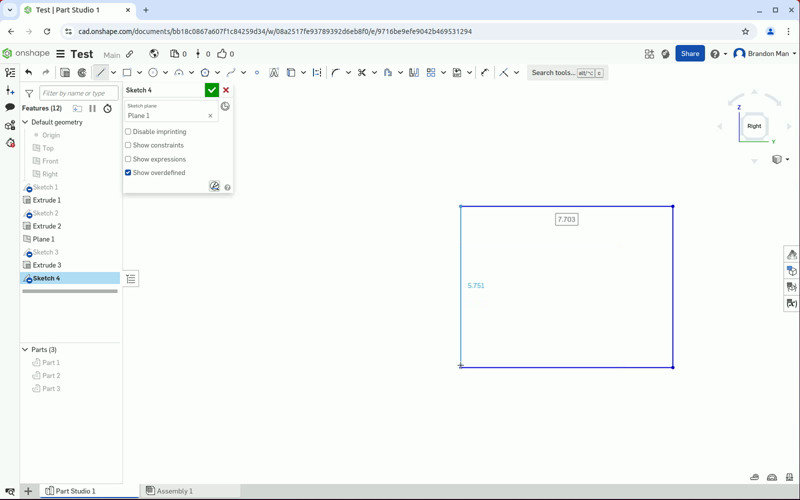
scroll(6)
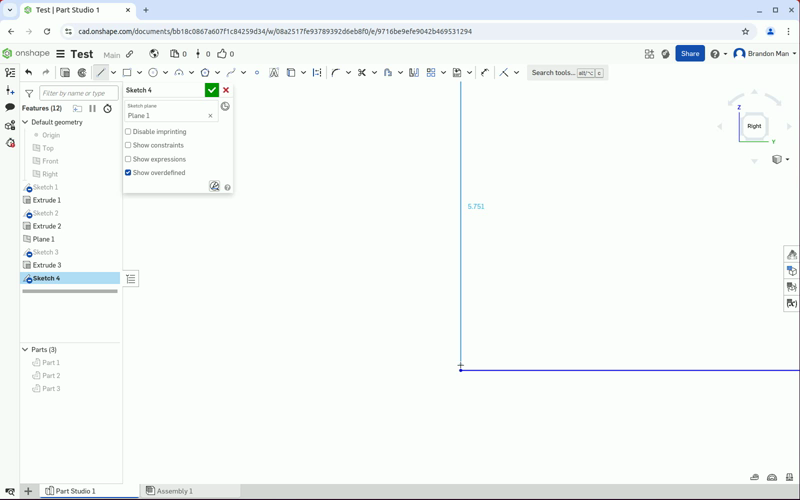
click(460, 364)
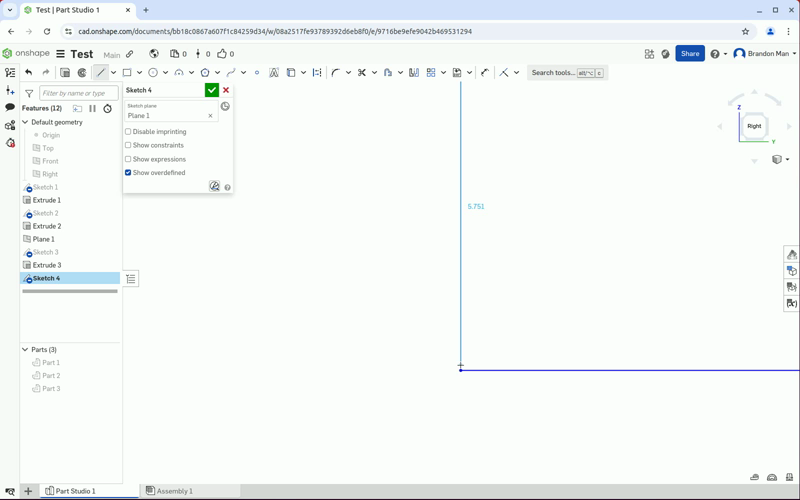
scroll(-6)
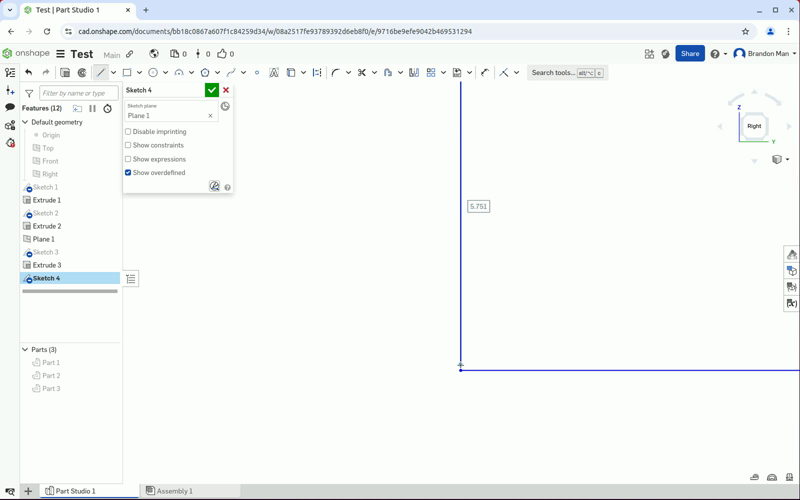
scroll(-6)
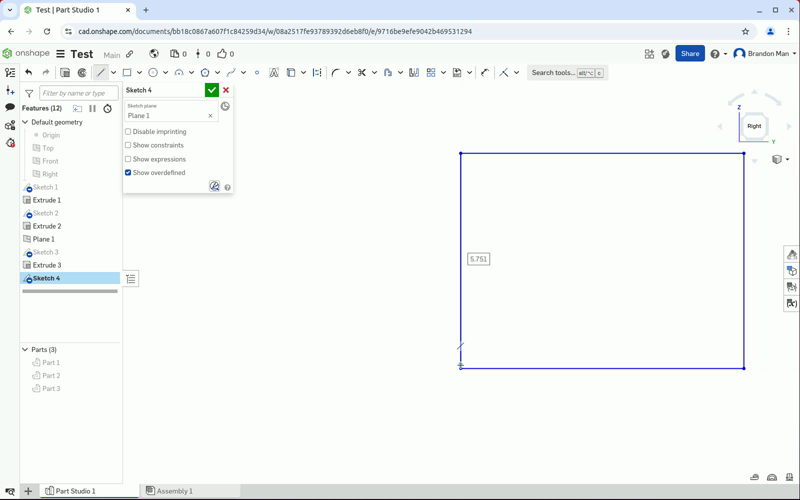
scroll(-6)
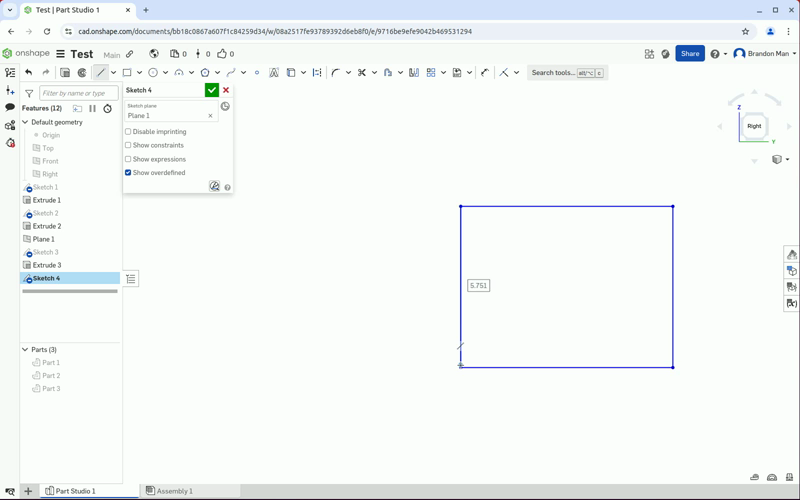
scroll(-6)
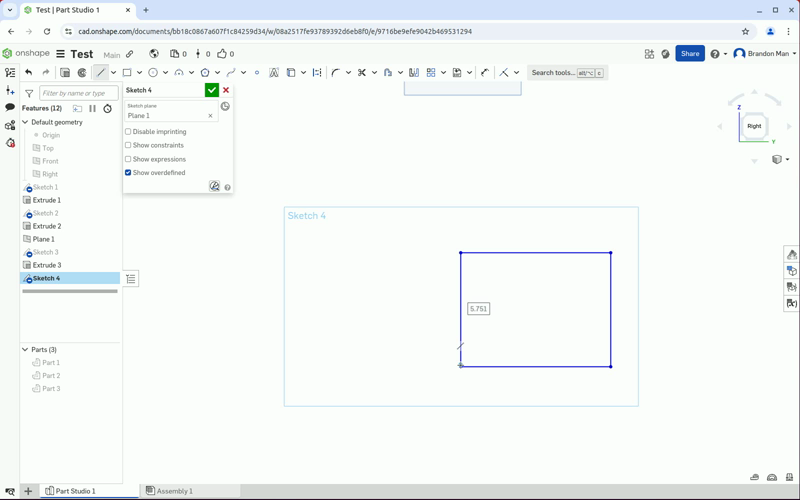
scroll(-6)
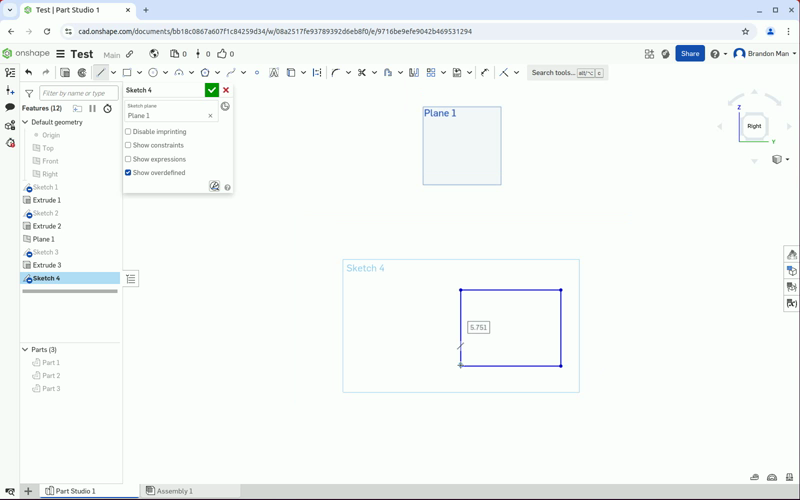
scroll(-6)
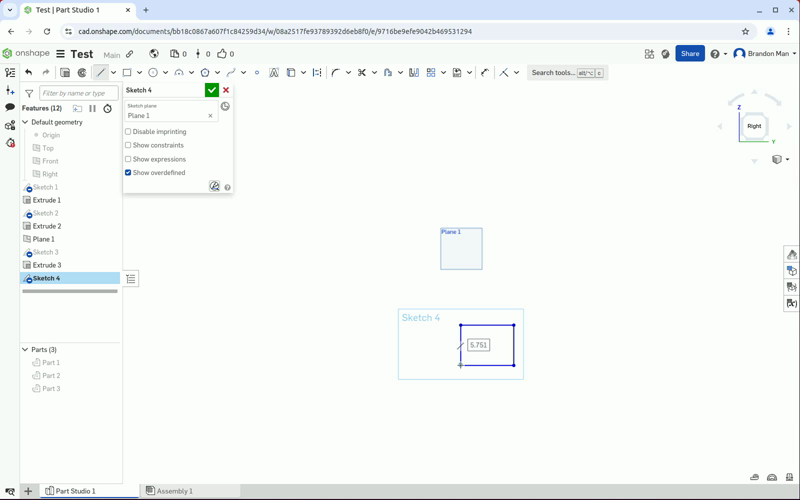
scroll(-6)
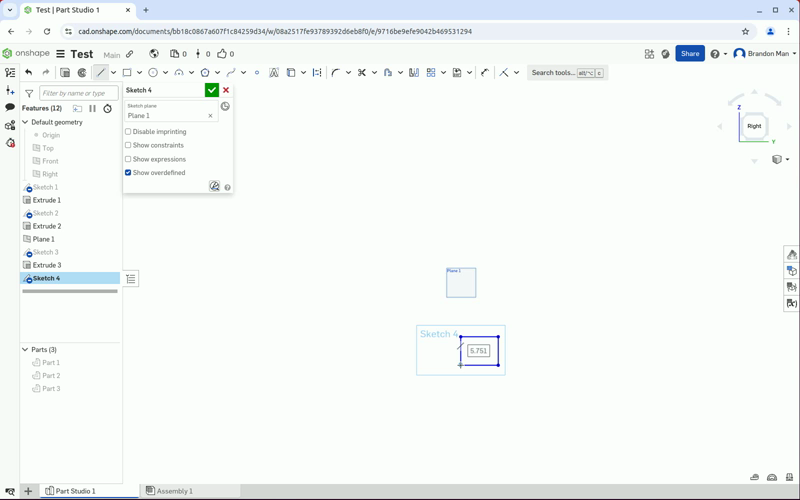
key_up(shift)
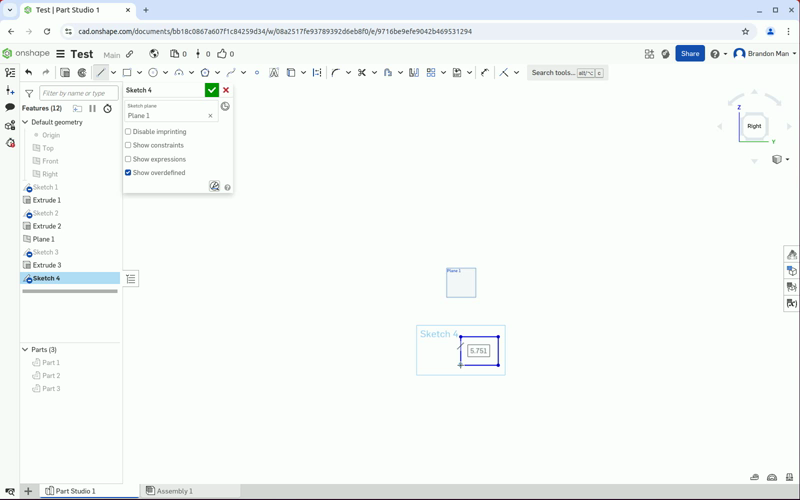
mouse_move(490, 364)
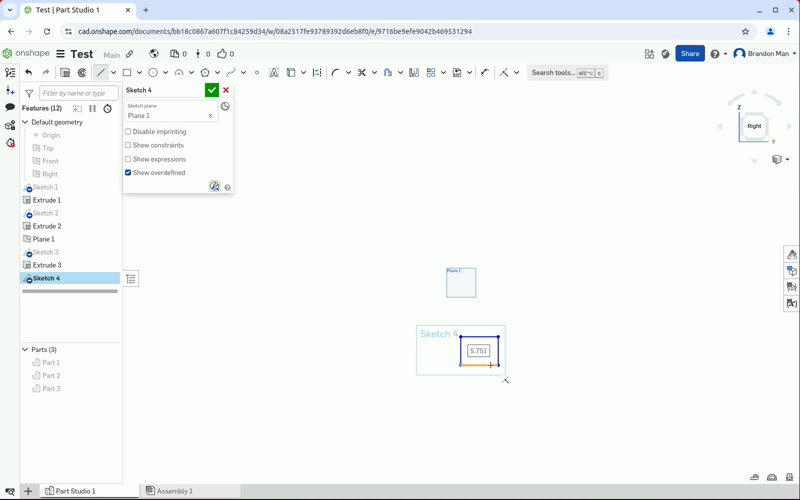
key_down(shift)
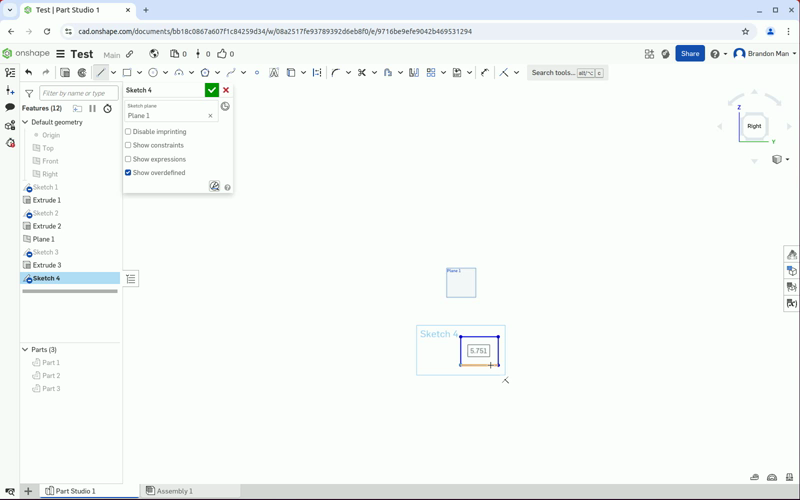
mouse_move(460, 365)
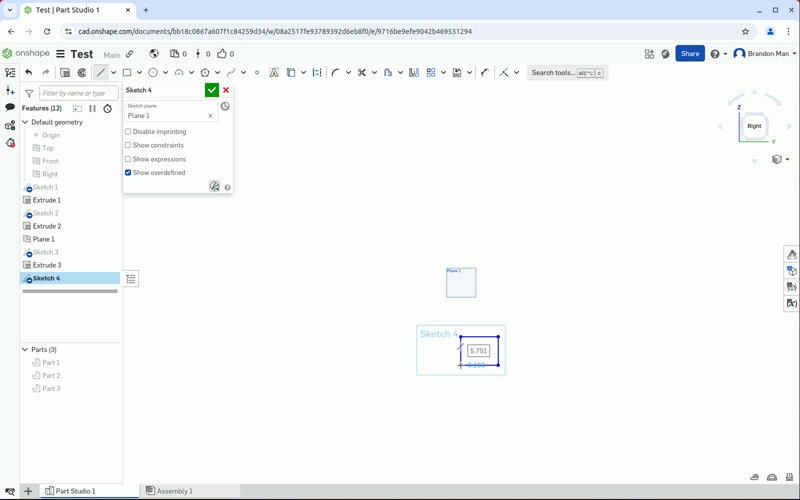
scroll(6)
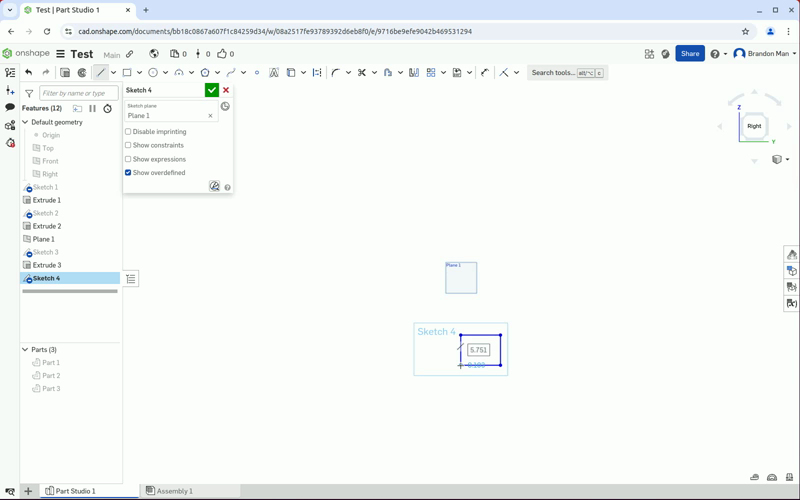
scroll(6)
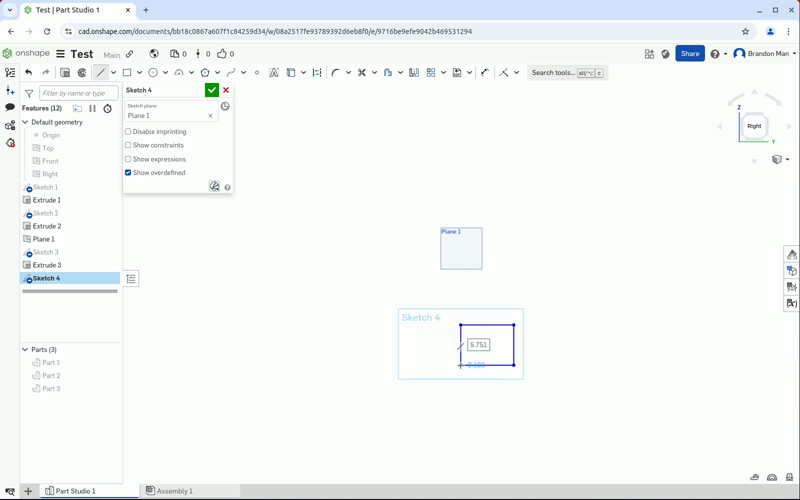
scroll(6)
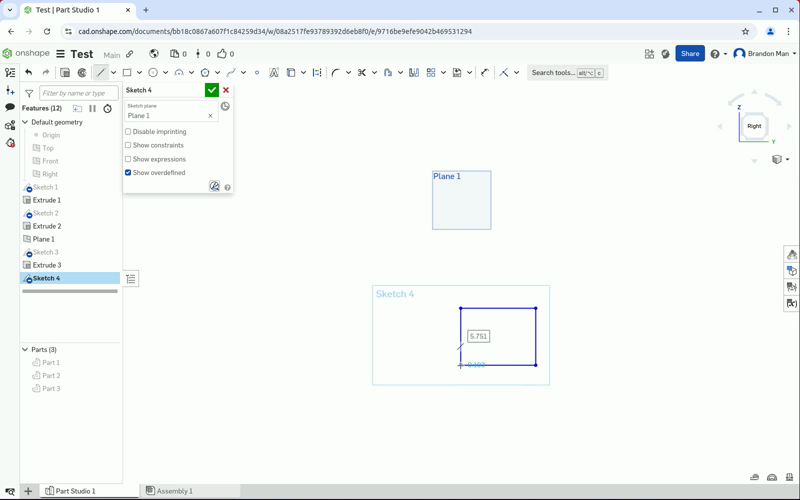
scroll(6)
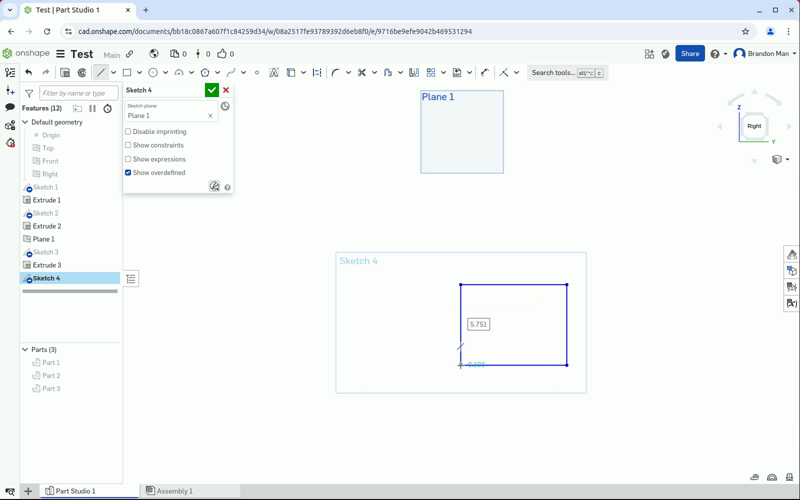
scroll(6)
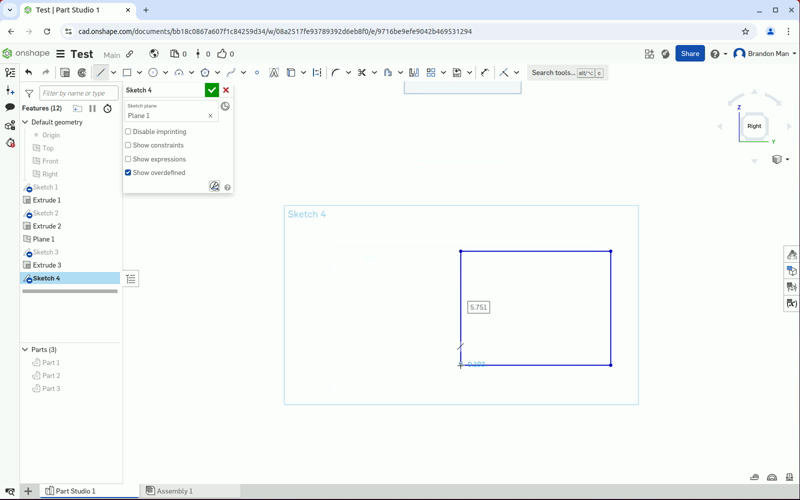
scroll(6)
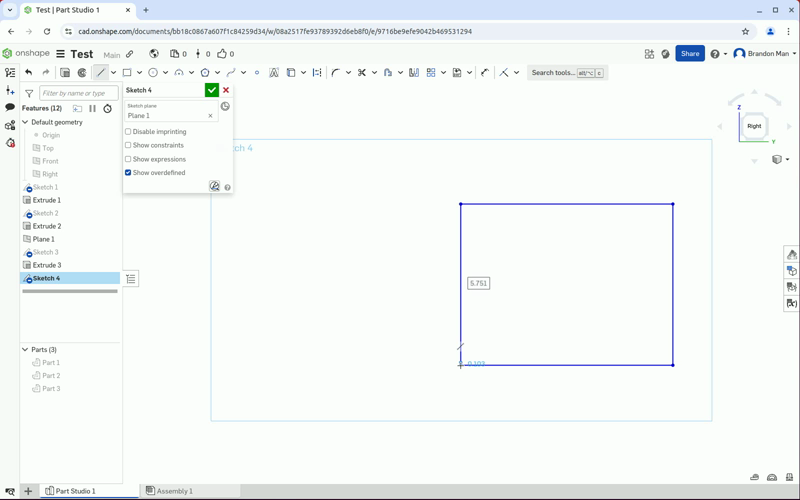
scroll(6)
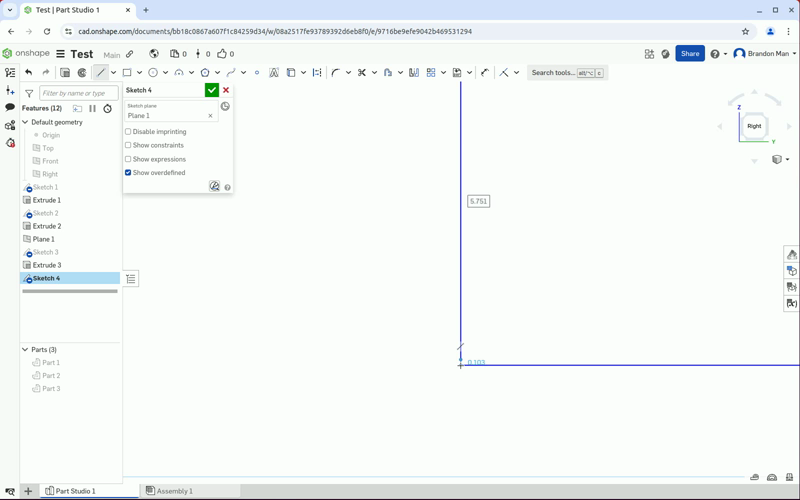
key_up(shift)
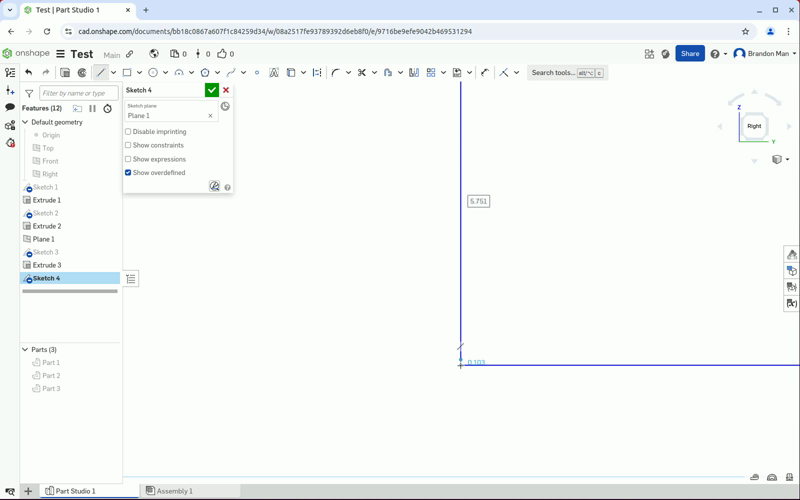
click(460, 365)
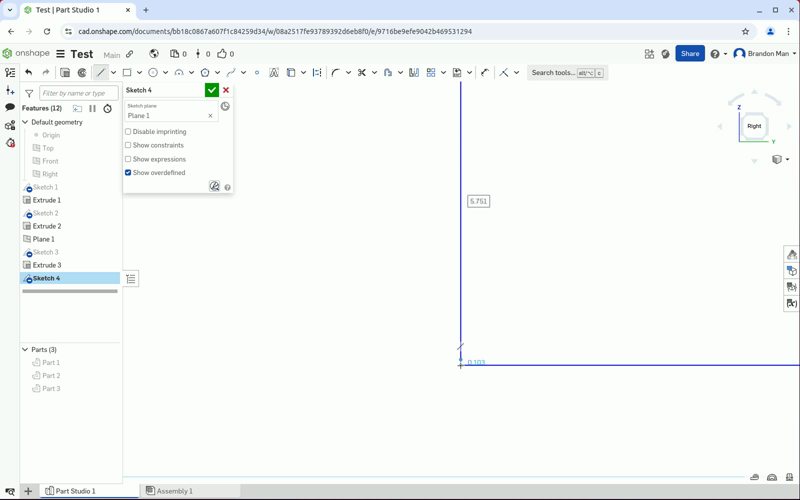
scroll(-6)
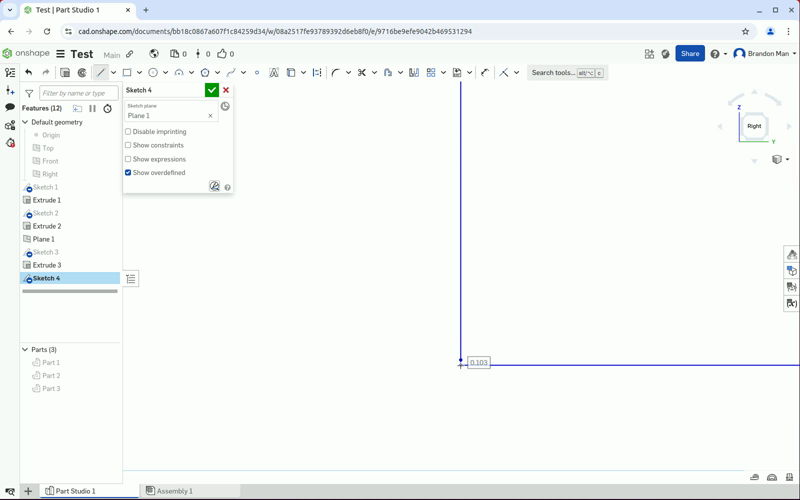
scroll(-6)
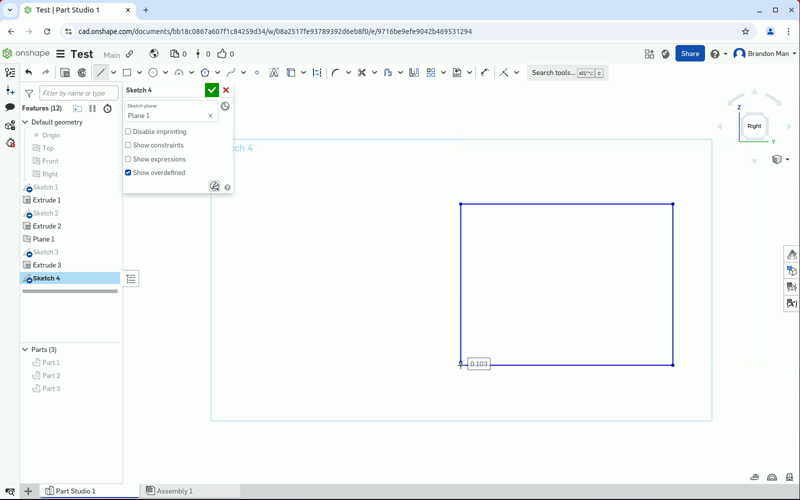
scroll(-6)
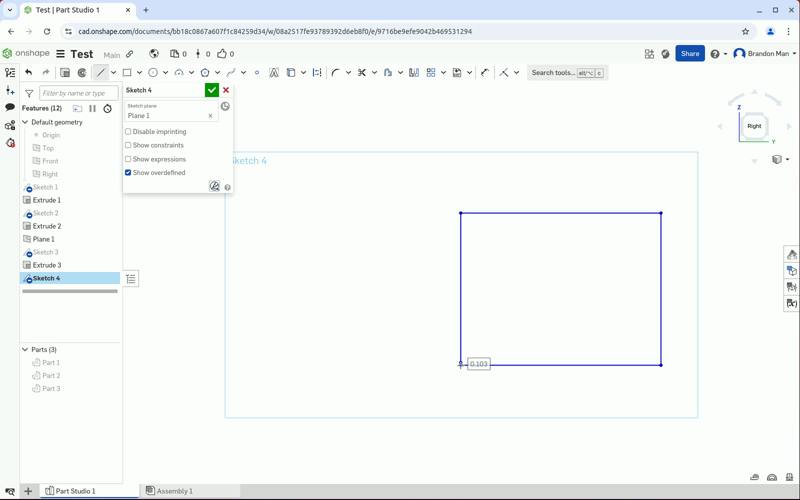
scroll(-6)
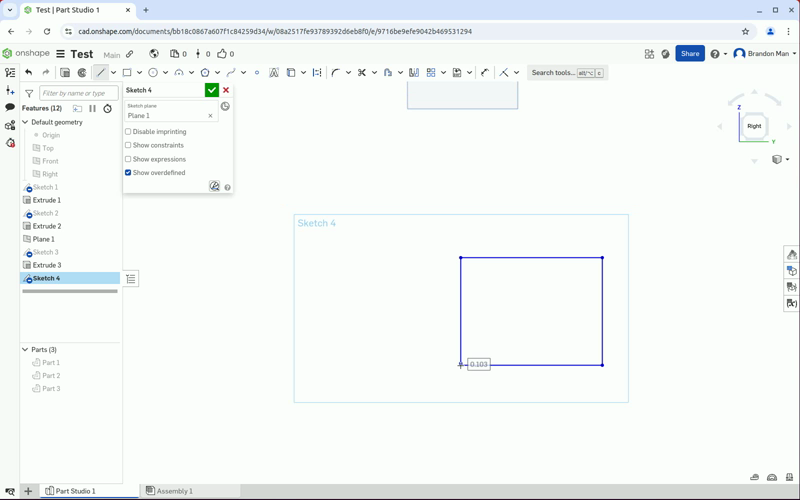
scroll(-6)
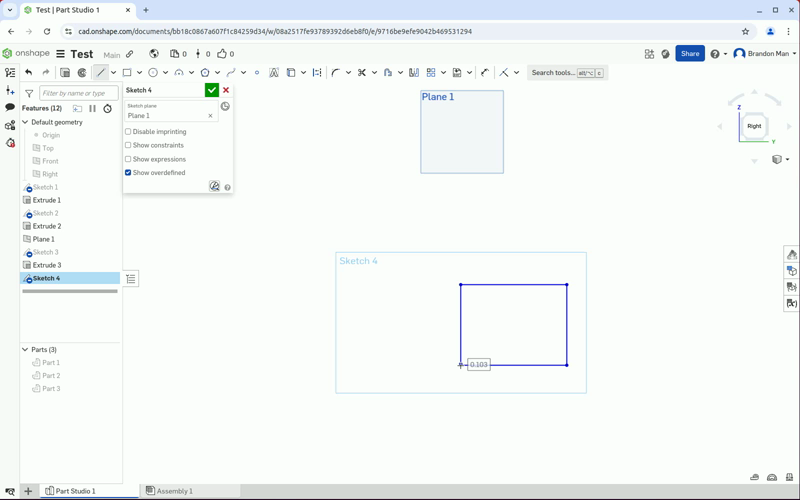
scroll(-6)
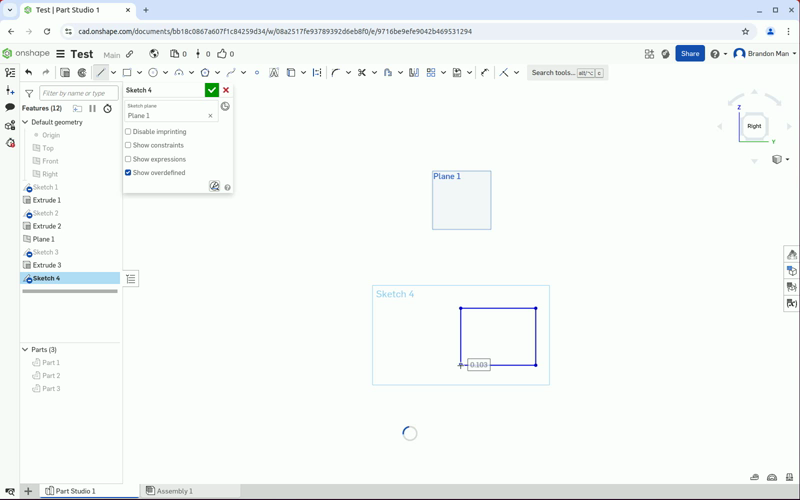
scroll(-6)
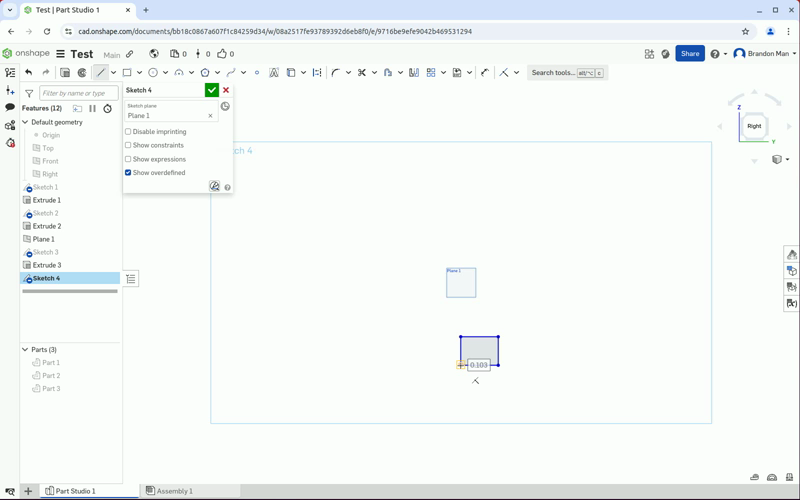
key(esc)
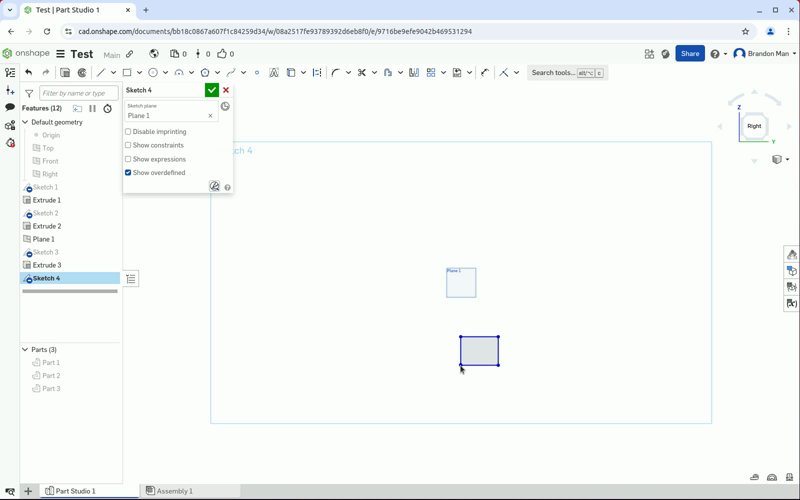
mouse_move(481, 343)
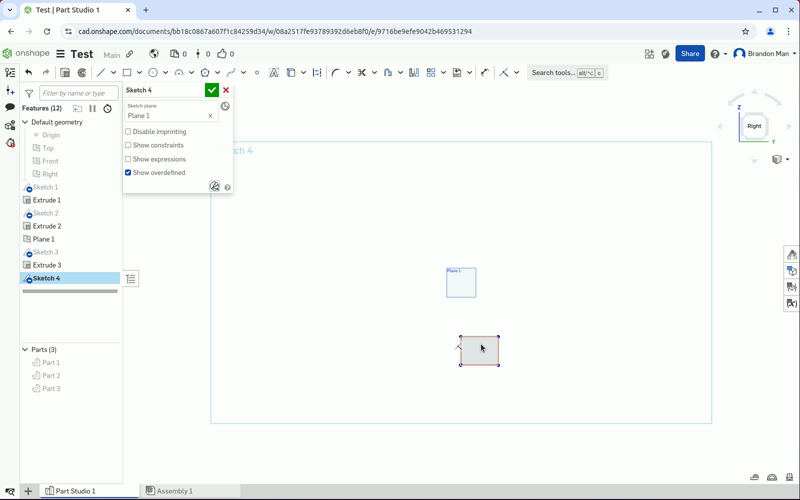
scroll(6)
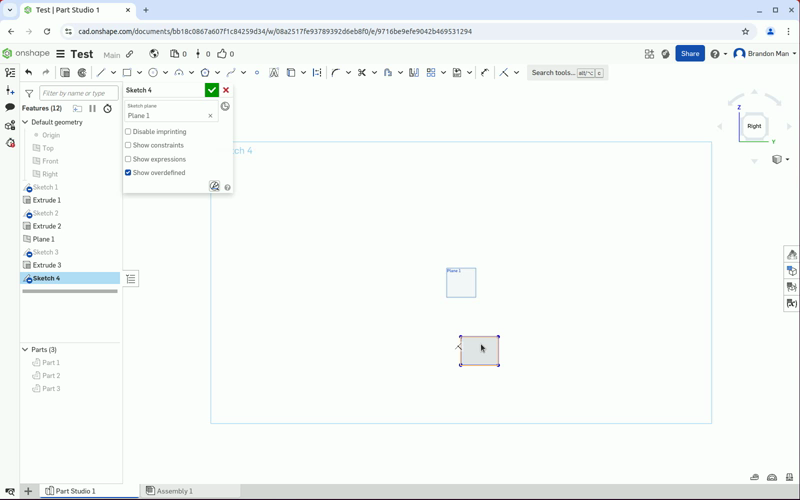
scroll(6)
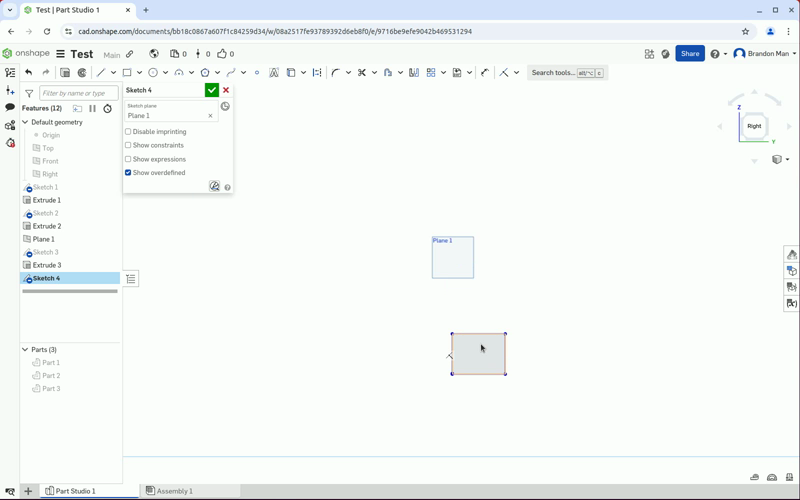
scroll(6)
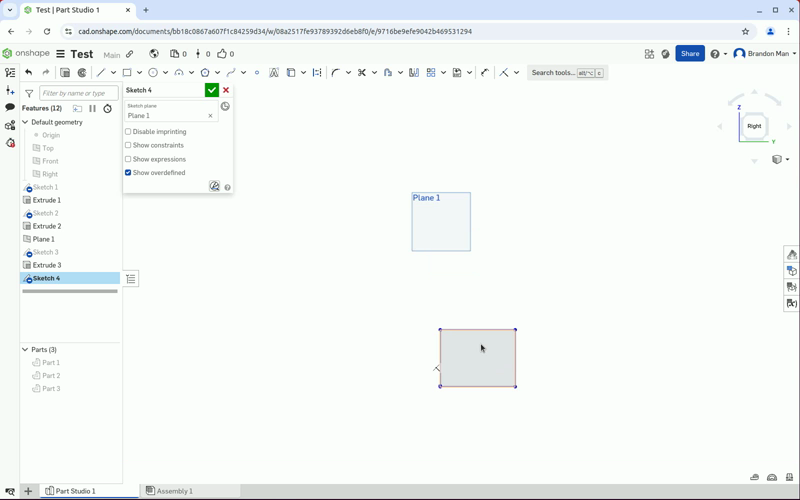
scroll(6)
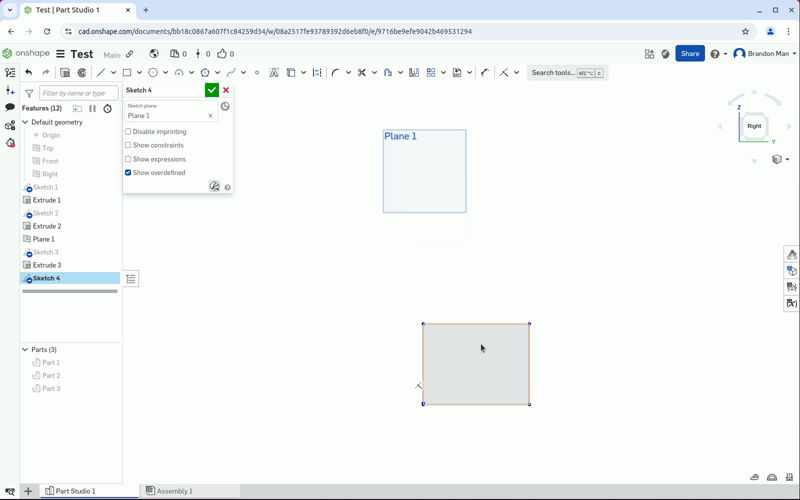
scroll(6)
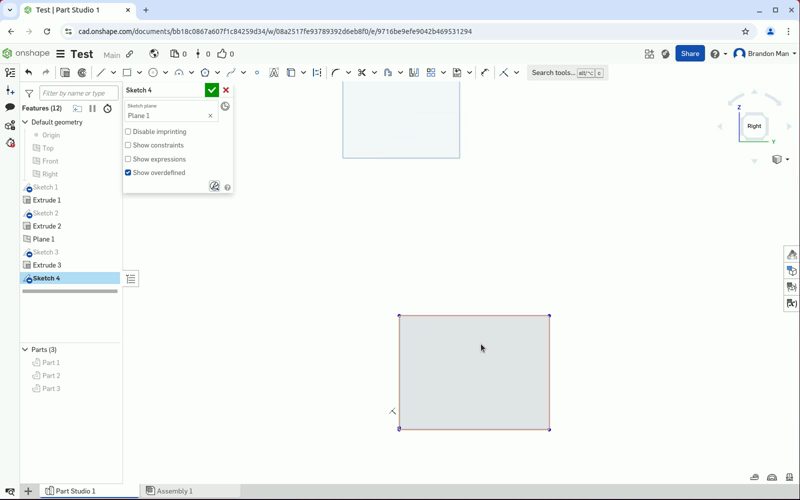
scroll(6)
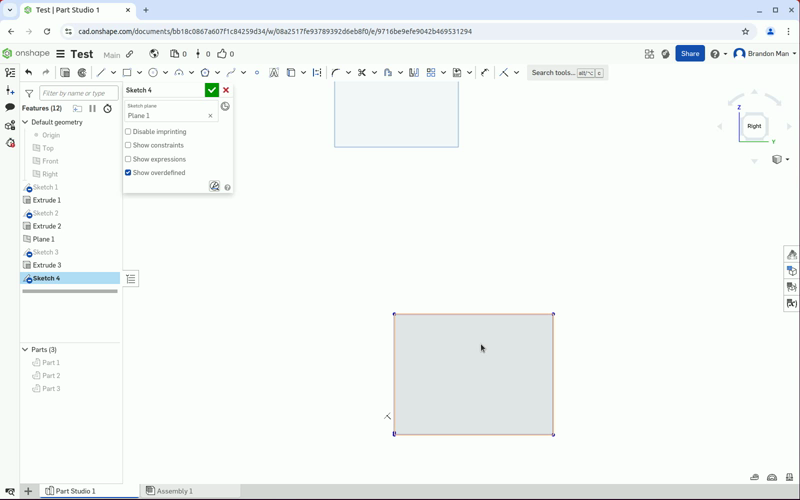
scroll(6)
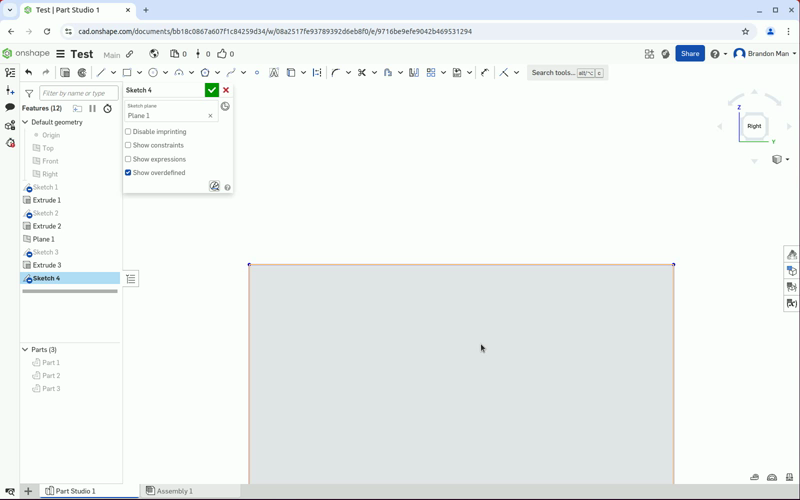
click(481, 343)
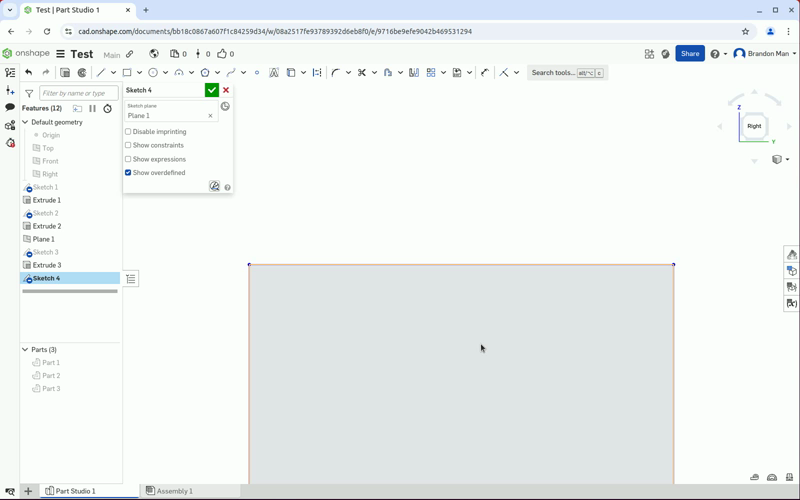
scroll(-6)
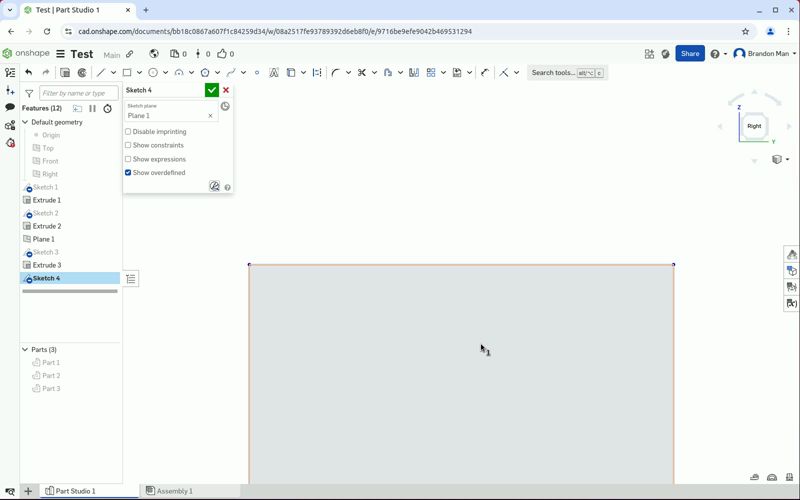
scroll(-6)
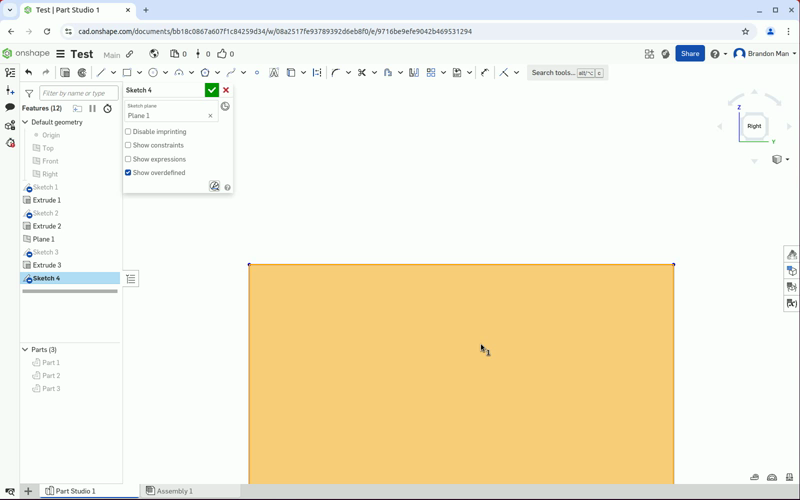
scroll(-6)
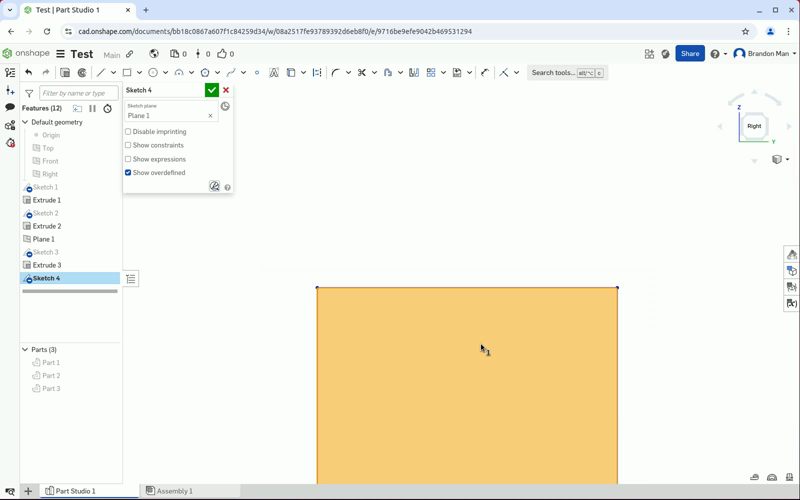
scroll(-6)
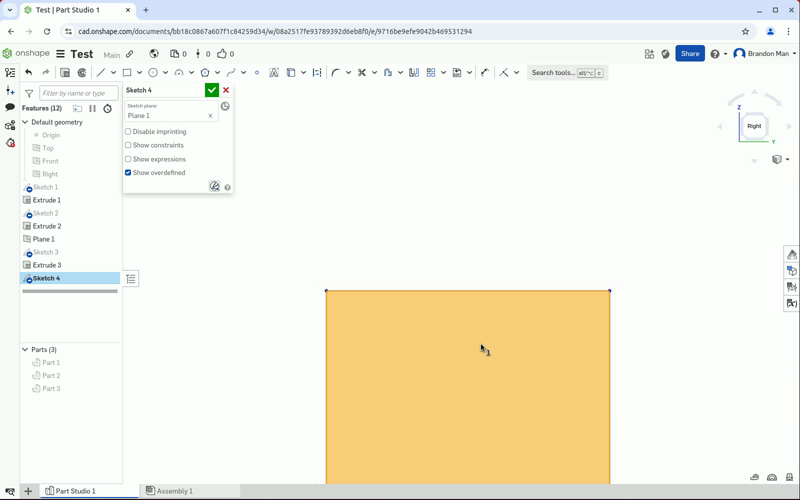
scroll(-6)
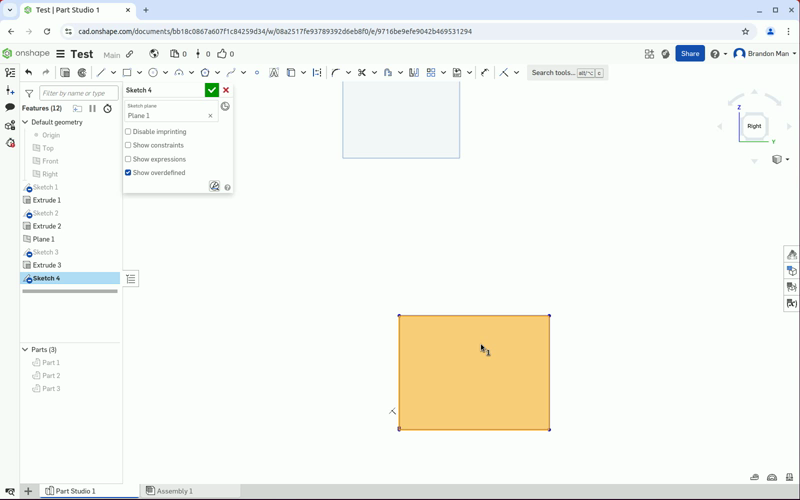
scroll(-6)
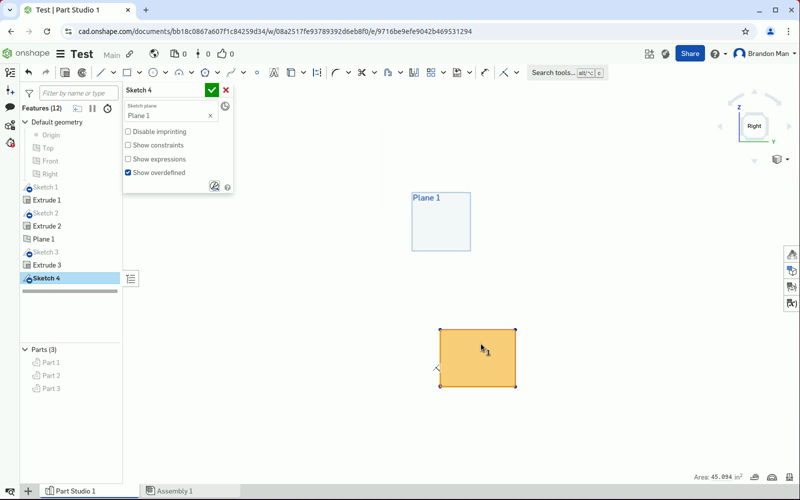
scroll(-6)
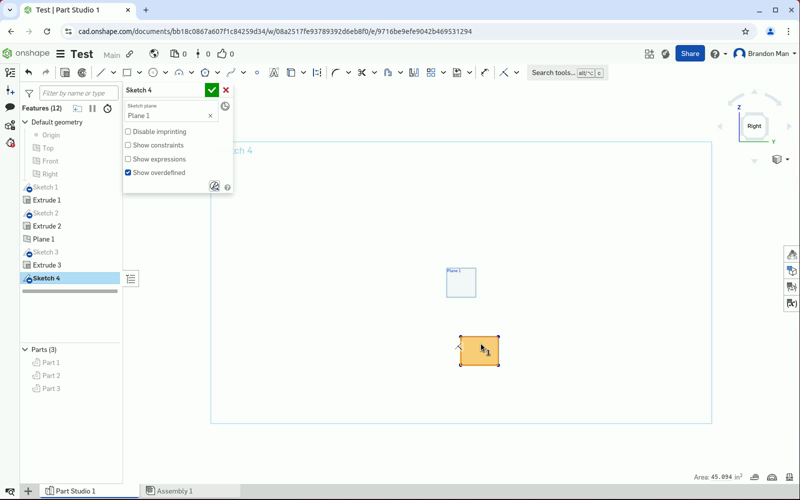
mouse_move(73, 352)
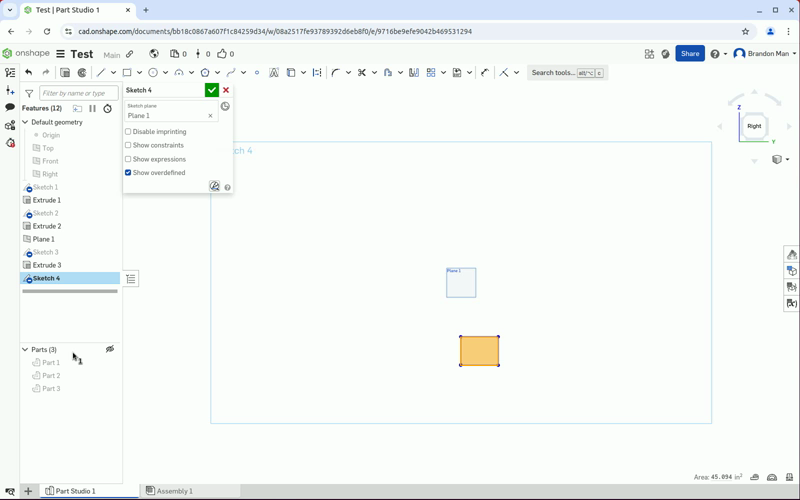
key(shift+y)
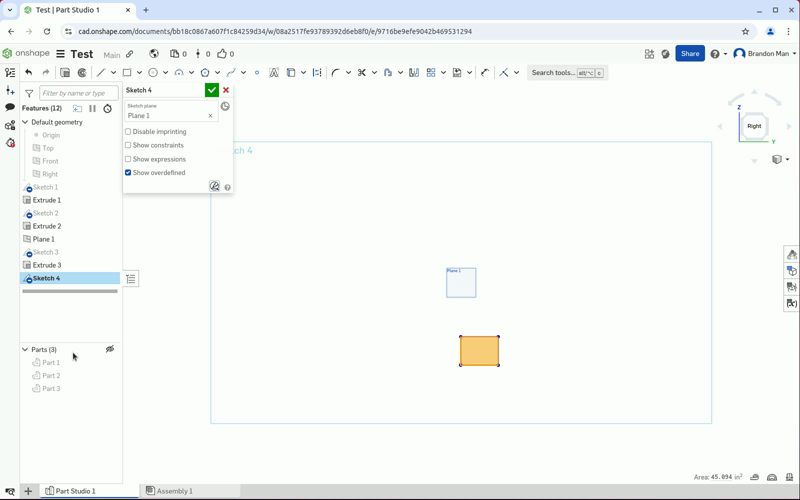
key(shift+e)
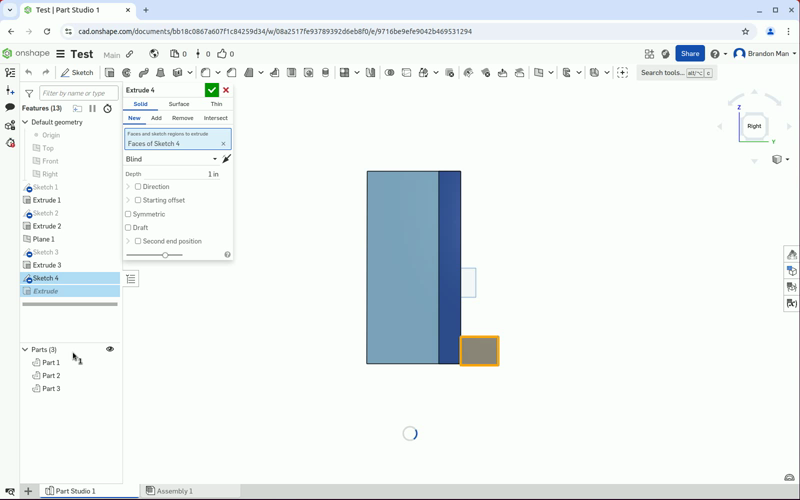
mouse_move(143, 106)
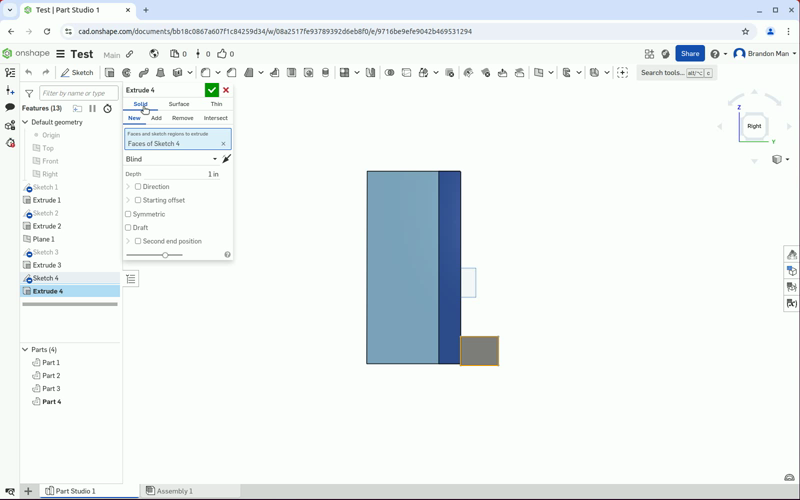
click(143, 106)
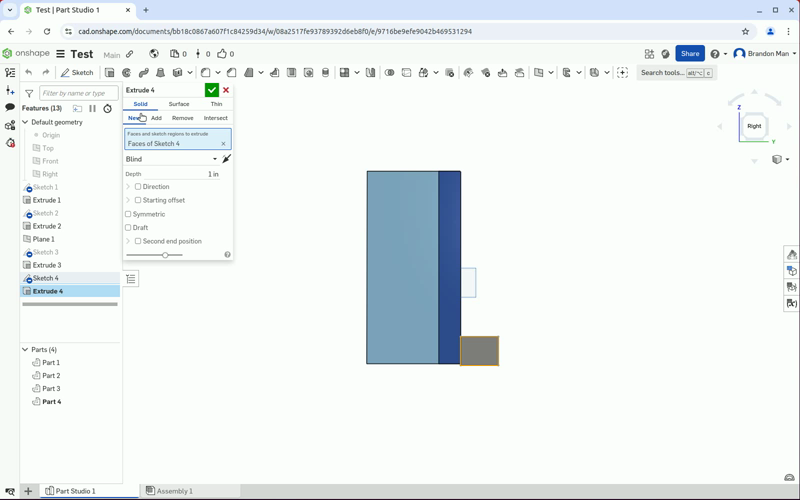
mouse_move(137, 120)
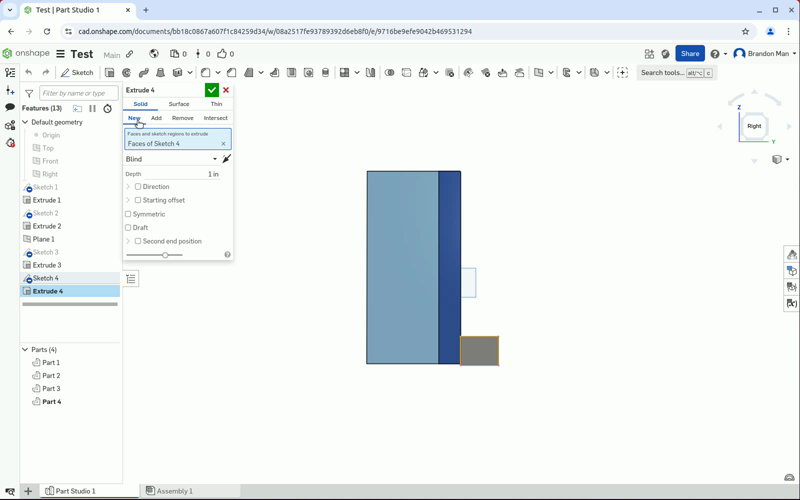
click(137, 120)
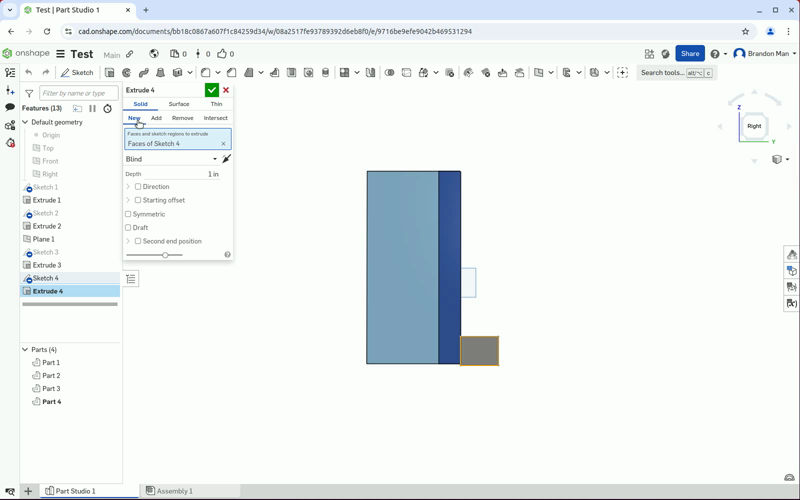
key(tab, 4)
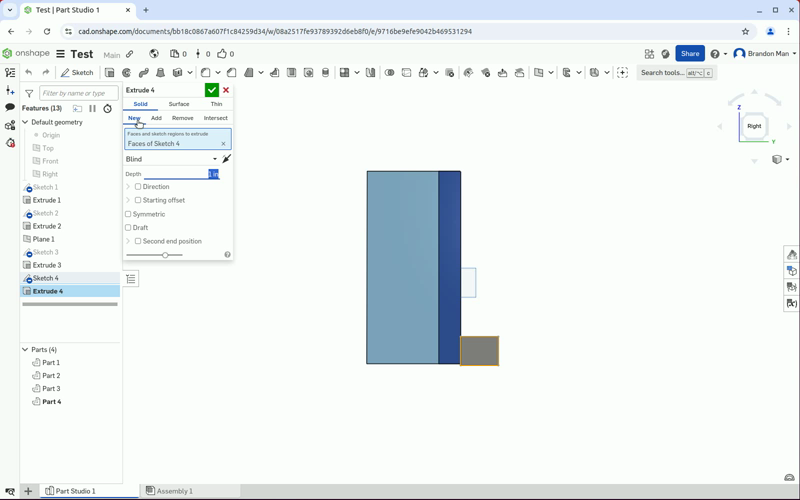
text(5.536)
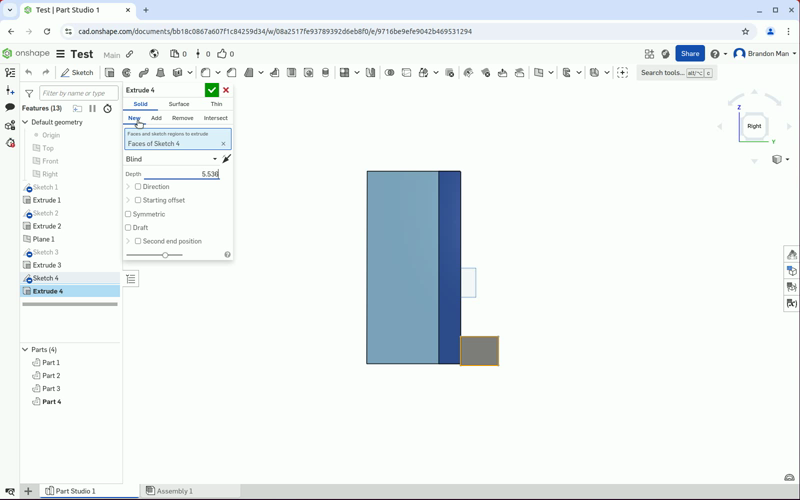
key(enter)
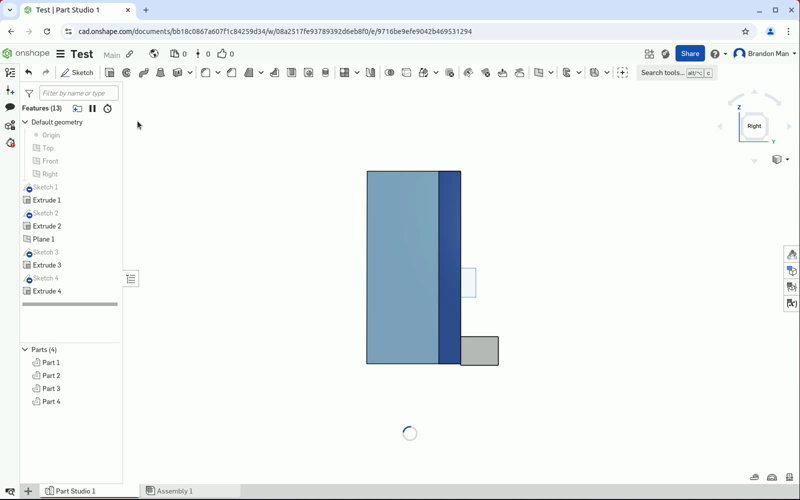
key(shift+h)
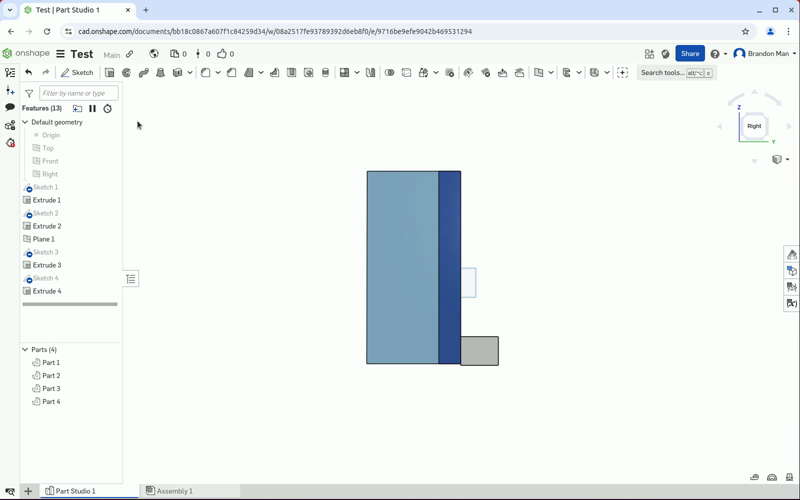
key(shift+h)
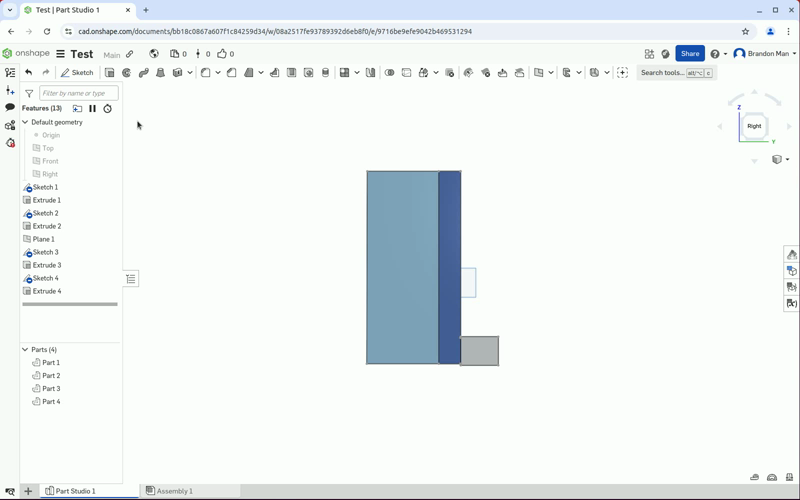
key(shift+7)
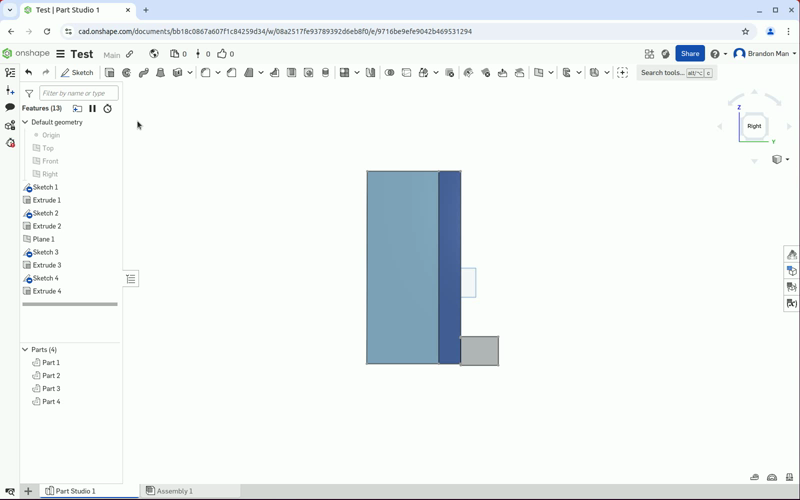
key(right, 2)
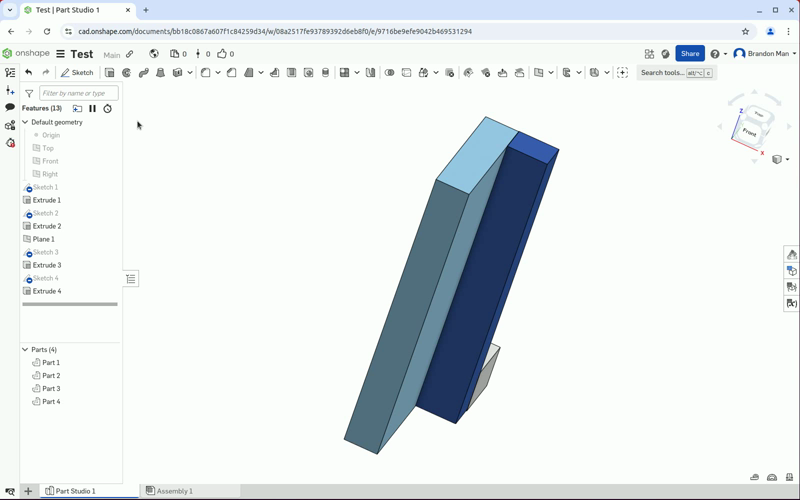
key(down, 2)
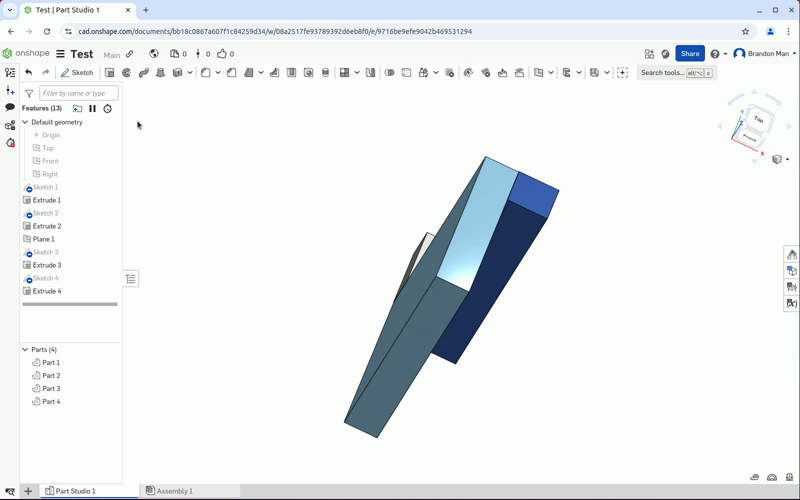
key(up, 2)
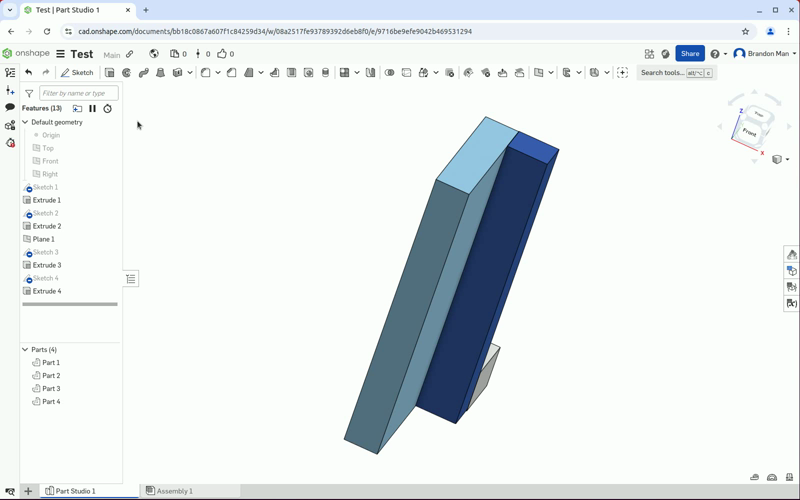
key(left, 2)
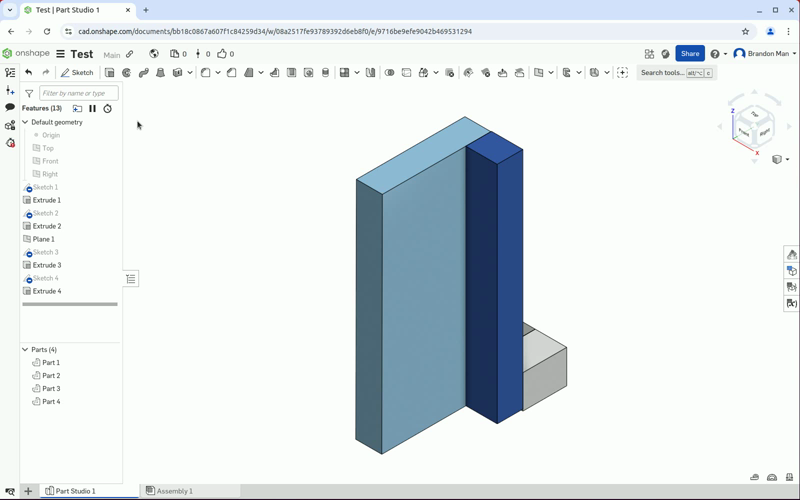
mouse_move(73, 189)
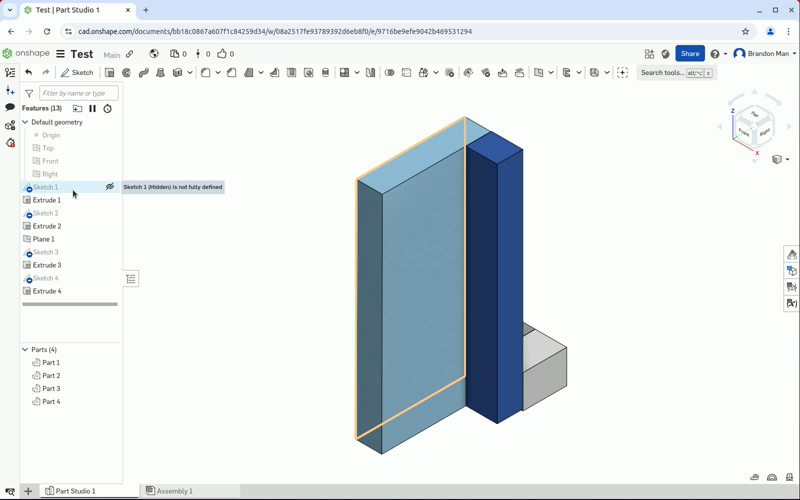
click(73, 189)